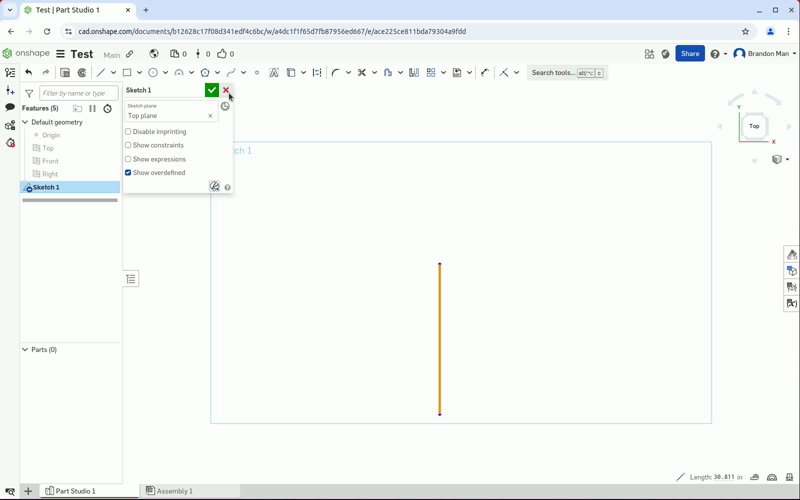
key(shift+h)
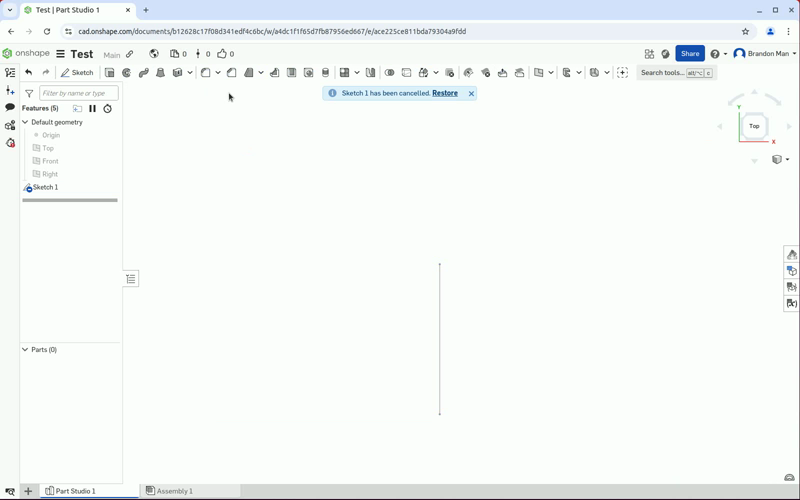
key(shift+s)
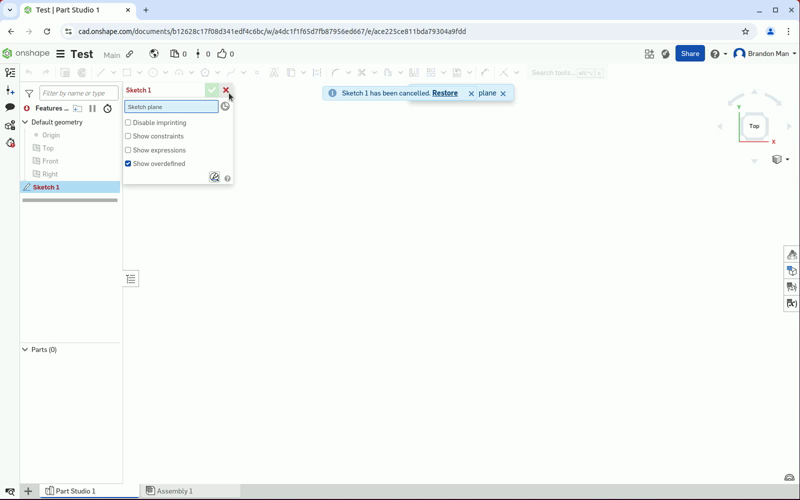
mouse_move(73, 150)
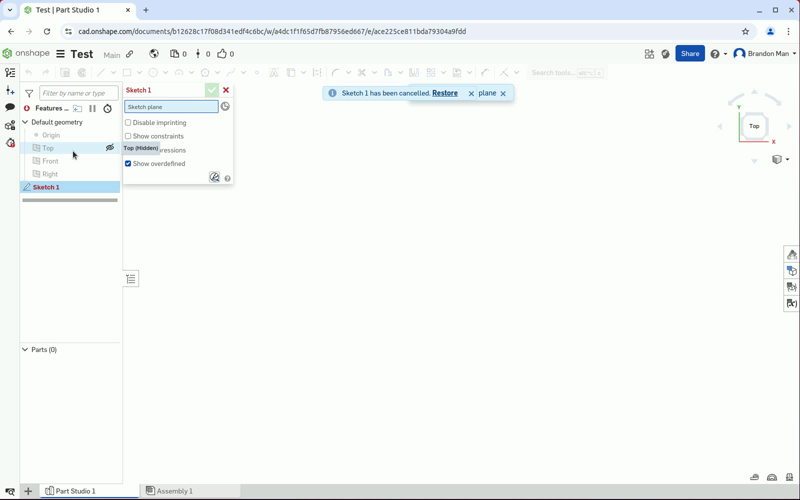
click(73, 150)
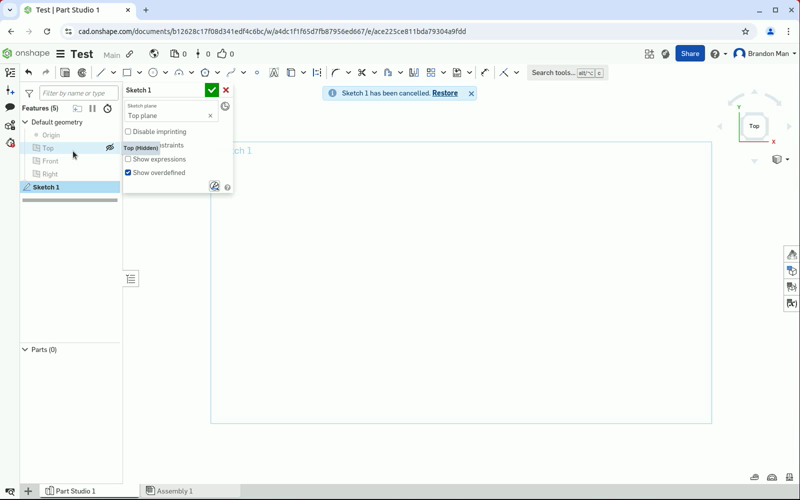
mouse_move(73, 352)
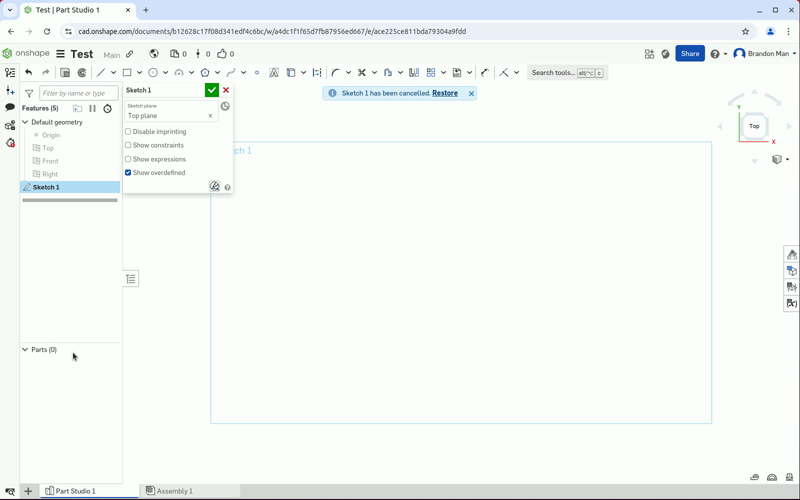
key(y)
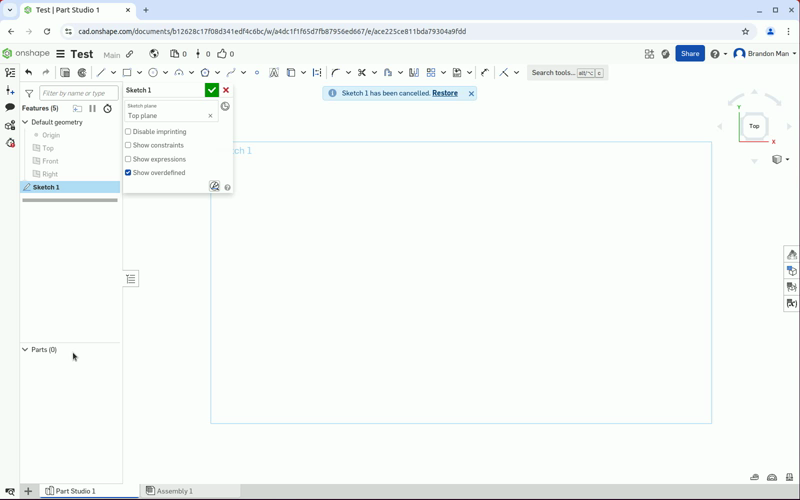
key(l)
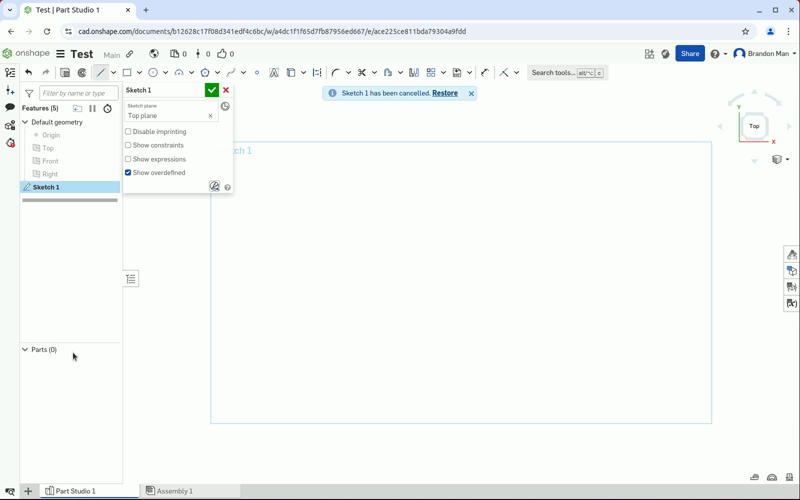
key_down(shift)
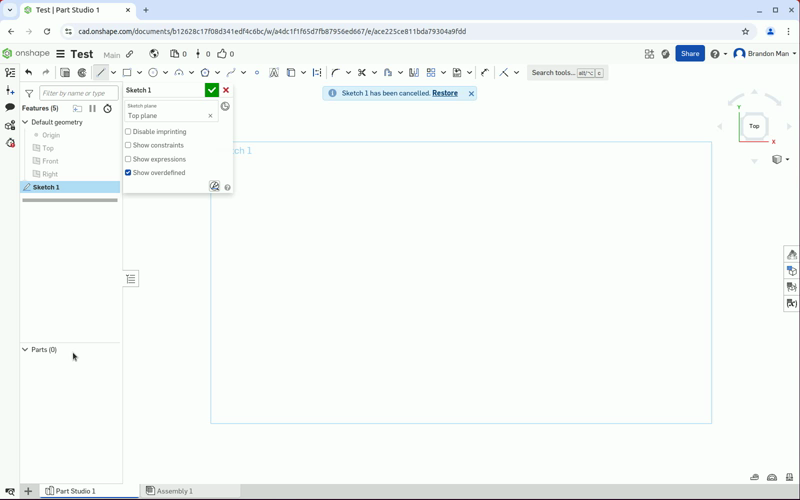
mouse_move(391, 334)
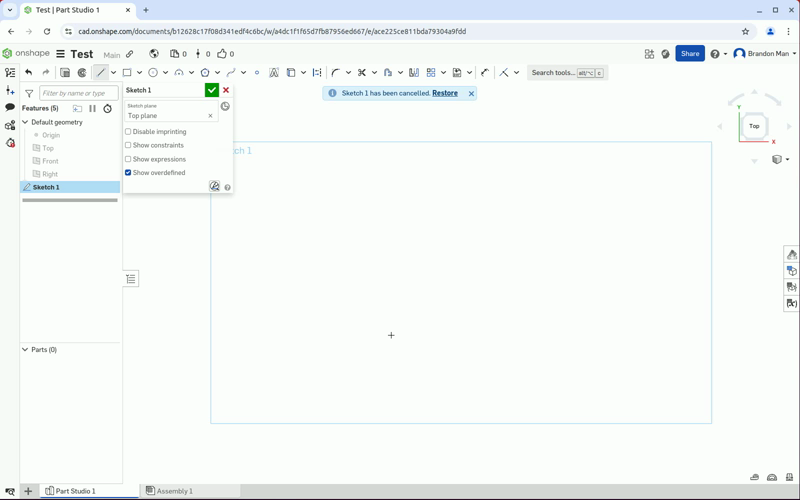
click(391, 334)
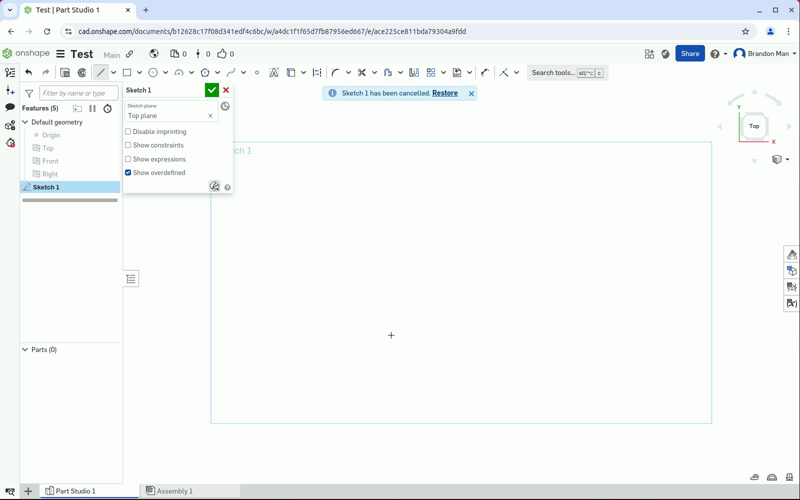
key_up(shift)
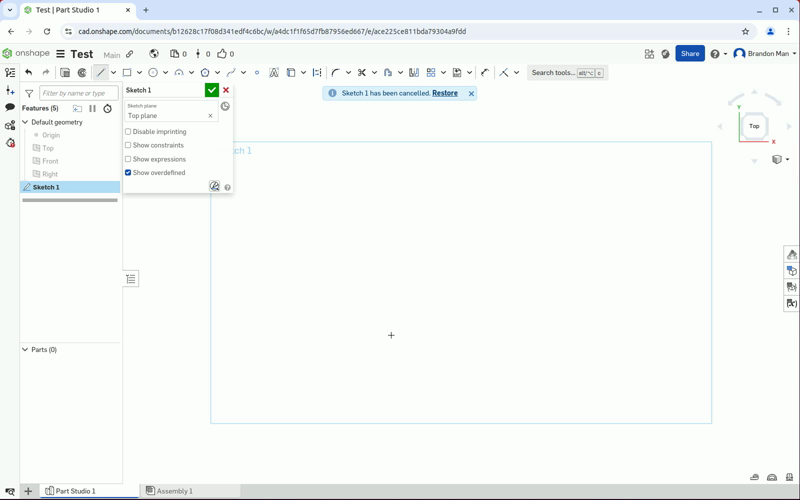
key_down(shift)
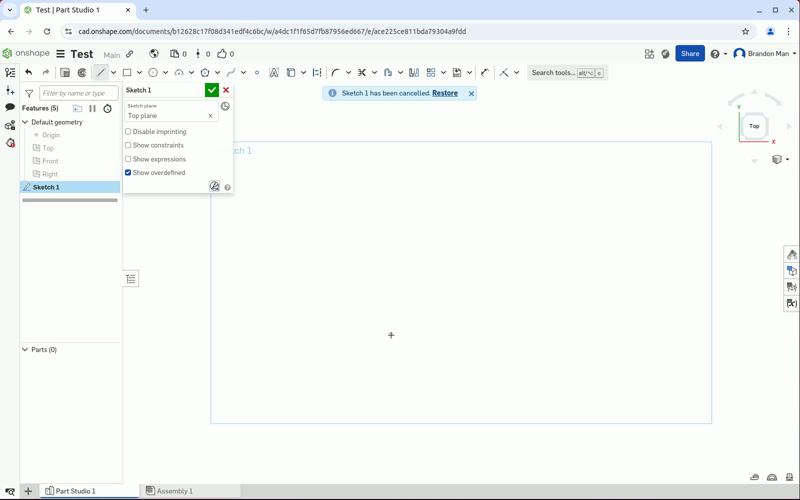
mouse_move(529, 334)
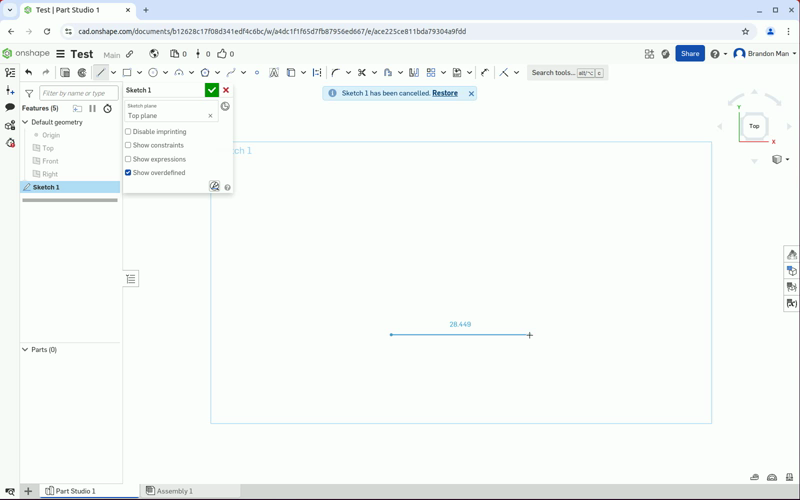
click(529, 334)
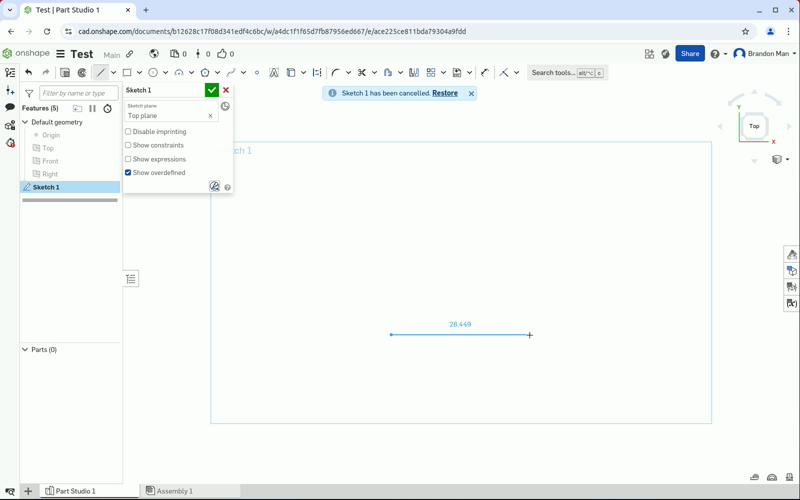
key_up(shift)
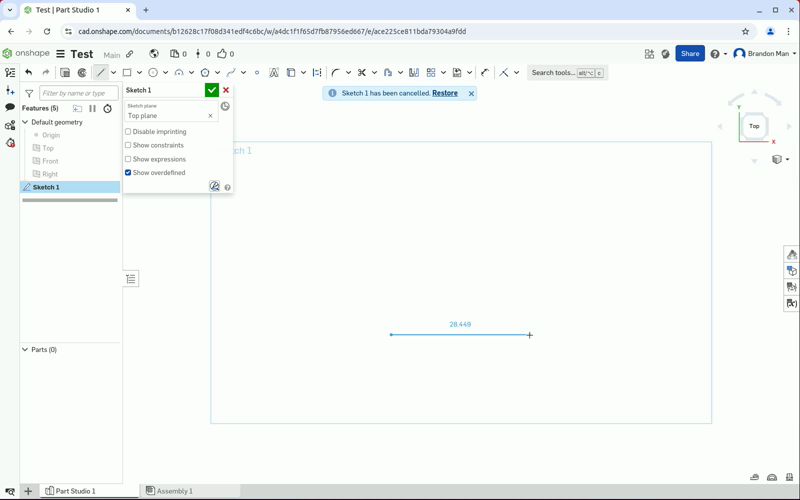
key_down(shift)
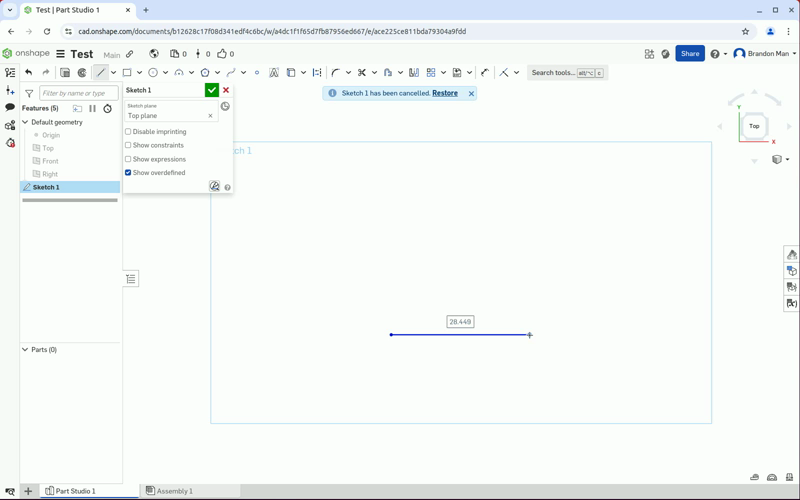
mouse_move(529, 231)
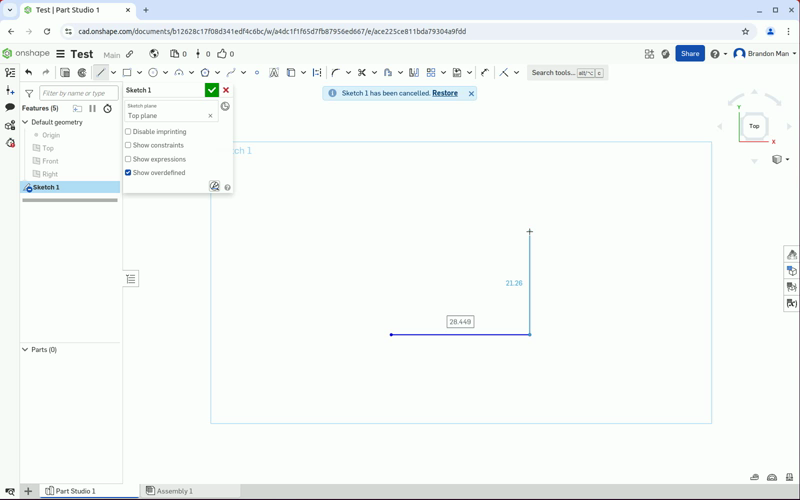
click(529, 231)
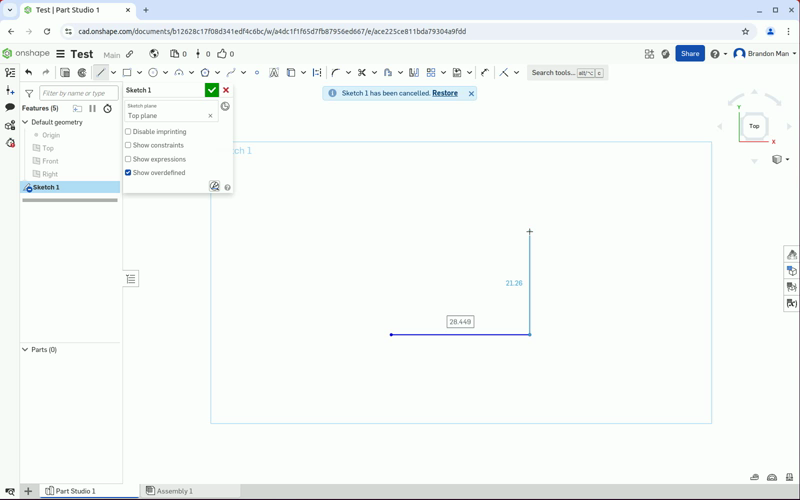
key_up(shift)
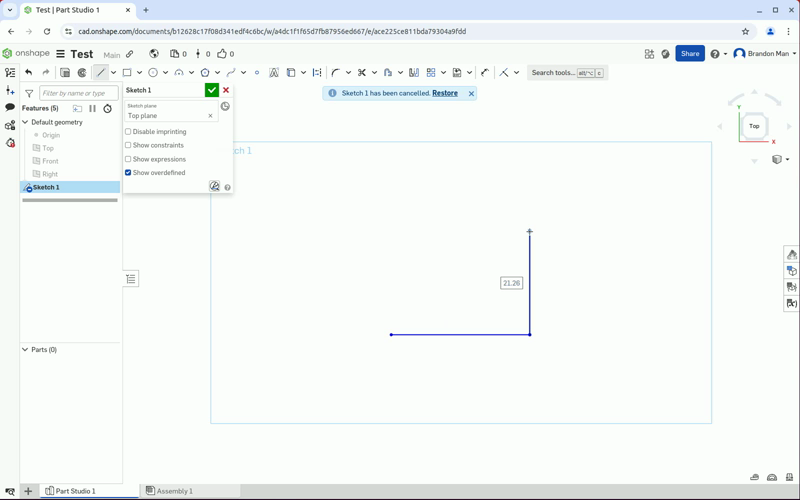
key_down(shift)
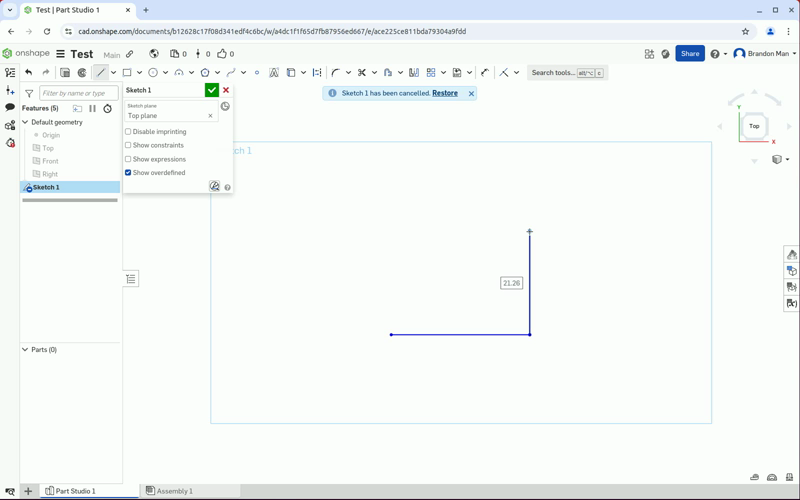
mouse_move(391, 231)
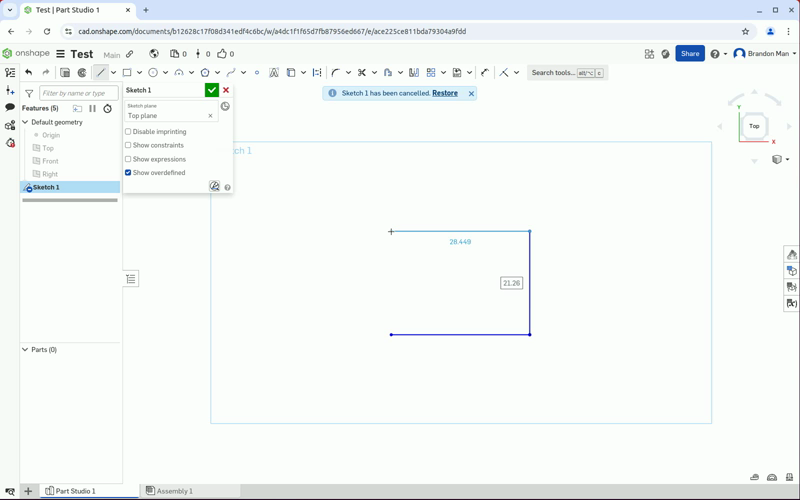
click(391, 231)
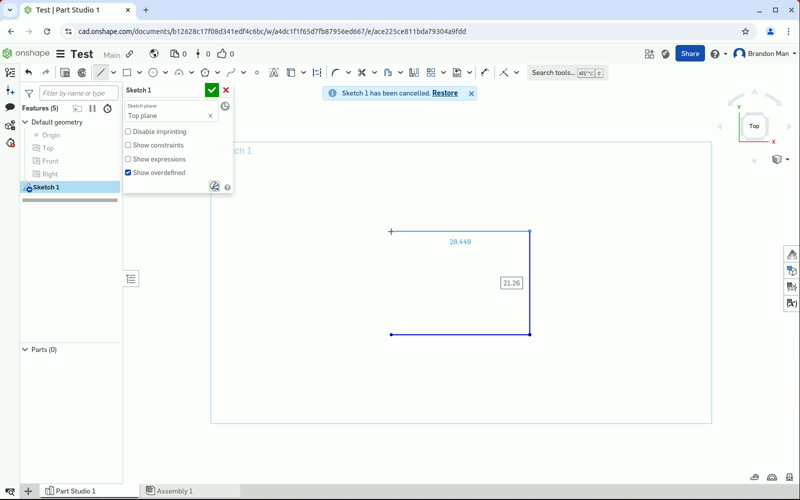
key_up(shift)
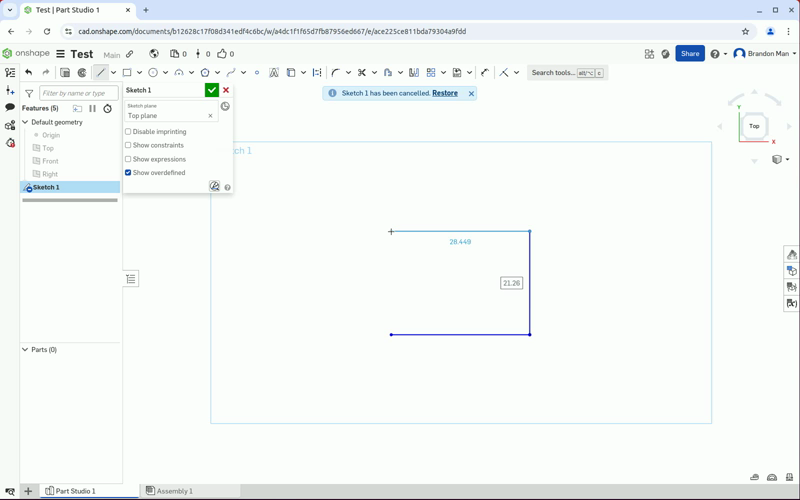
key_down(shift)
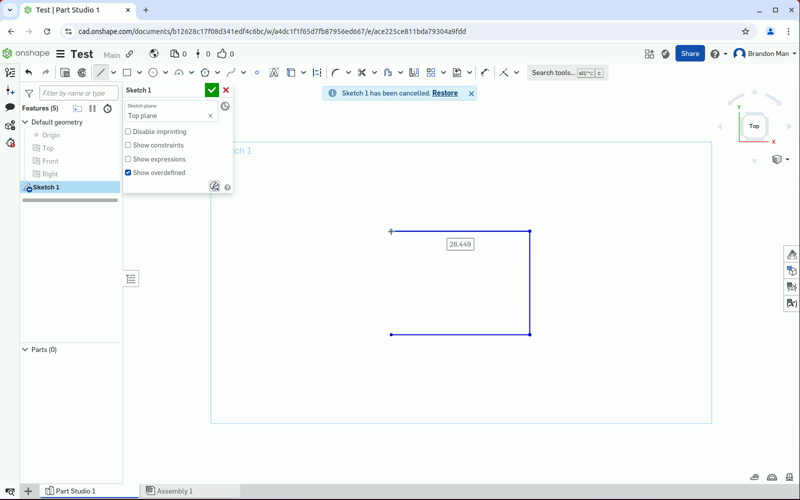
mouse_move(391, 334)
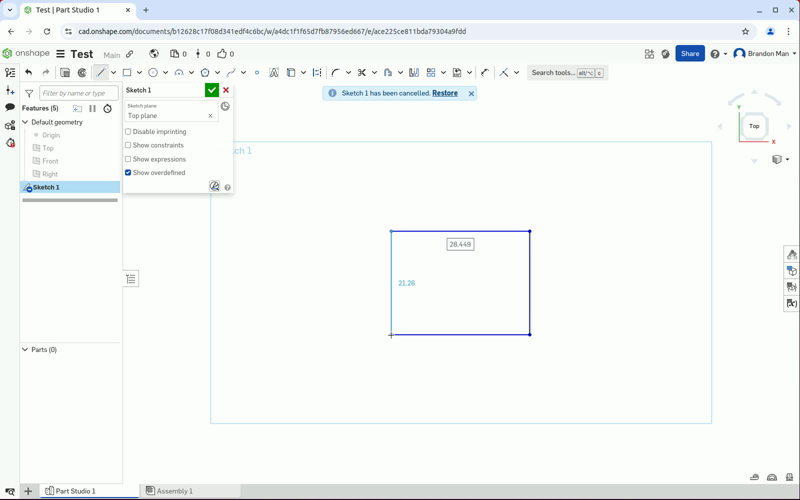
key_up(shift)
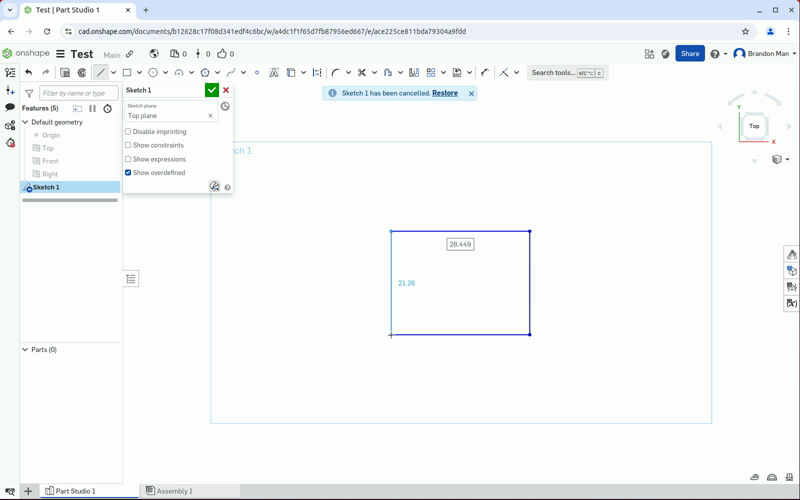
click(391, 334)
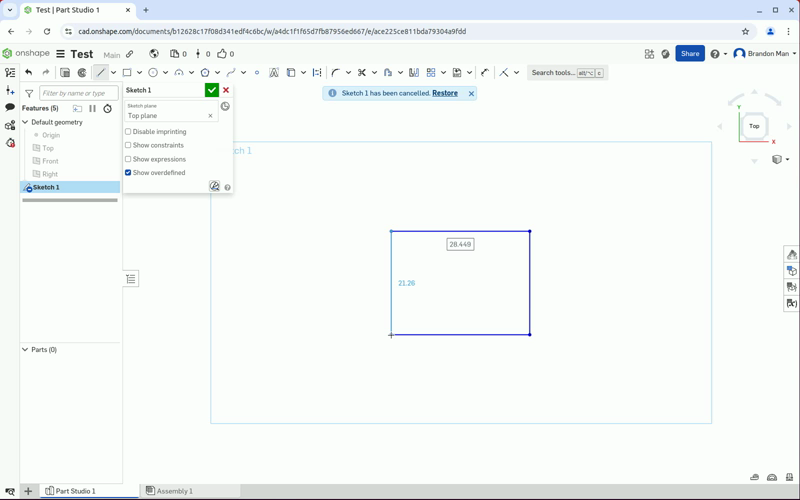
key(esc)
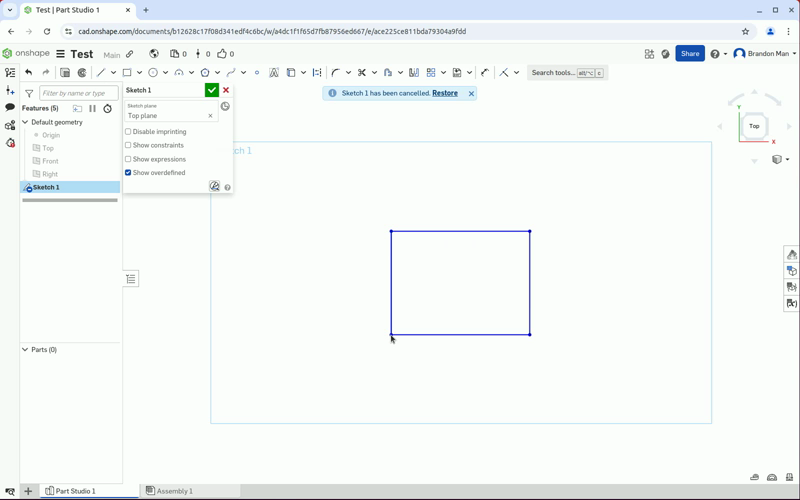
mouse_move(495, 252)
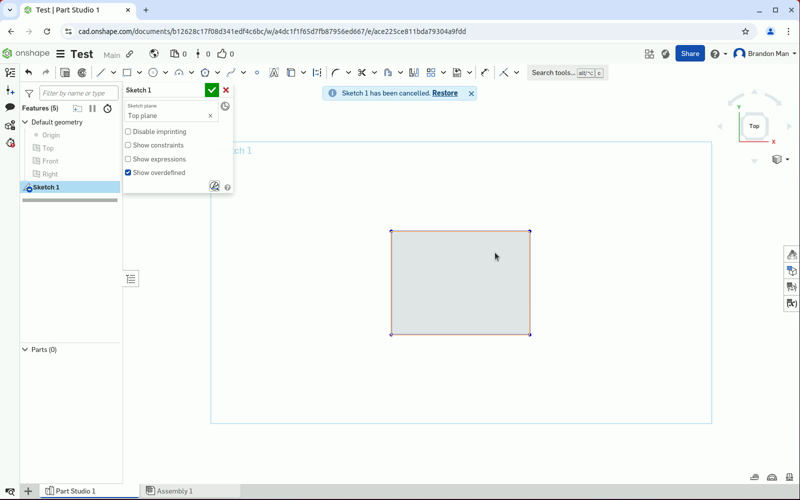
click(495, 252)
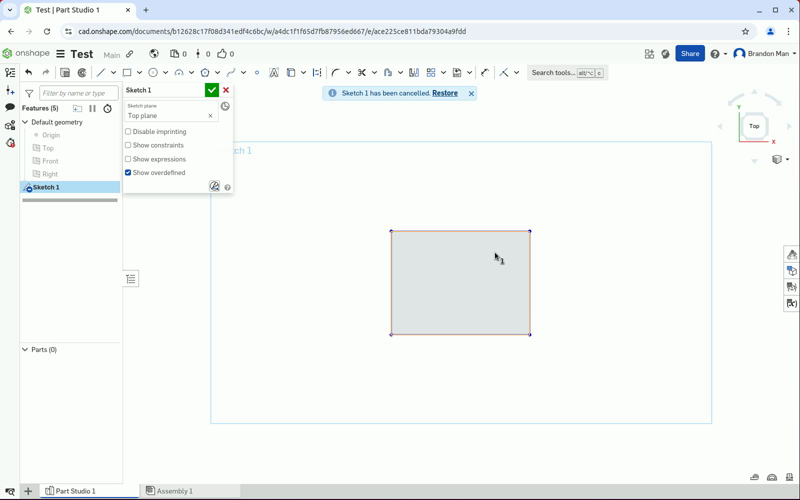
mouse_move(73, 352)
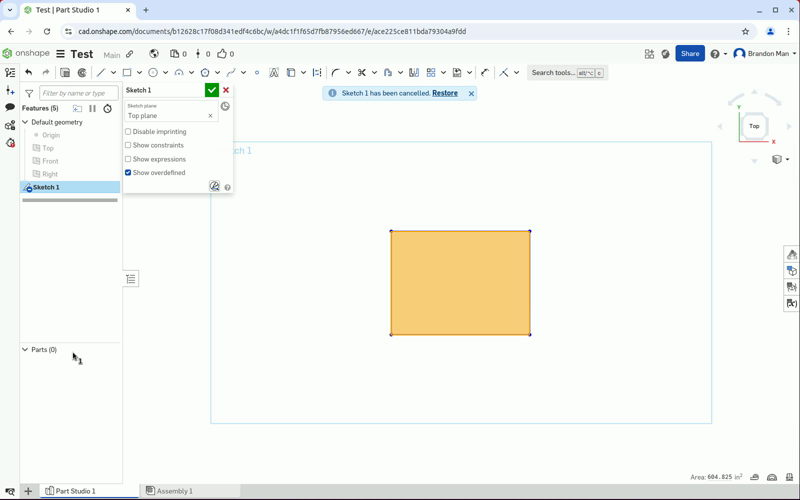
key(shift+y)
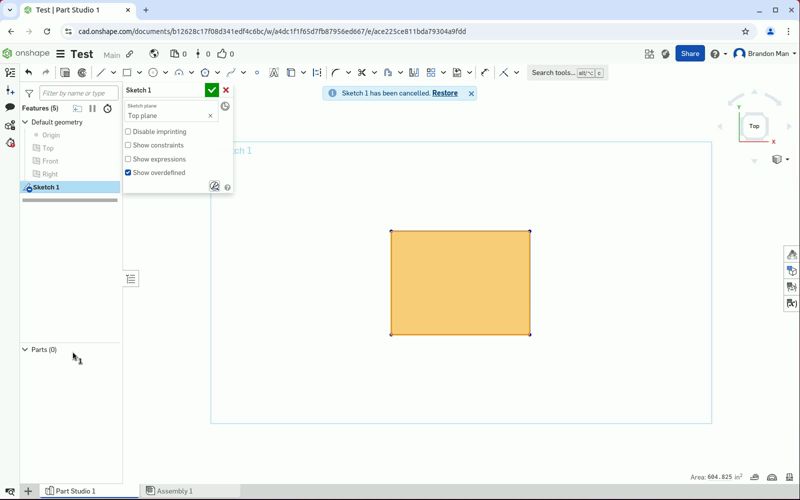
key(shift+e)
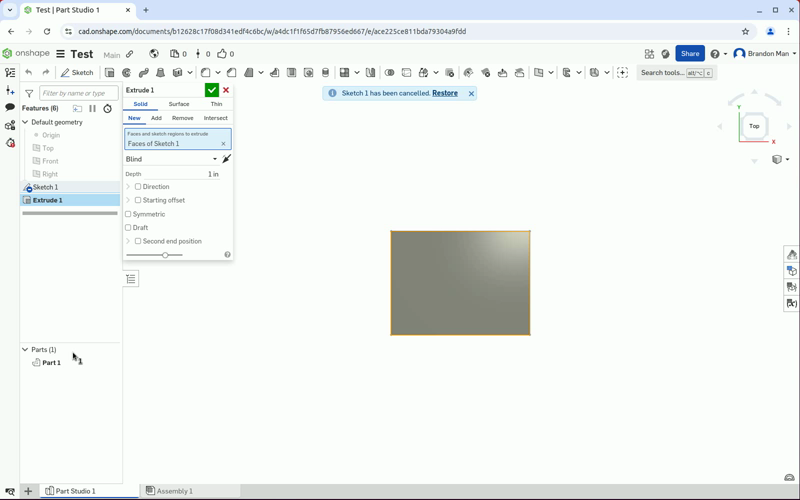
mouse_move(143, 106)
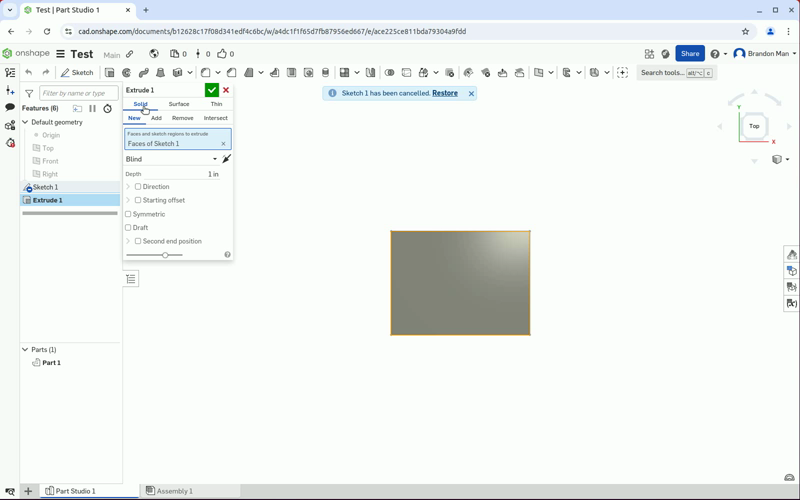
click(143, 106)
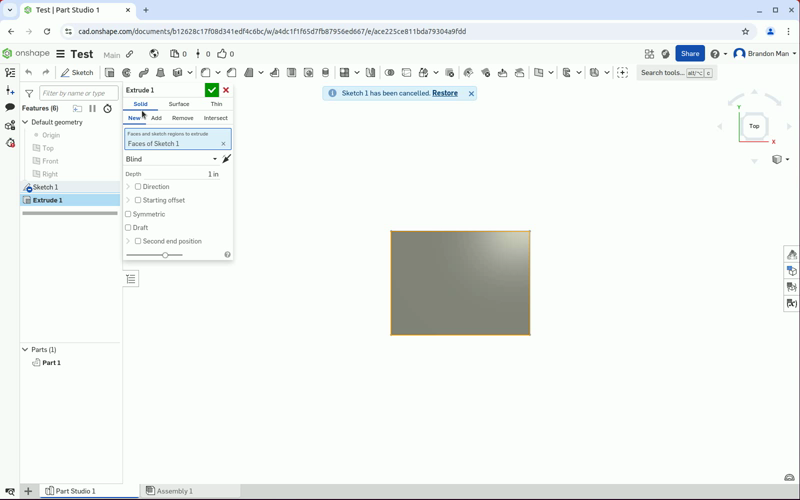
mouse_move(137, 120)
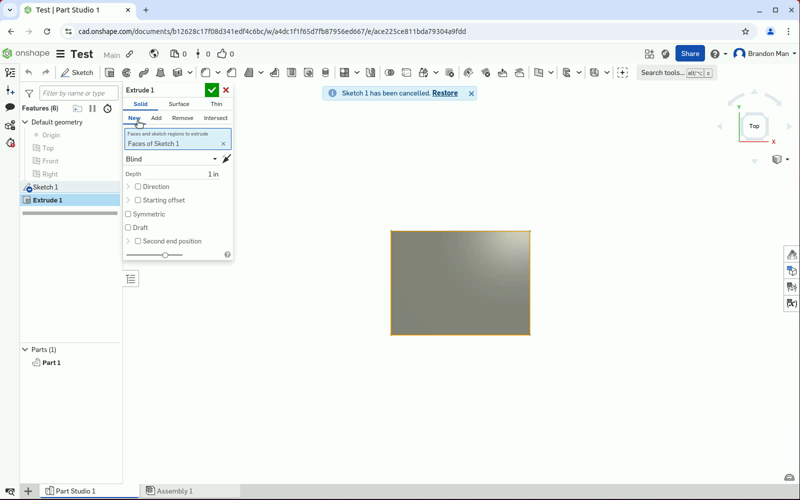
click(137, 120)
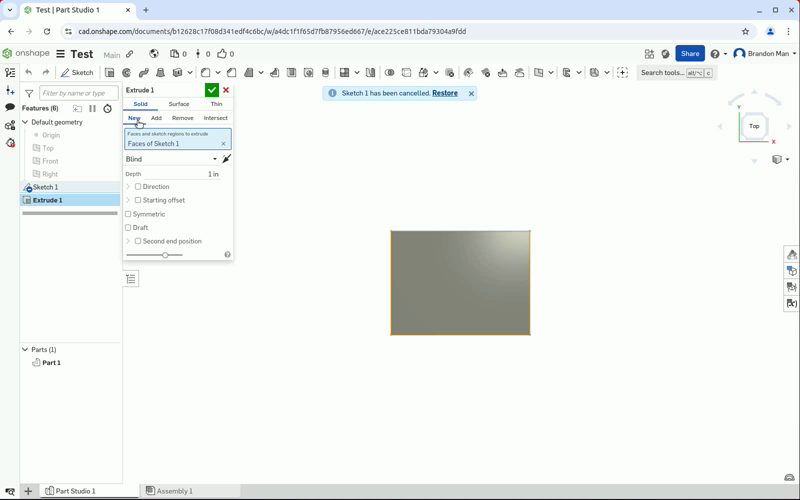
key(tab, 4)
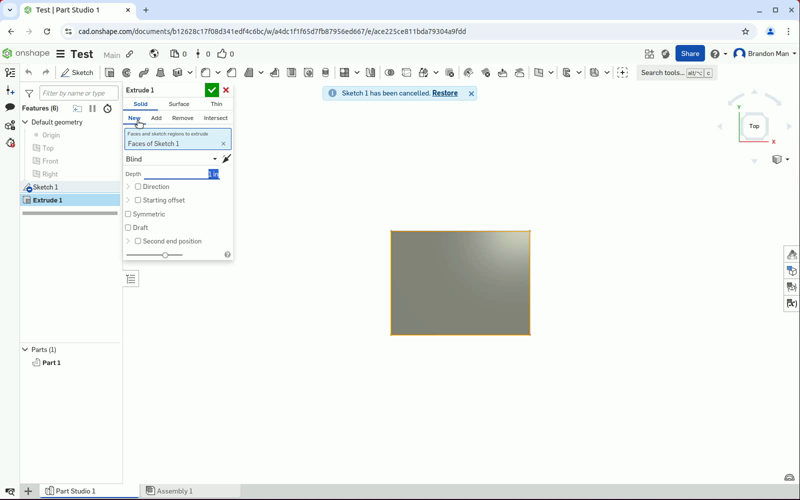
text(17.813)
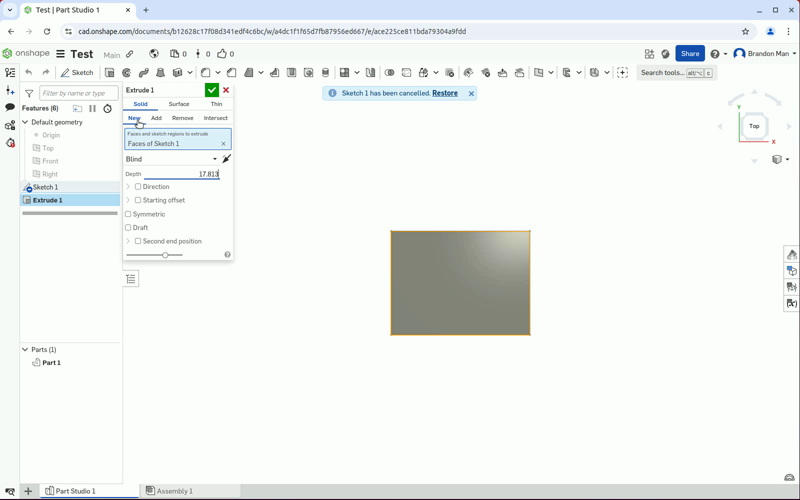
key(enter)
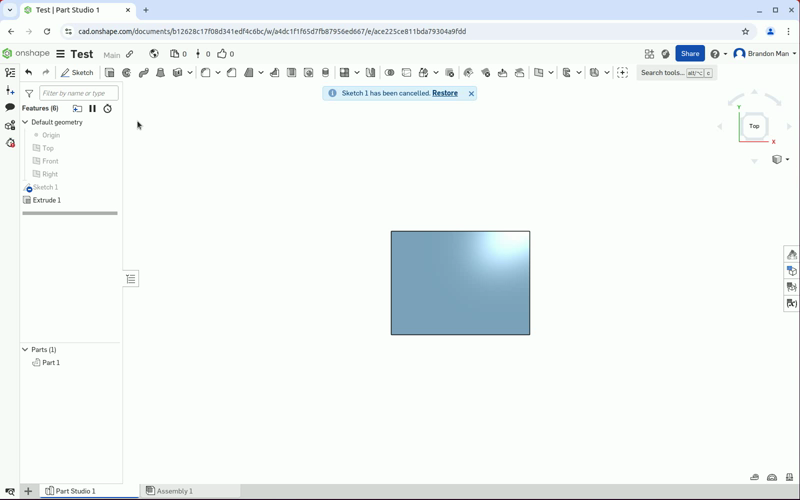
key(shift+h)
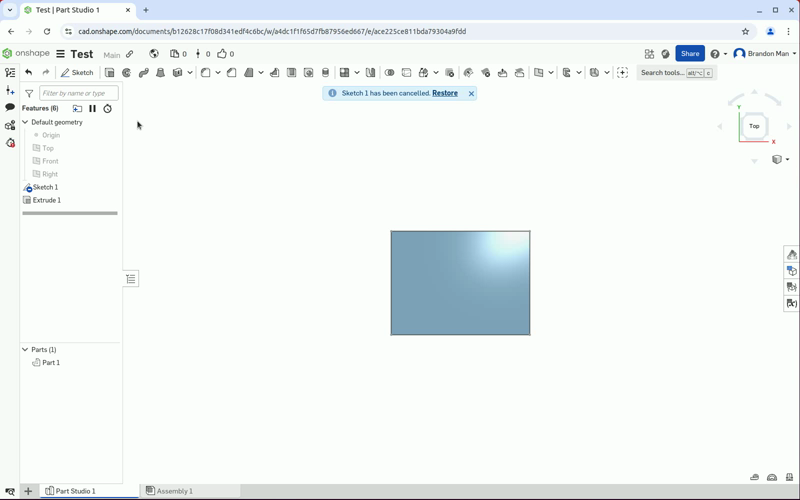
key(shift+h)
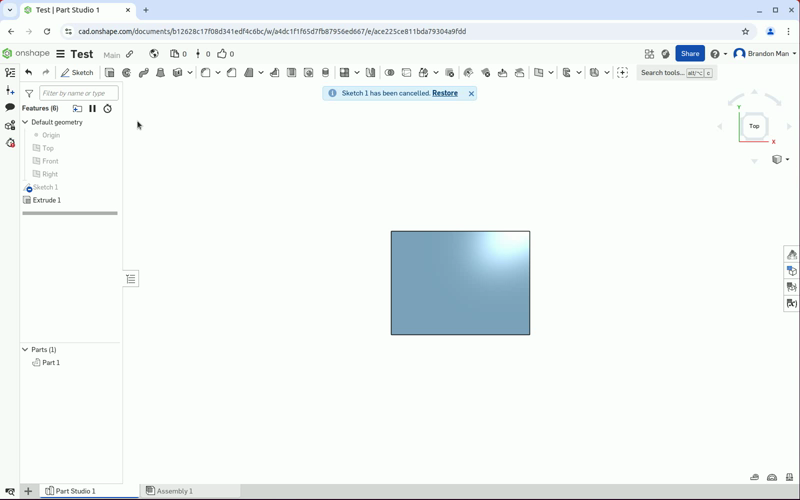
mouse_move(73, 189)
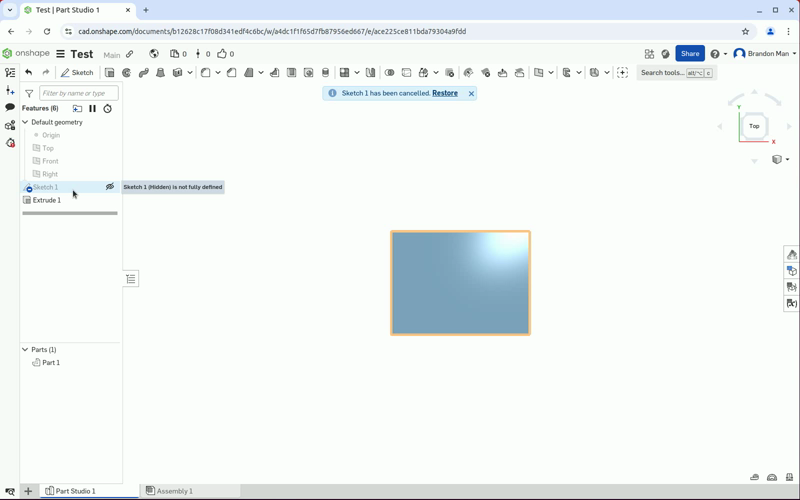
click(73, 189)
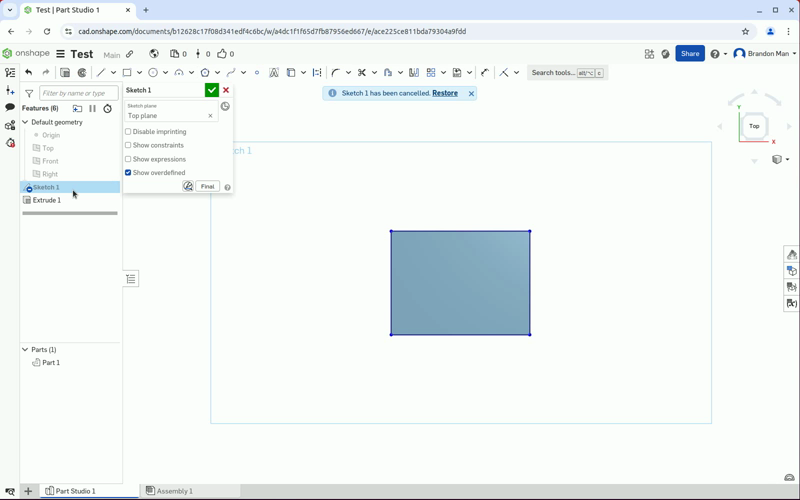
mouse_move(229, 92)
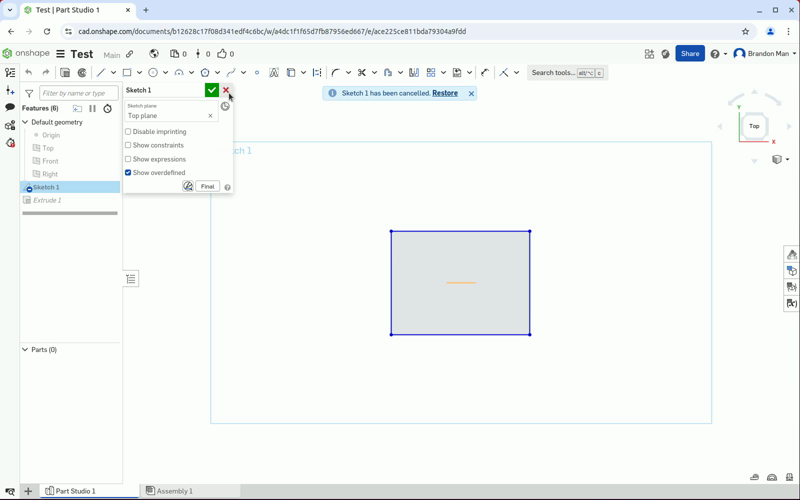
click(229, 92)
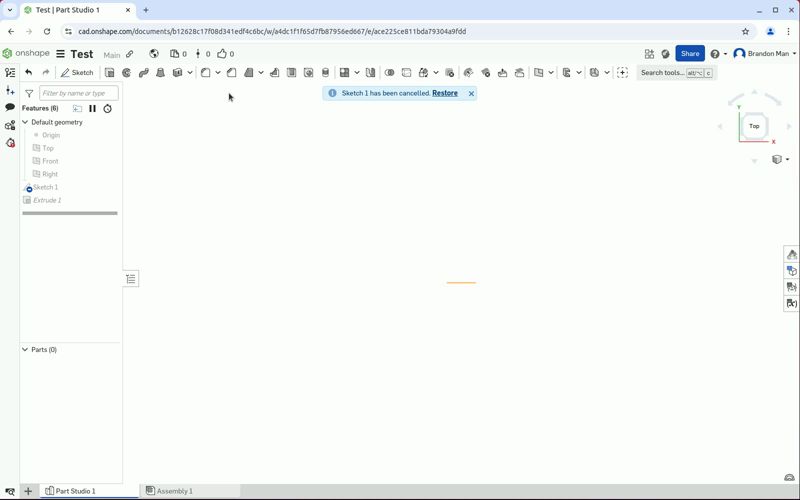
mouse_move(541, 75)
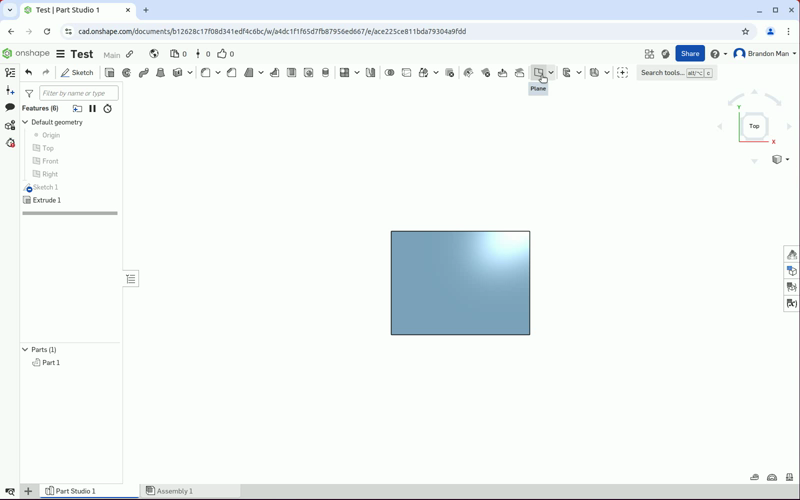
click(541, 75)
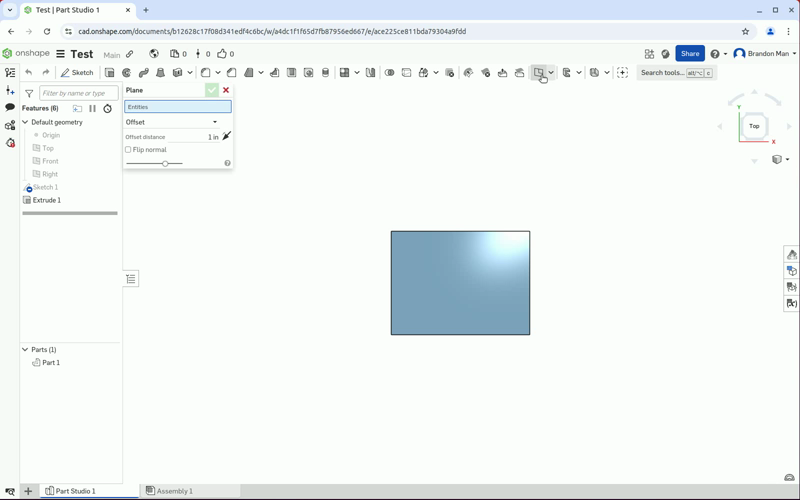
mouse_move(73, 150)
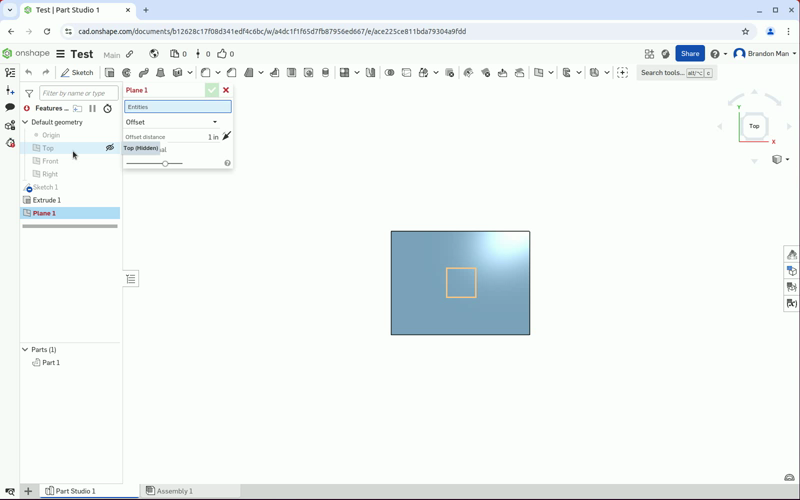
click(73, 150)
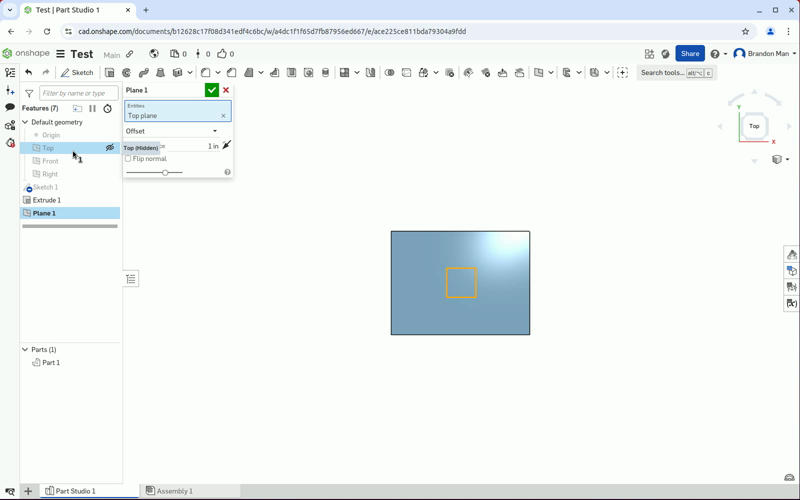
key(tab, 2)
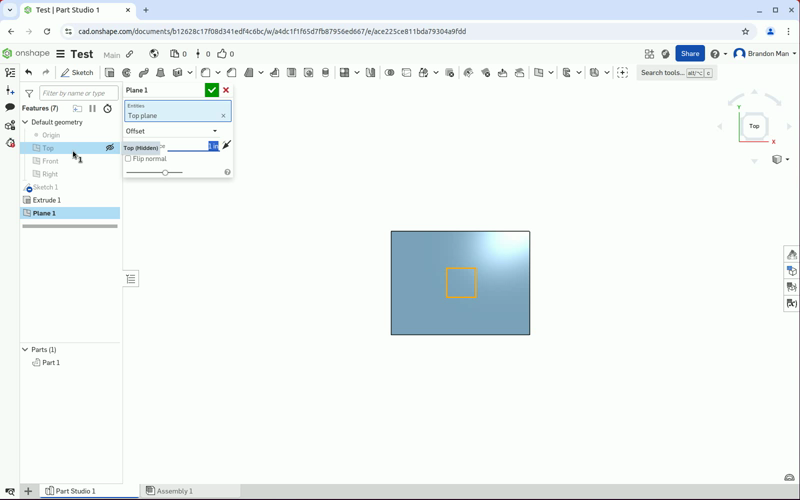
text(17.809)
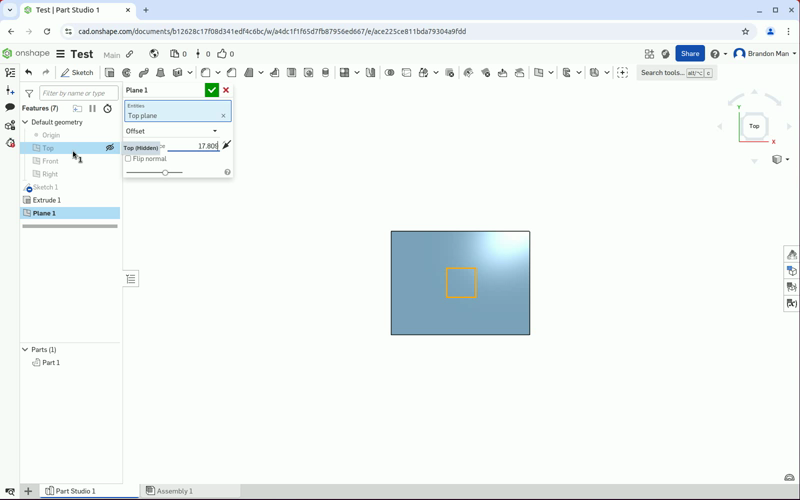
key(enter, 2)
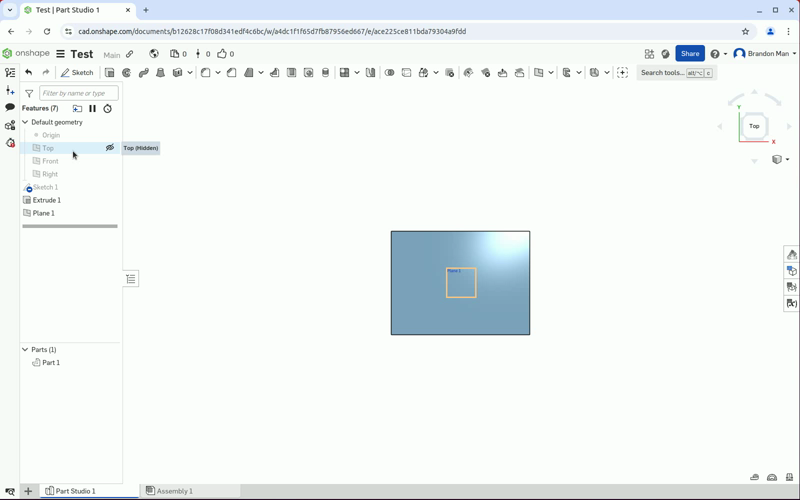
key(shift+s)
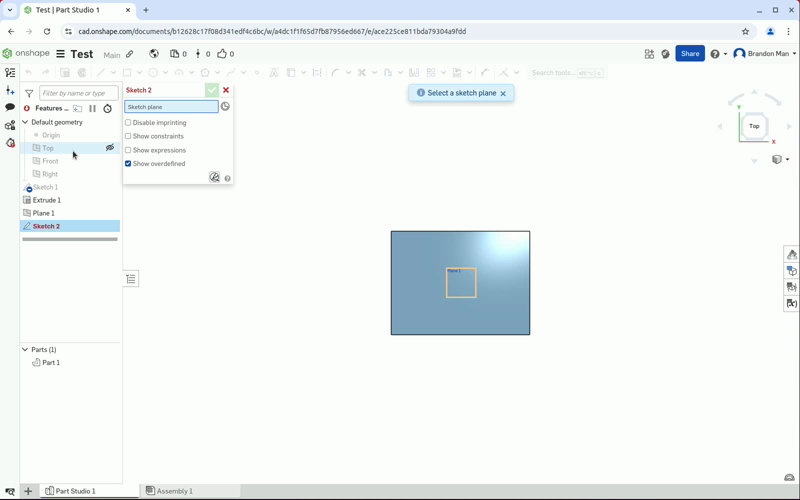
mouse_move(73, 215)
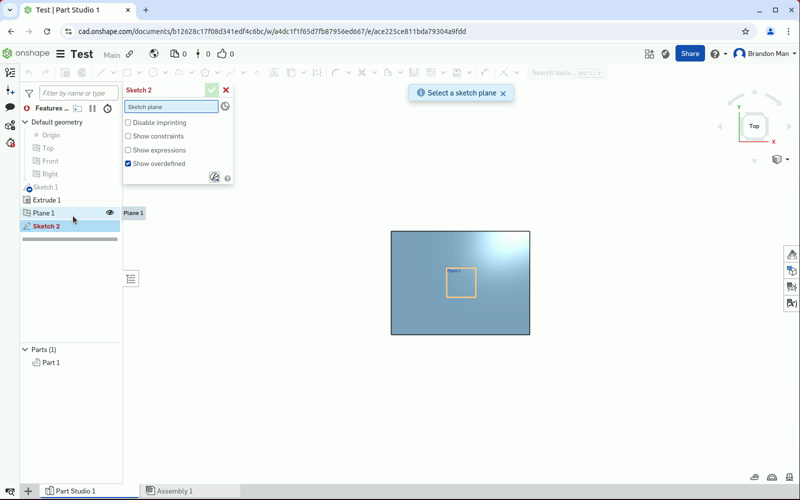
click(73, 215)
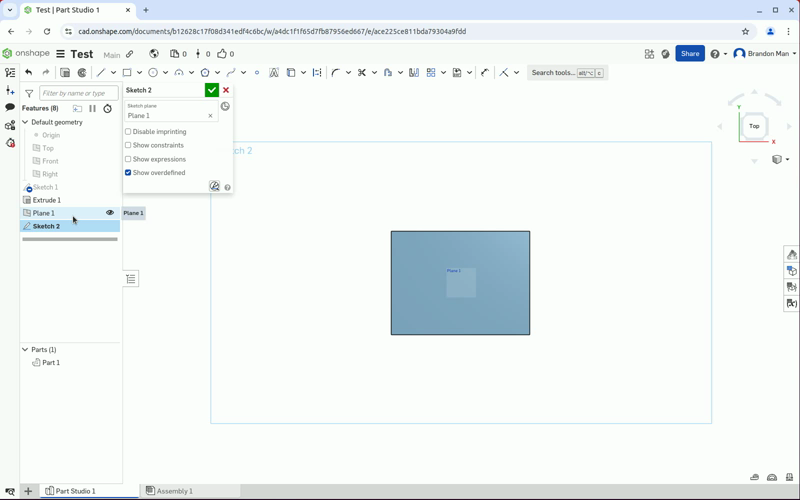
mouse_move(73, 352)
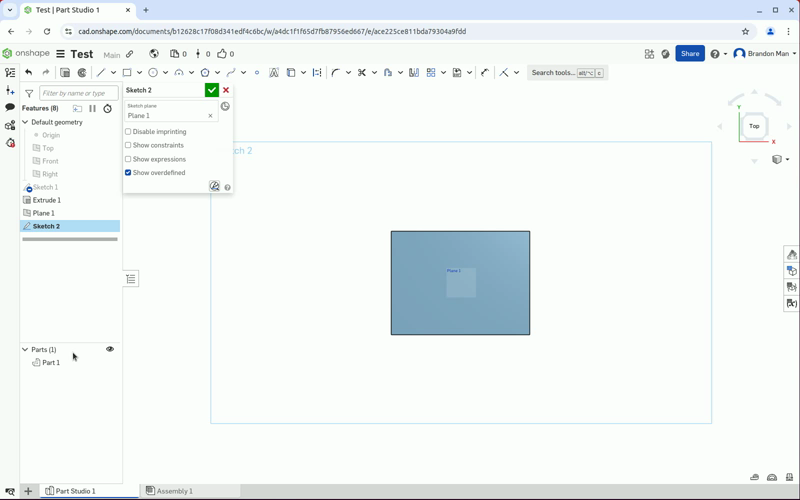
key(y)
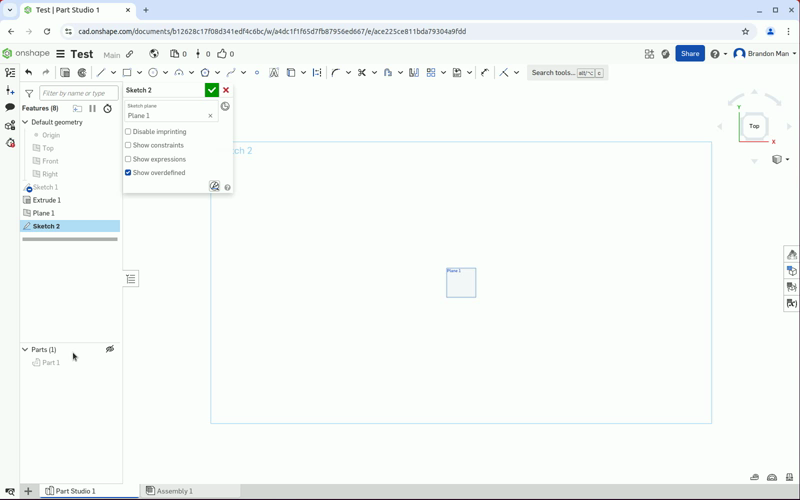
key(c)
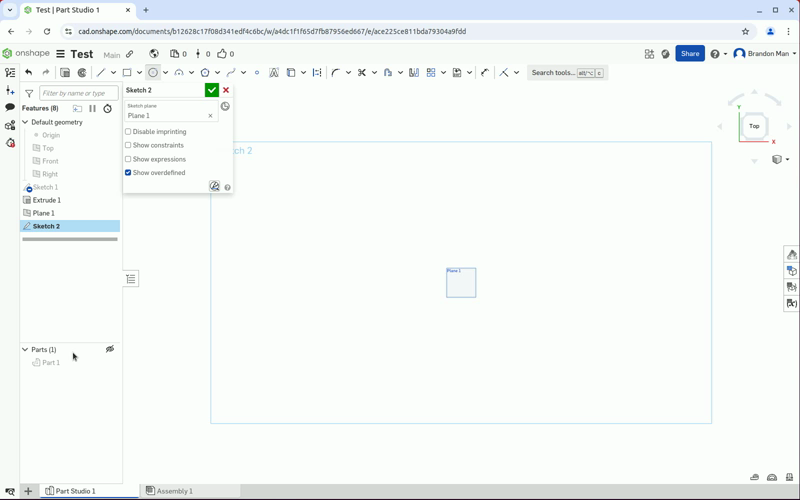
key_down(shift)
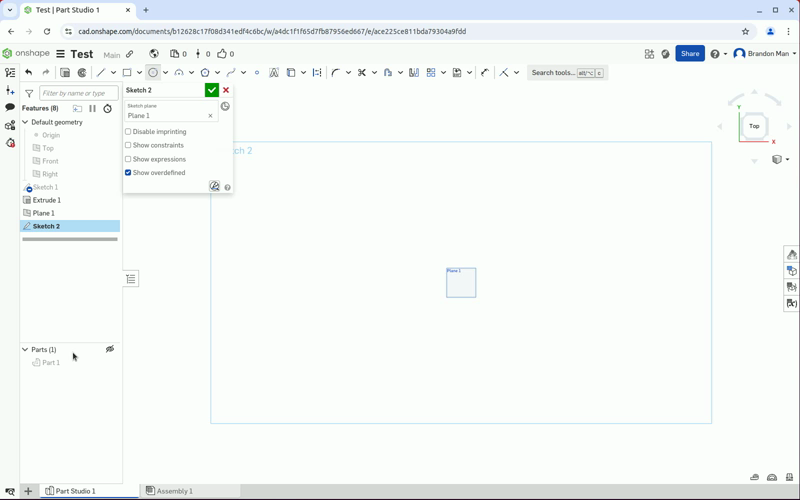
mouse_move(461, 282)
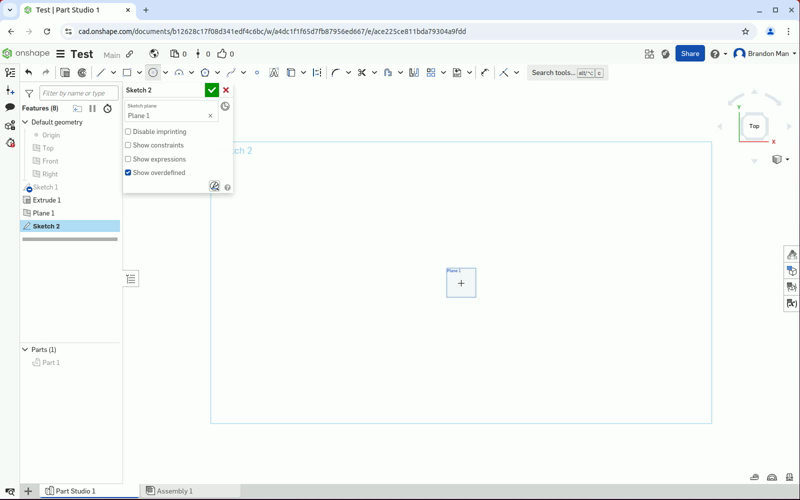
click(461, 282)
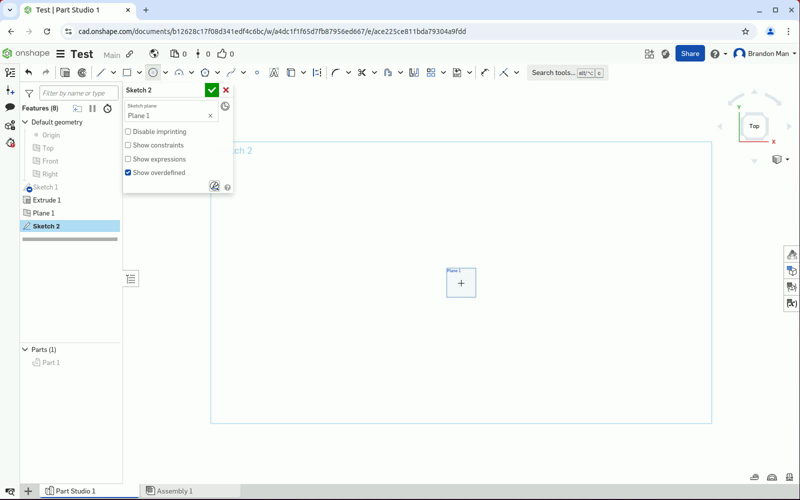
key_up(shift)
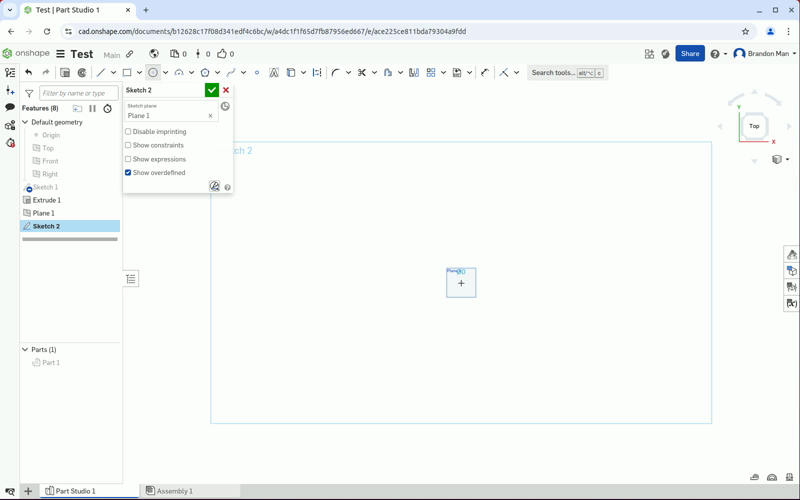
mouse_move(479, 282)
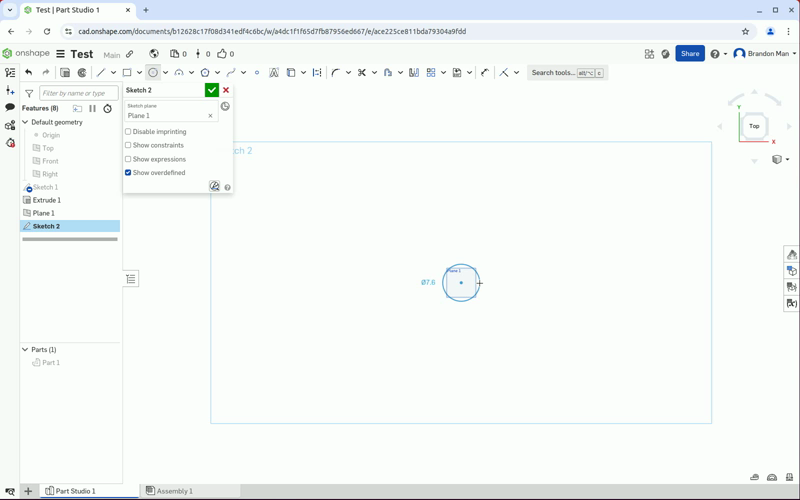
click(479, 282)
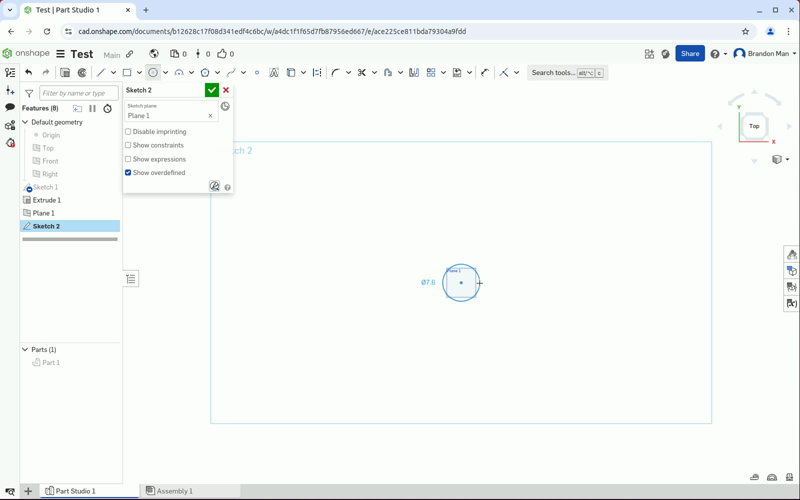
key(esc)
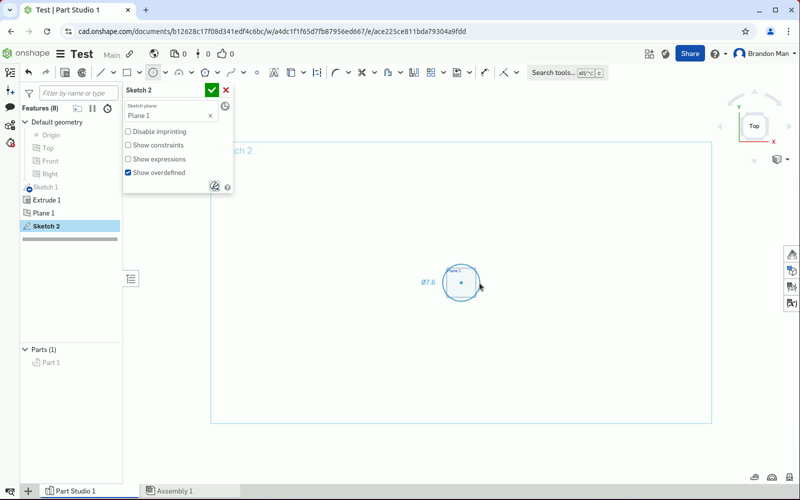
mouse_move(462, 273)
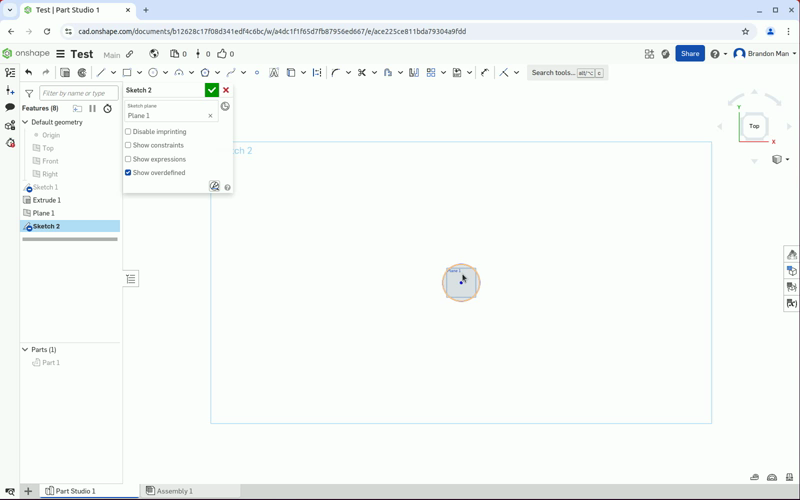
scroll(6)
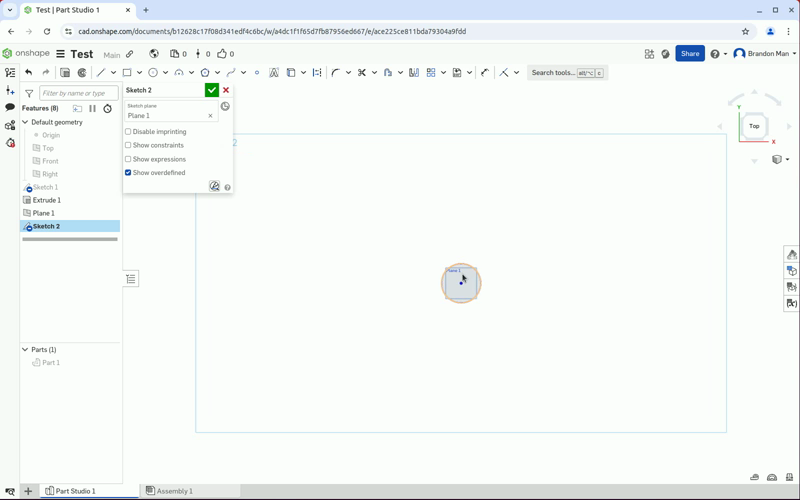
scroll(6)
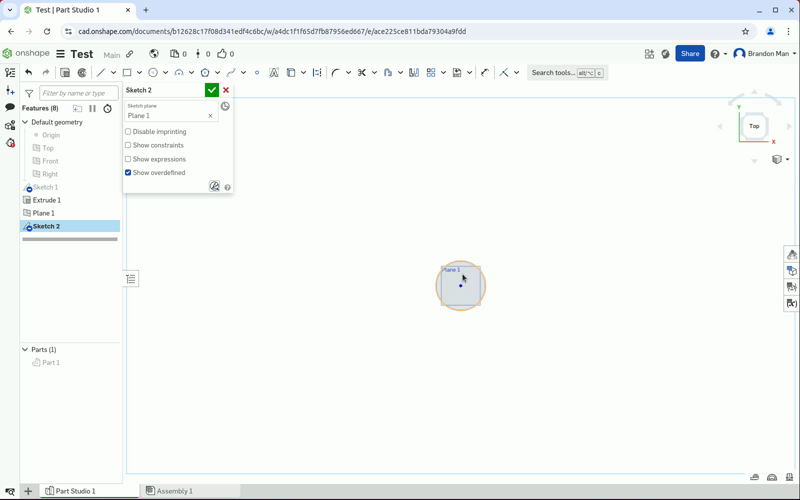
scroll(6)
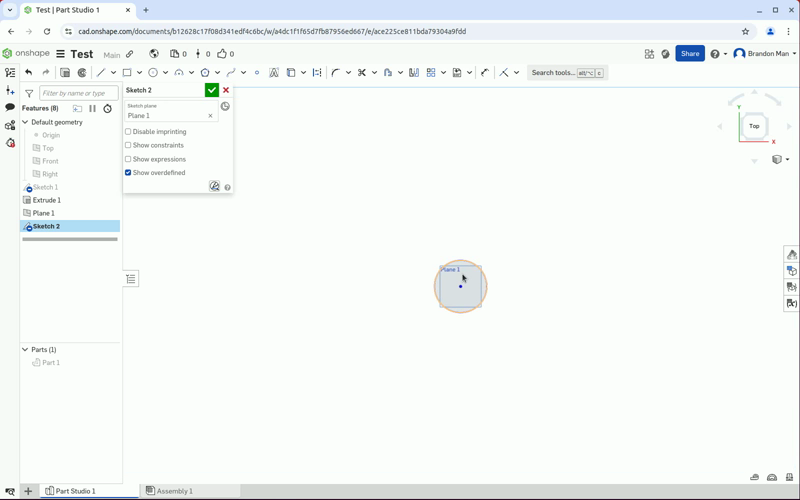
scroll(6)
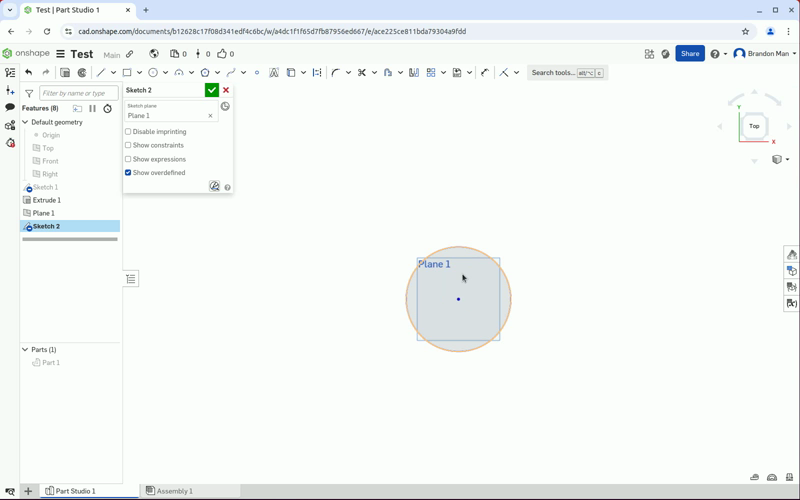
scroll(6)
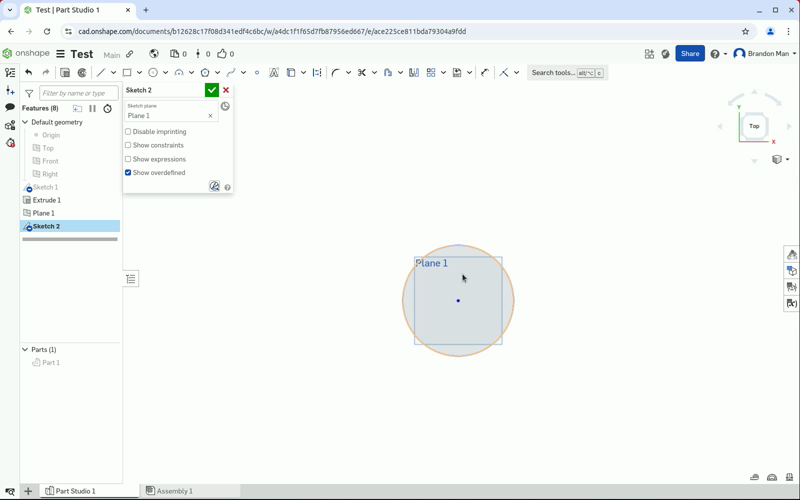
scroll(6)
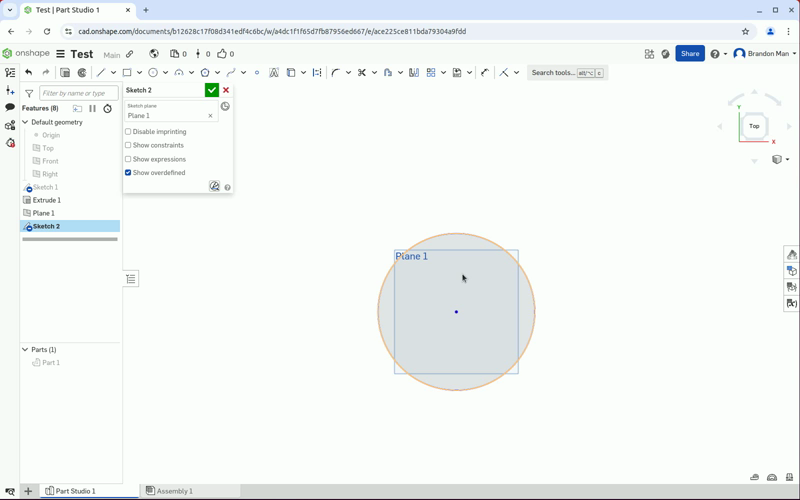
scroll(6)
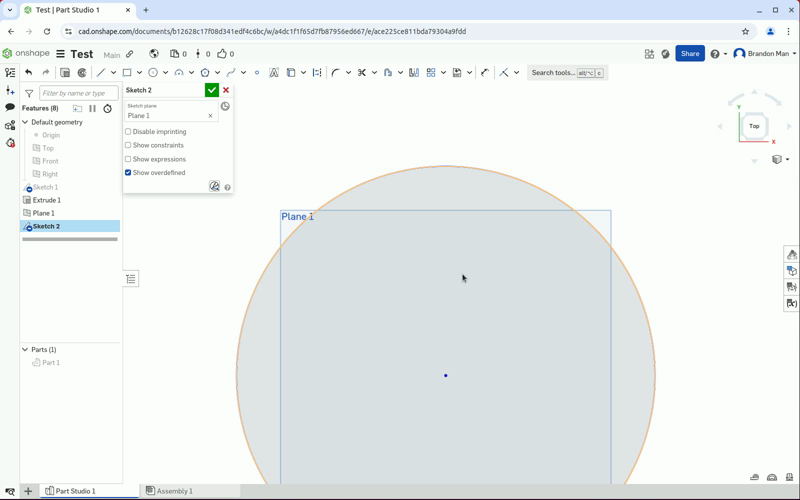
click(462, 273)
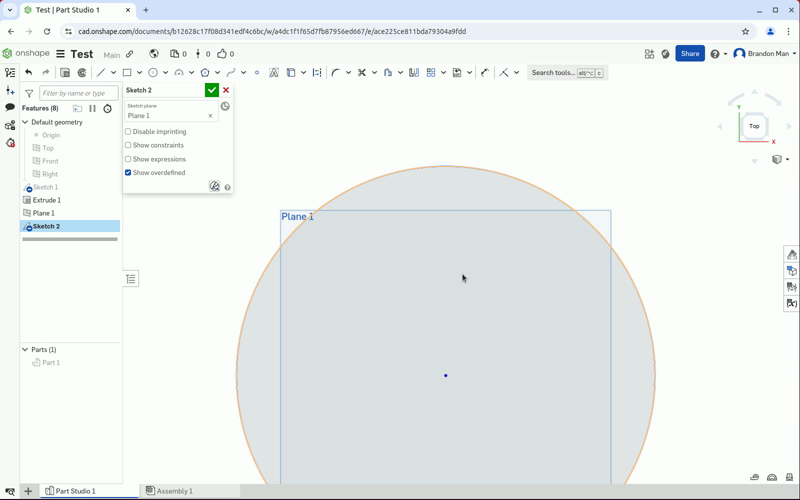
scroll(-6)
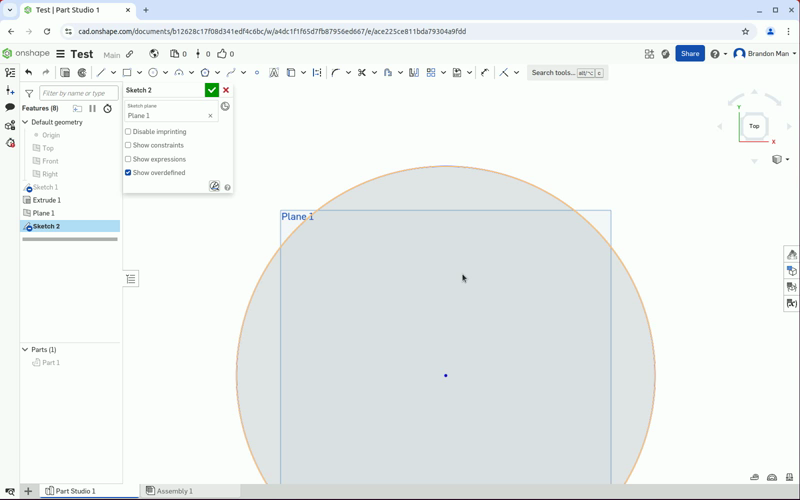
scroll(-6)
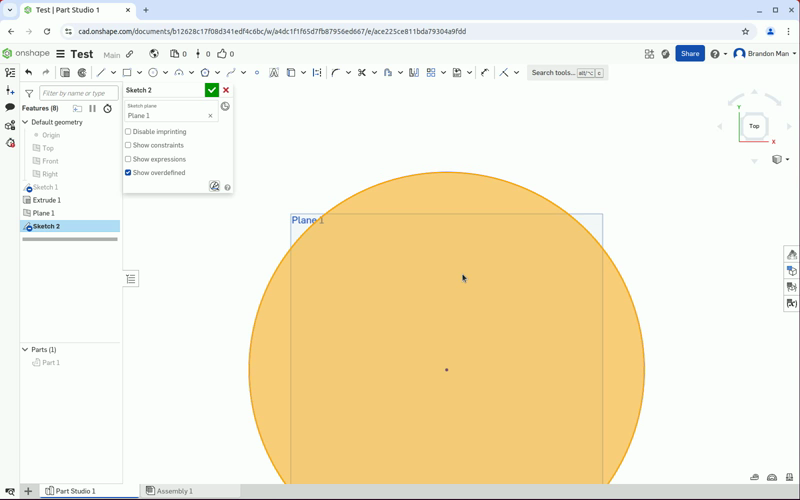
scroll(-6)
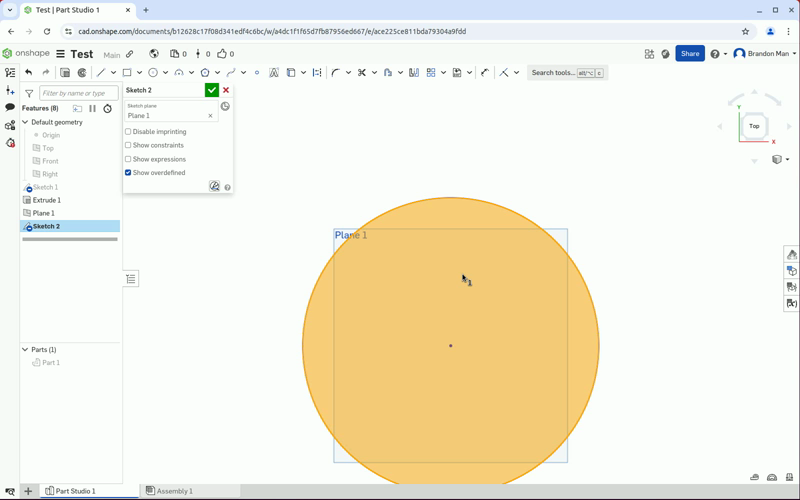
scroll(-6)
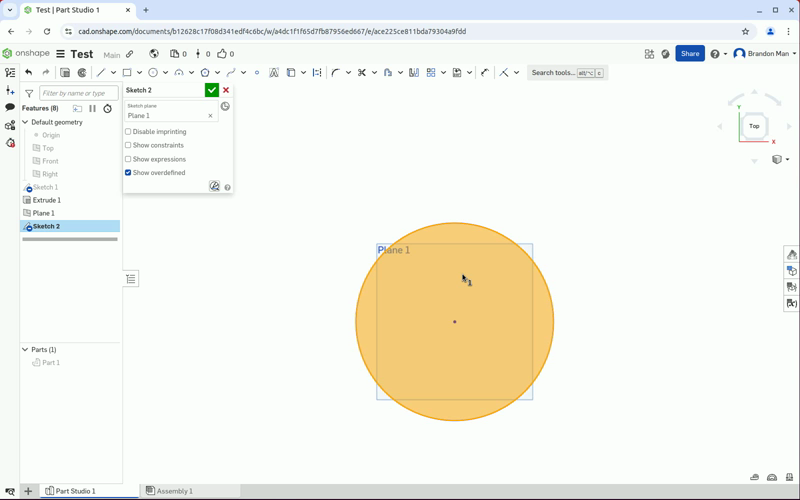
scroll(-6)
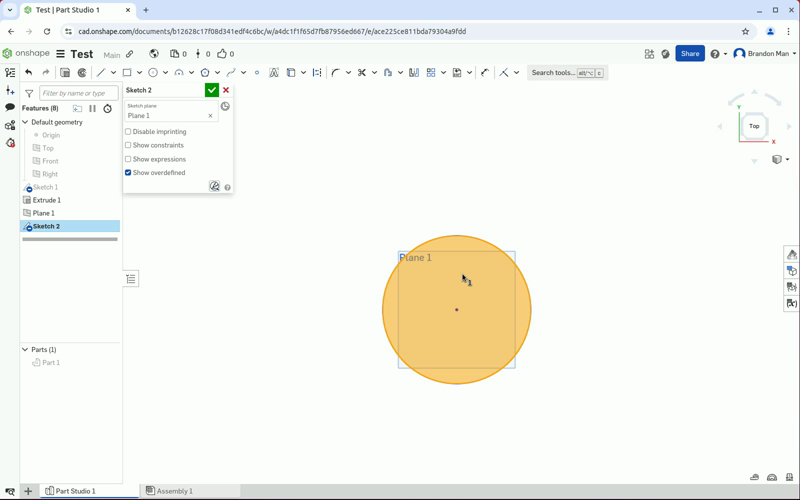
scroll(-6)
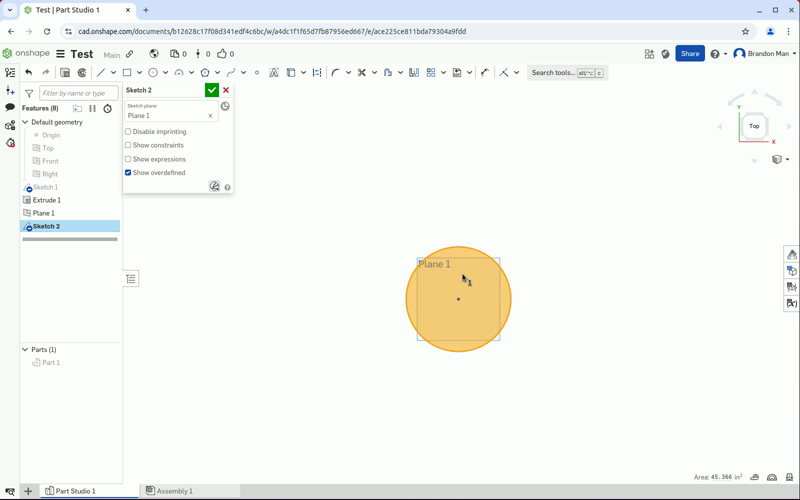
scroll(-6)
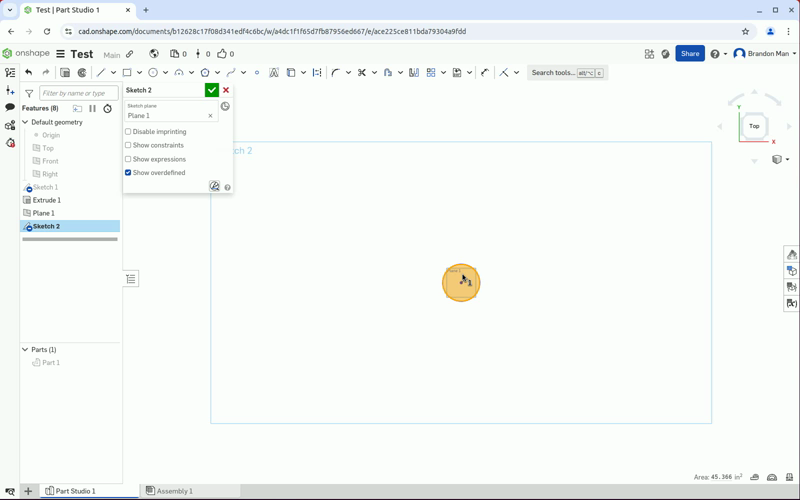
mouse_move(73, 352)
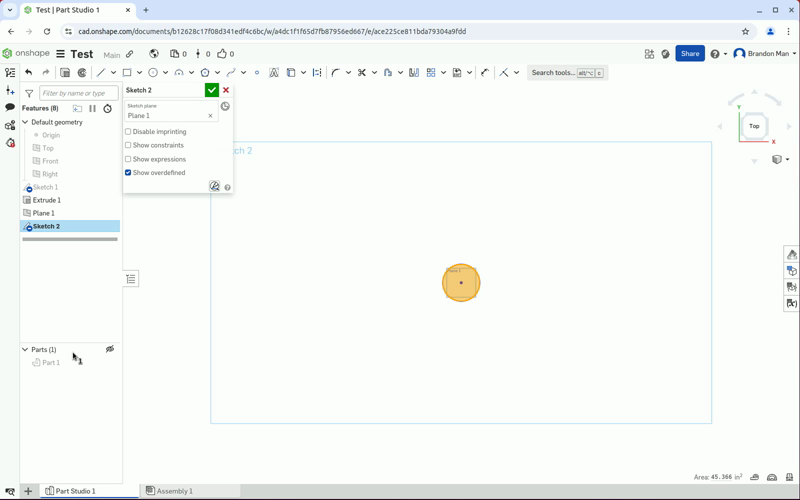
key(shift+y)
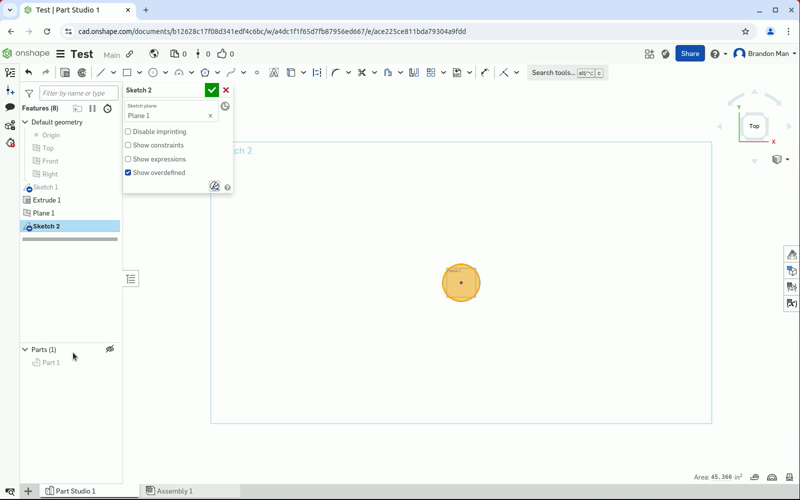
key(shift+e)
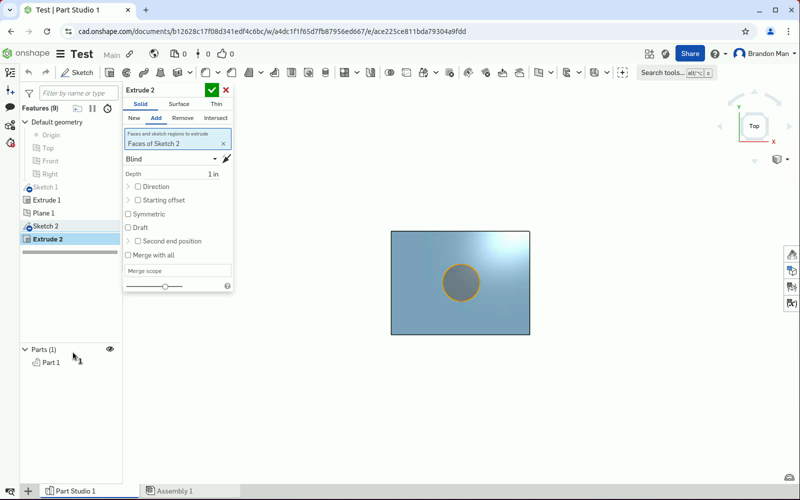
mouse_move(143, 106)
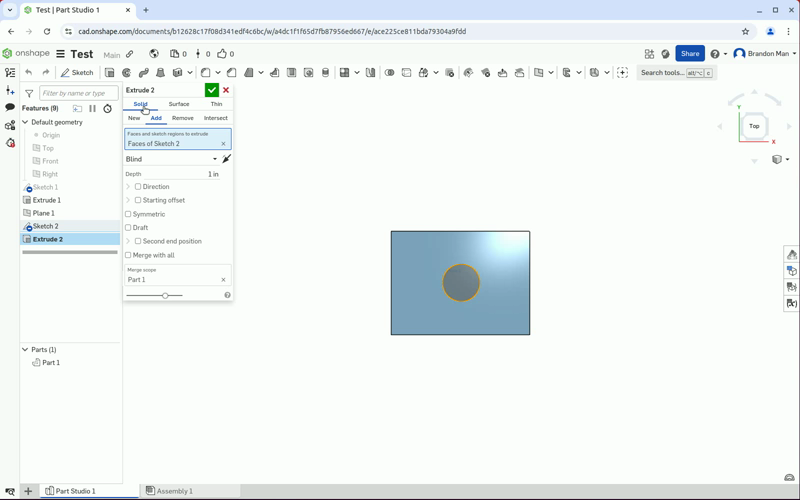
click(143, 106)
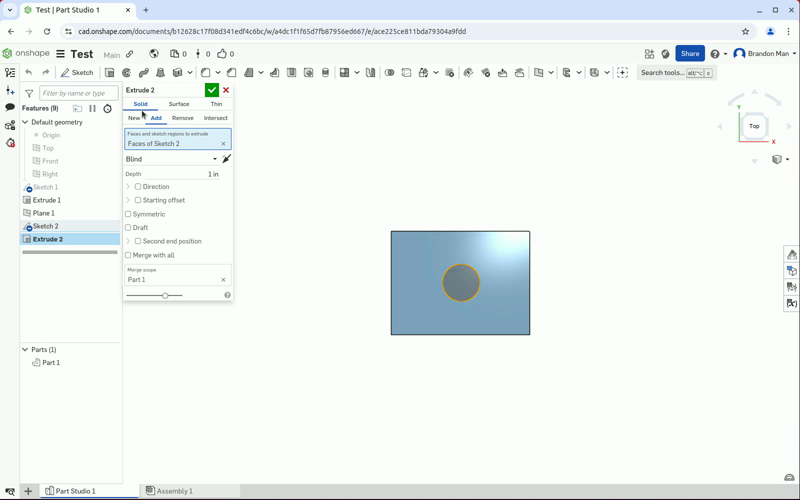
mouse_move(137, 120)
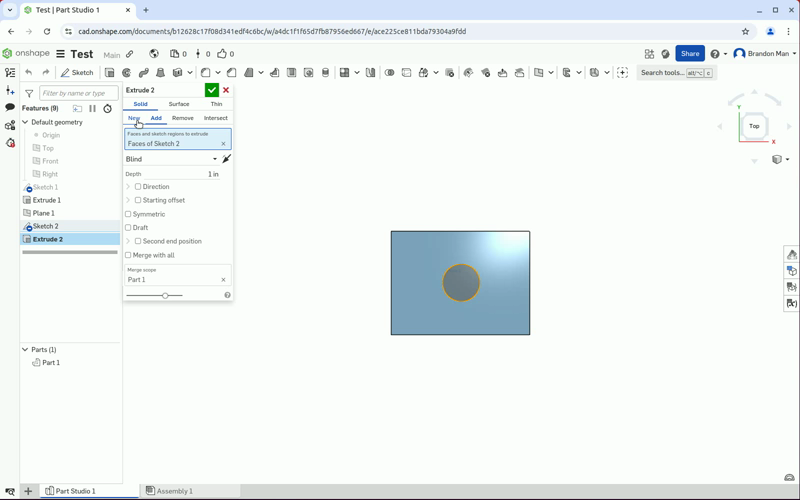
click(137, 120)
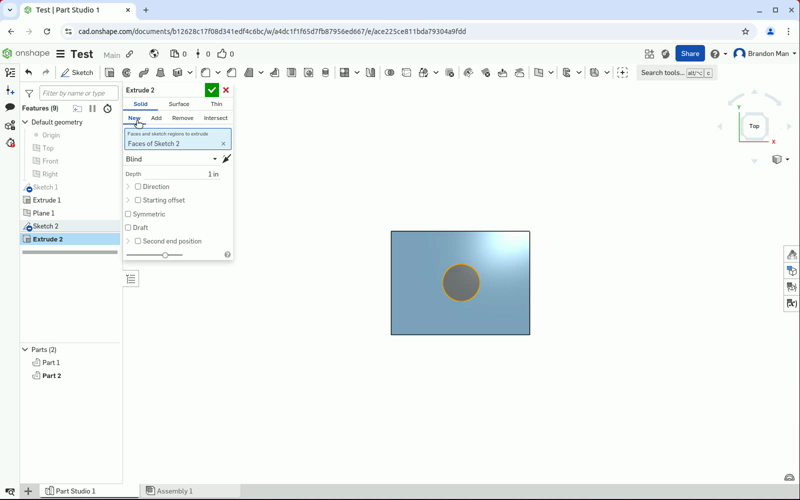
key(tab, 4)
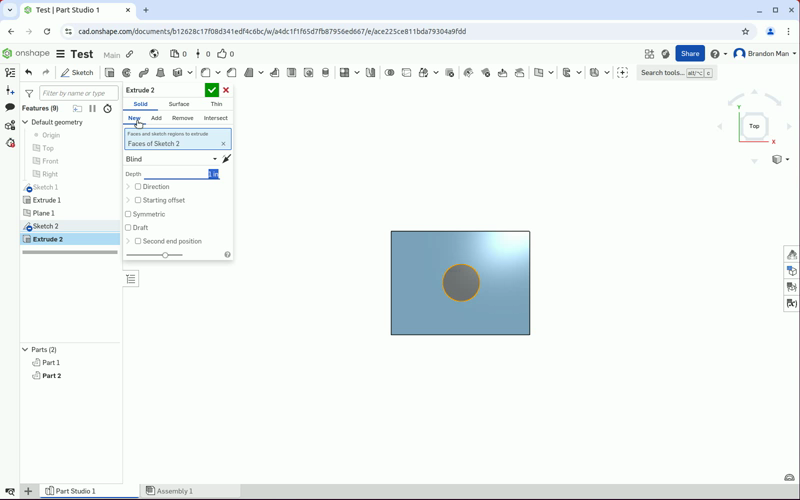
text(5.296)
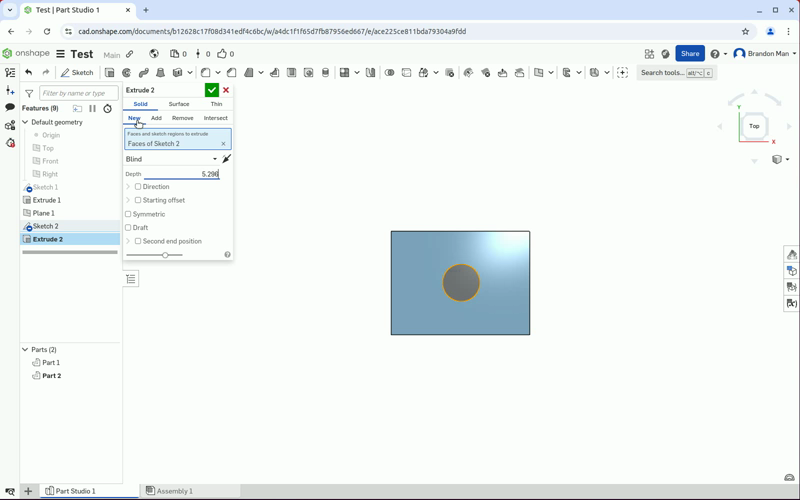
key(enter)
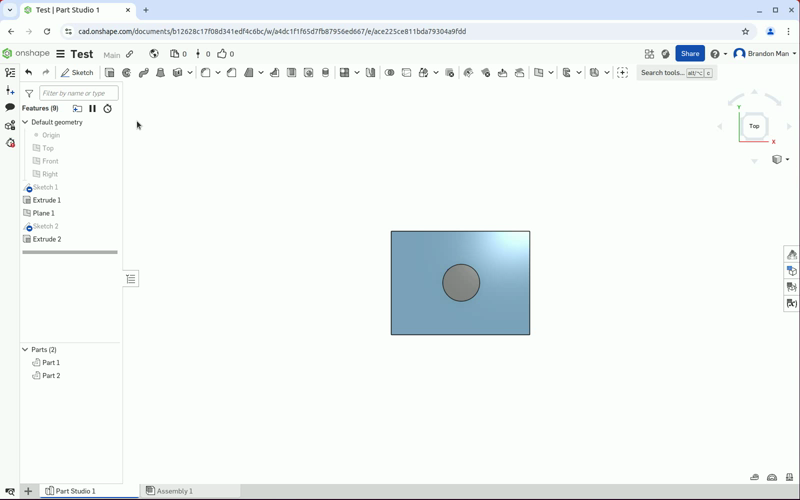
key(shift+h)
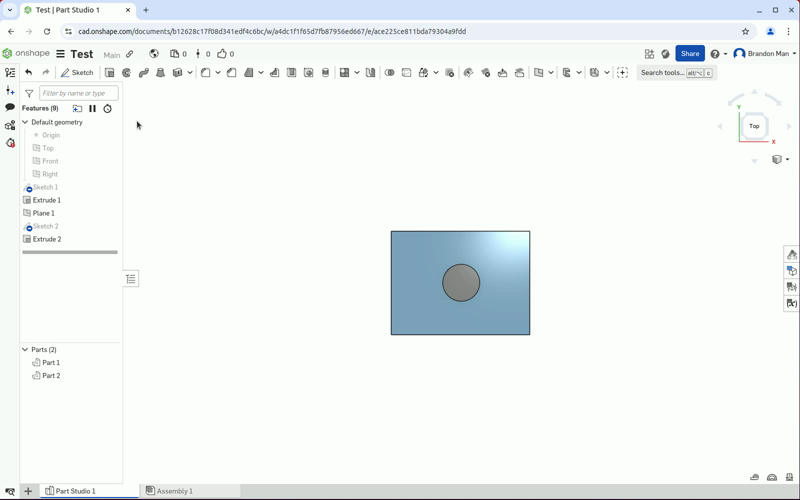
key(shift+h)
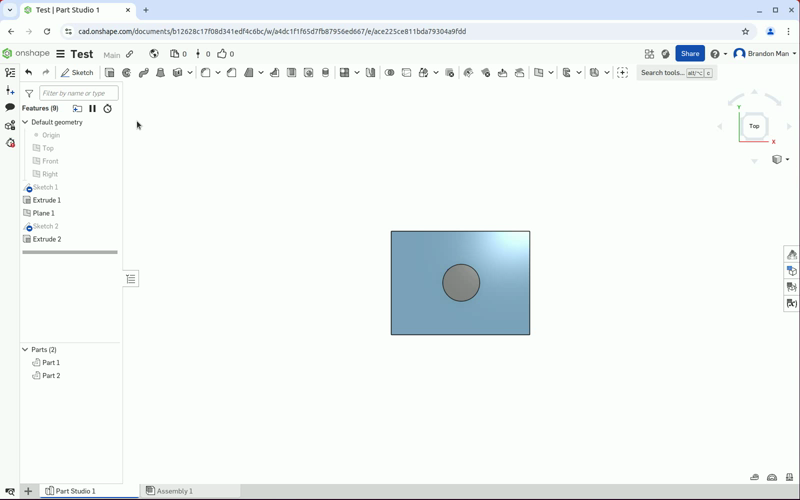
mouse_move(73, 189)
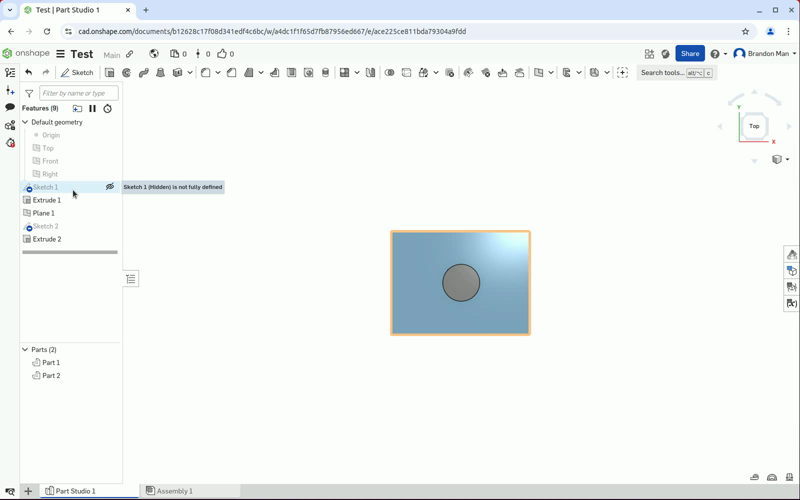
click(73, 189)
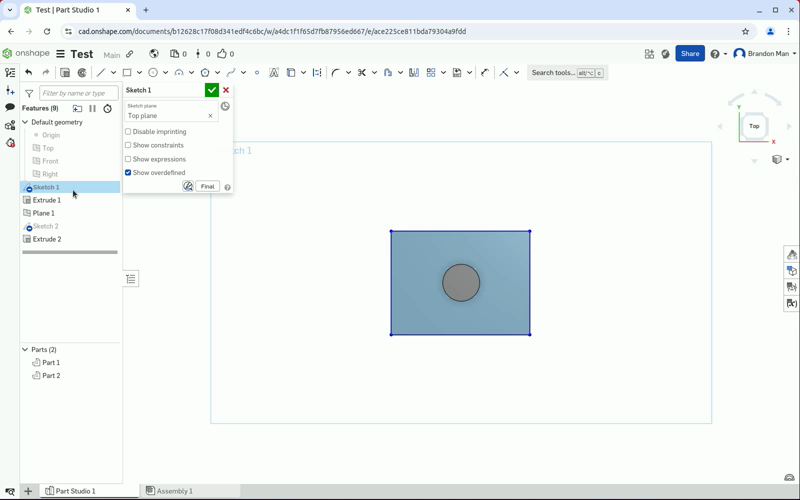
mouse_move(229, 92)
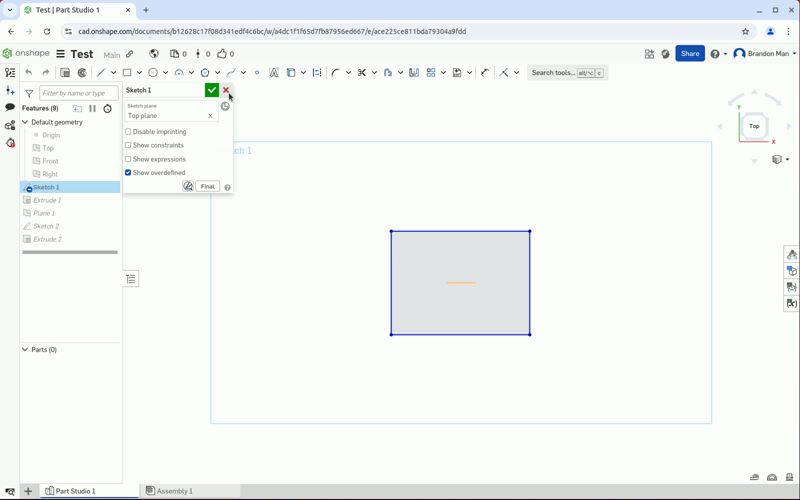
click(229, 92)
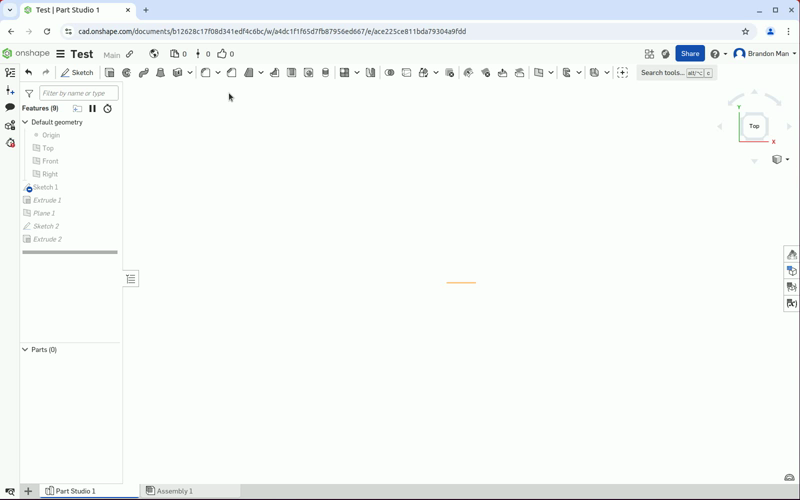
mouse_move(73, 352)
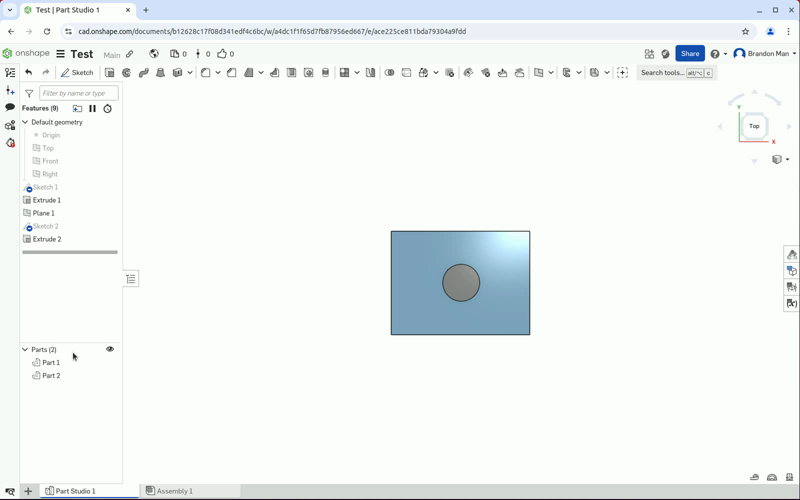
key(y)
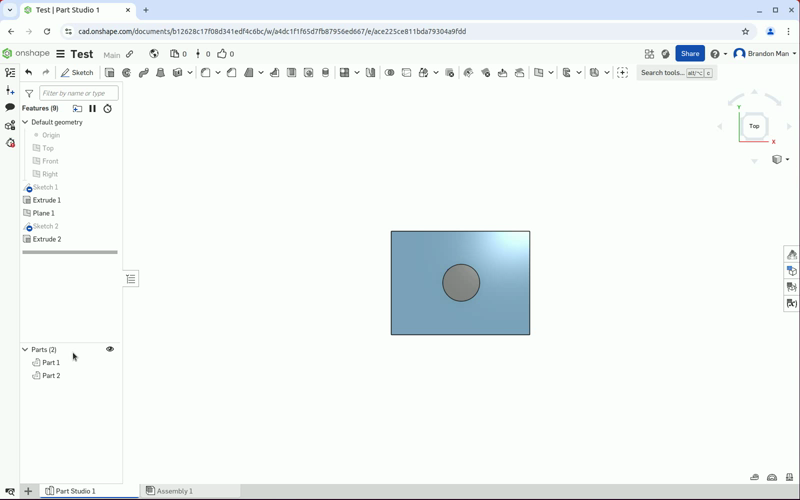
key(shift+p)
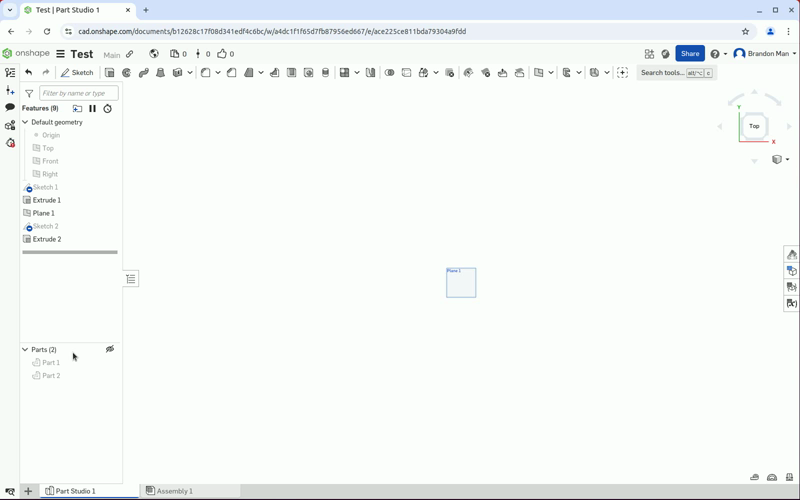
key(space)
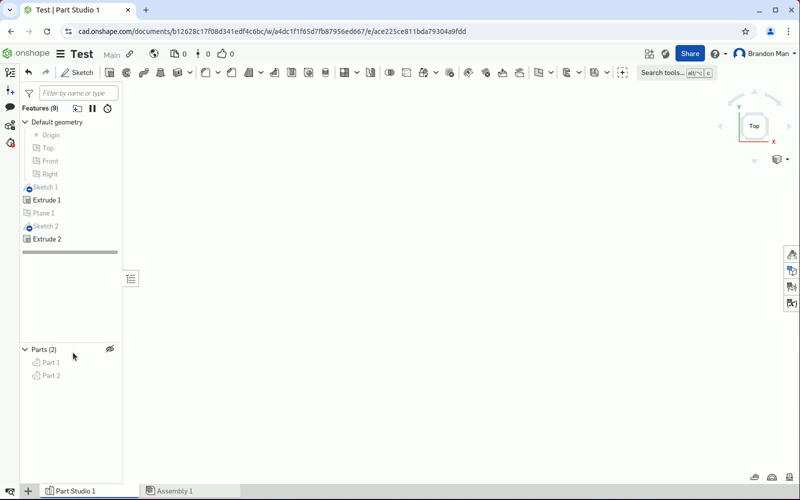
key_down(shift)
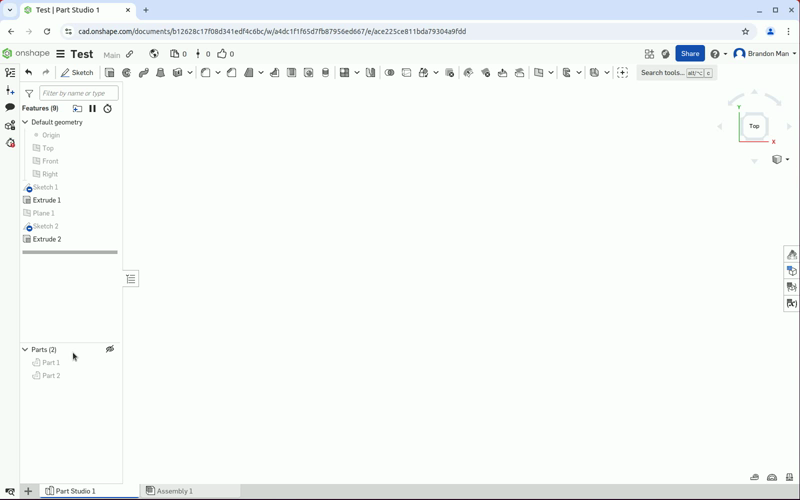
key(up)
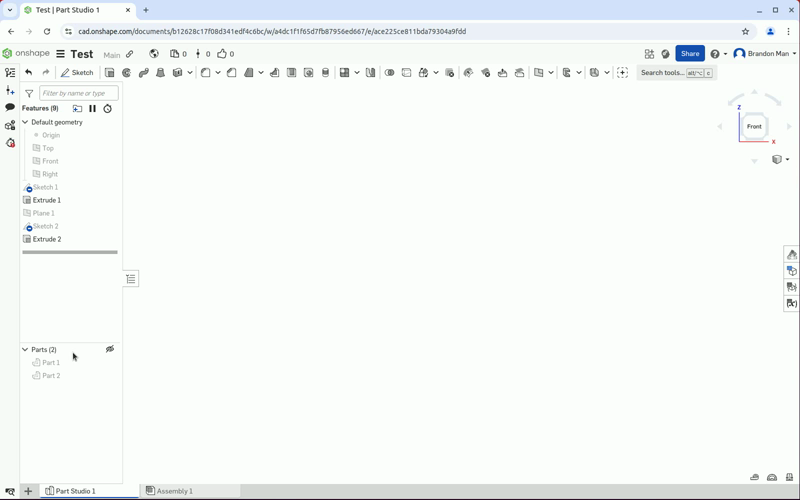
key_up(shift)
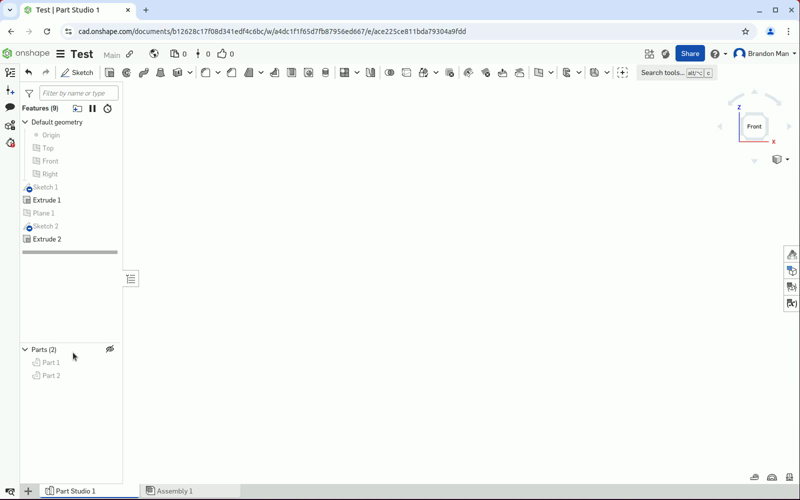
mouse_move(73, 352)
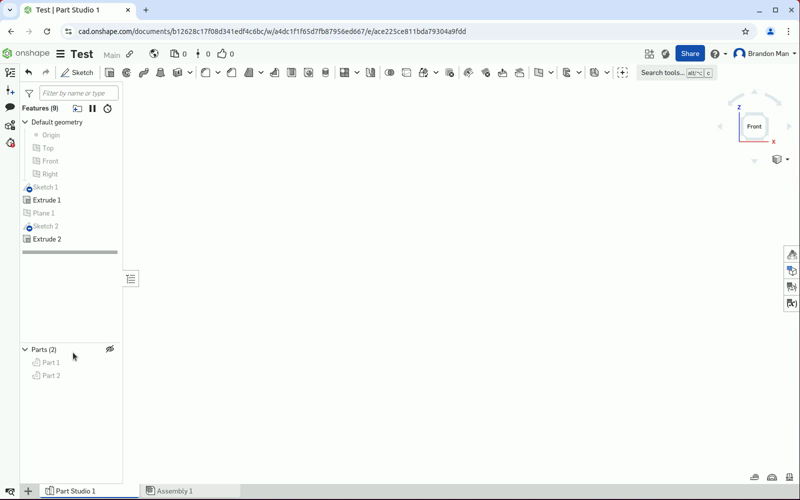
key(shift+y)
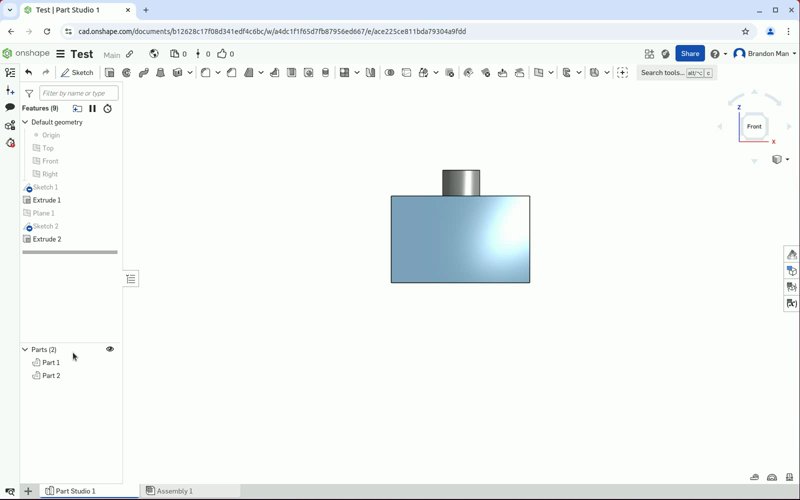
mouse_move(541, 75)
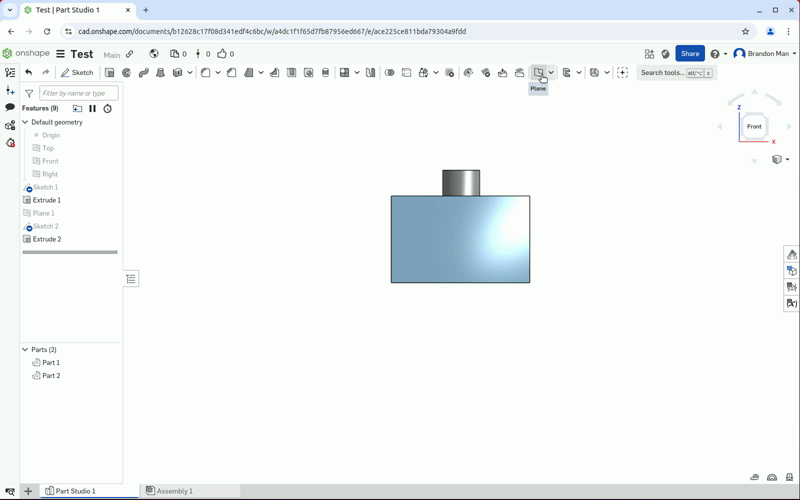
click(541, 75)
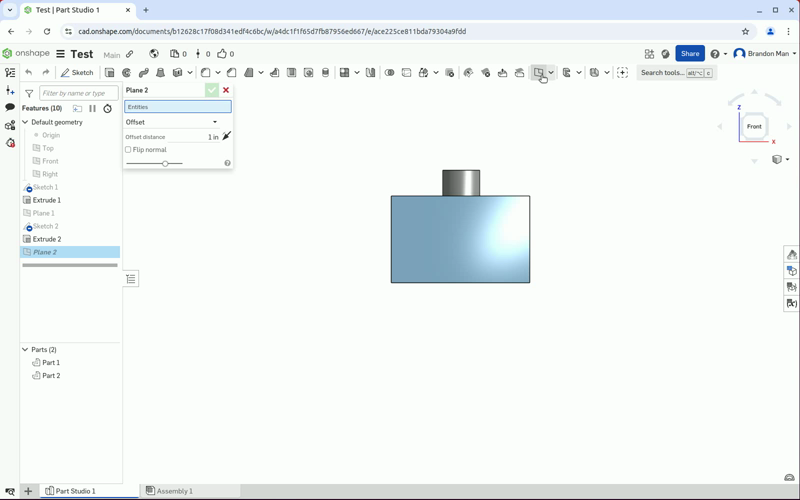
mouse_move(73, 163)
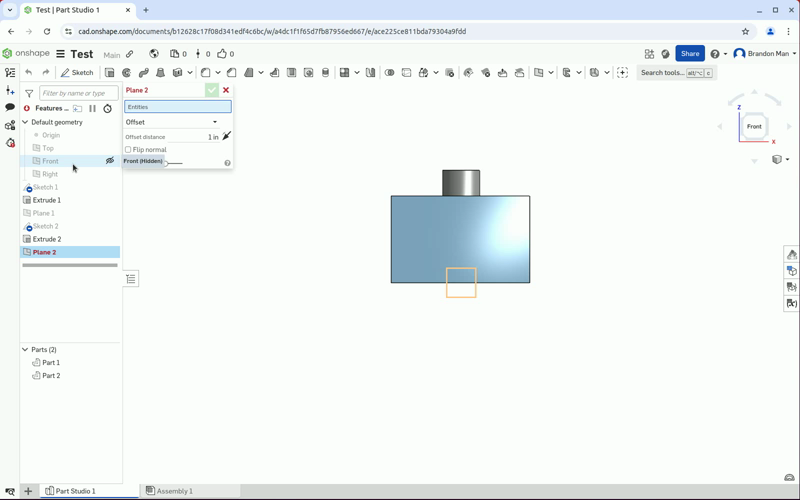
click(73, 163)
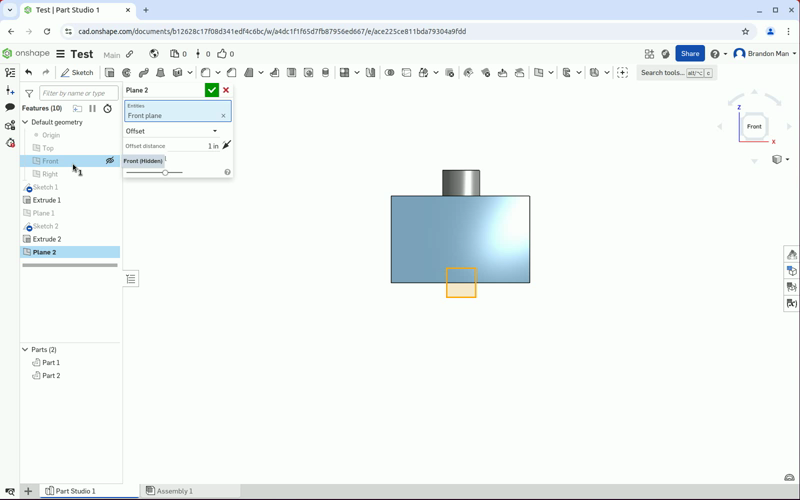
key(tab, 2)
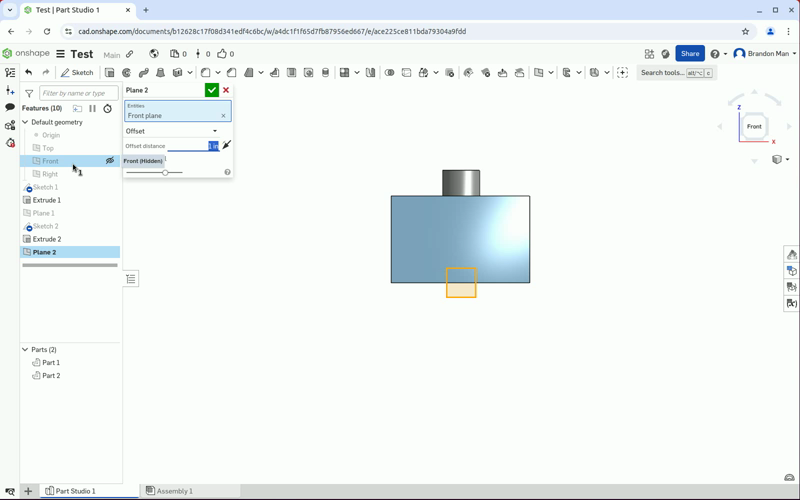
text(10.599)
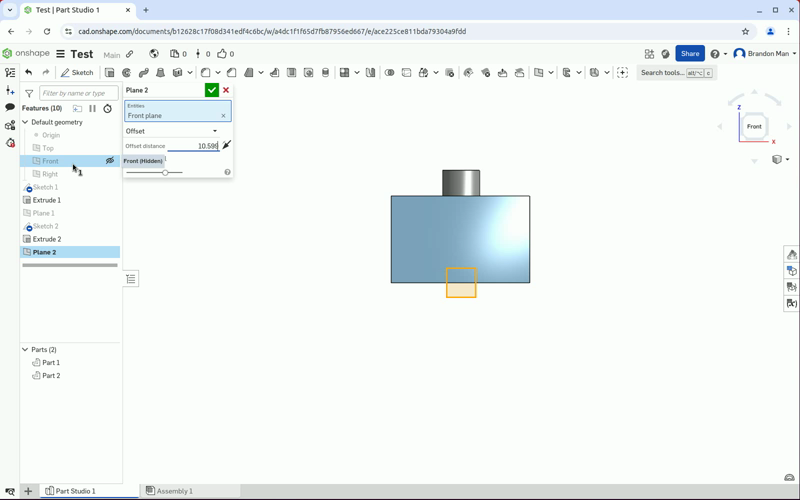
key(enter, 2)
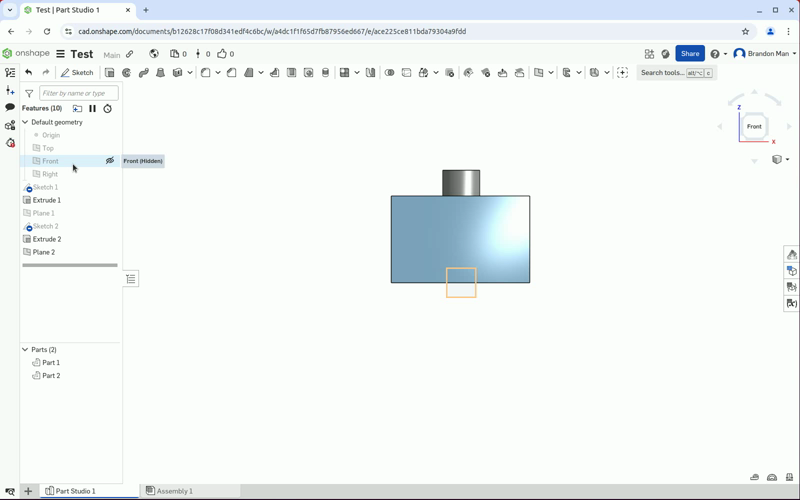
key(shift+s)
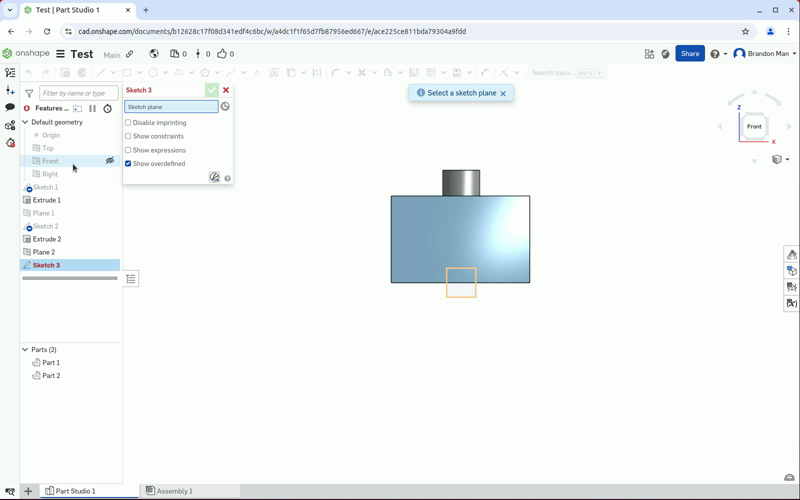
mouse_move(73, 254)
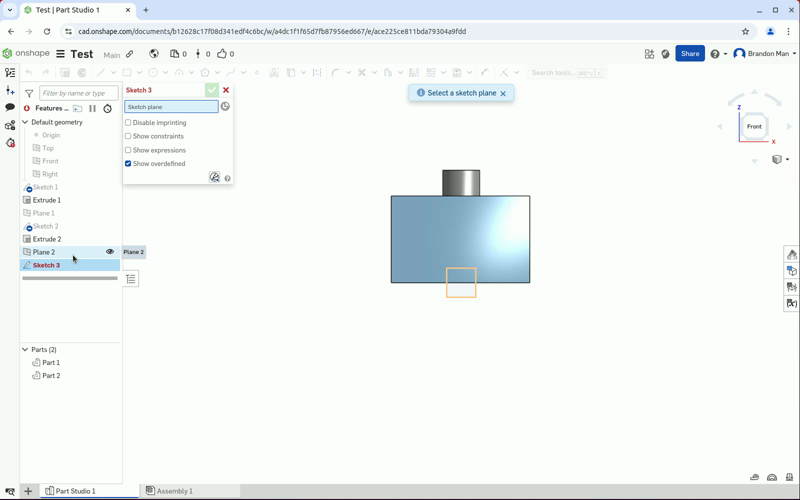
click(73, 254)
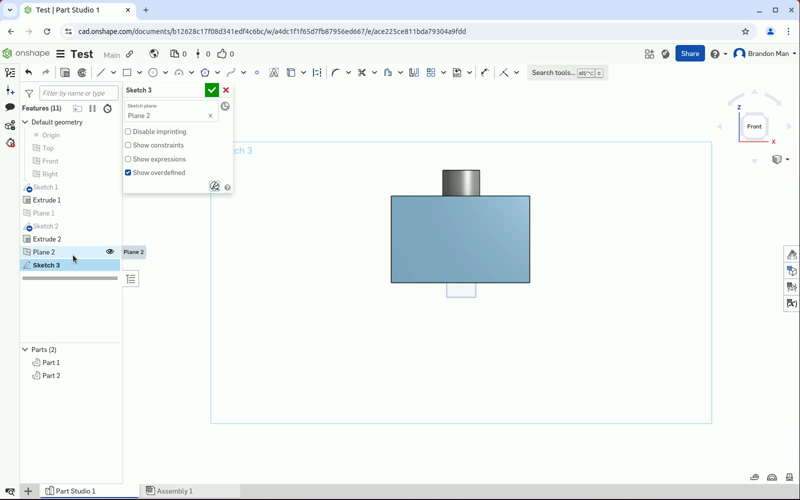
mouse_move(73, 352)
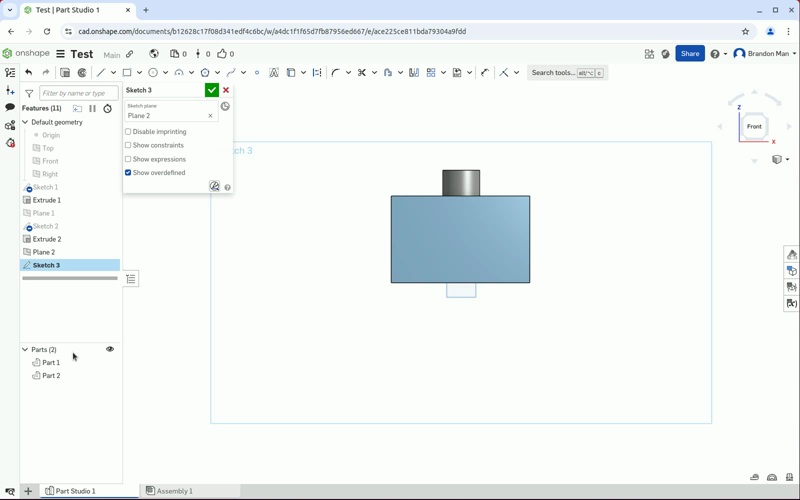
key(y)
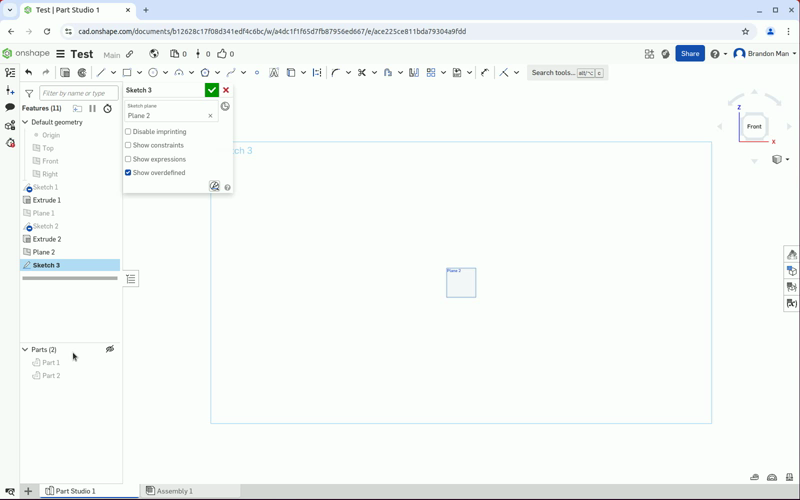
key(l)
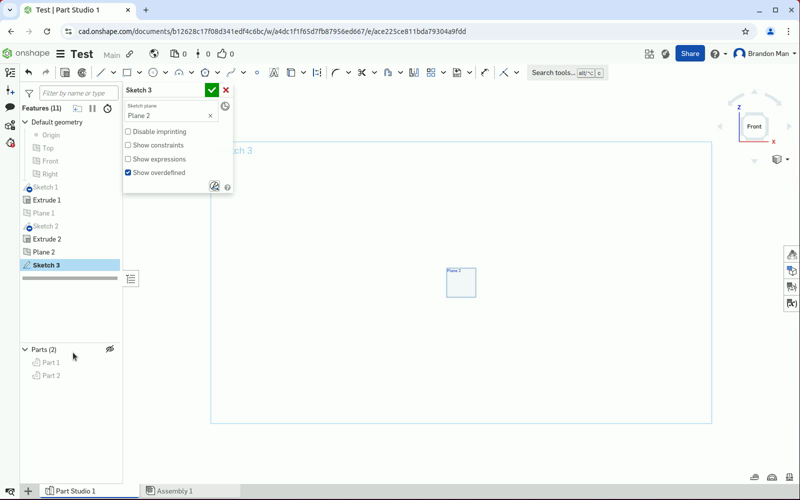
key_down(shift)
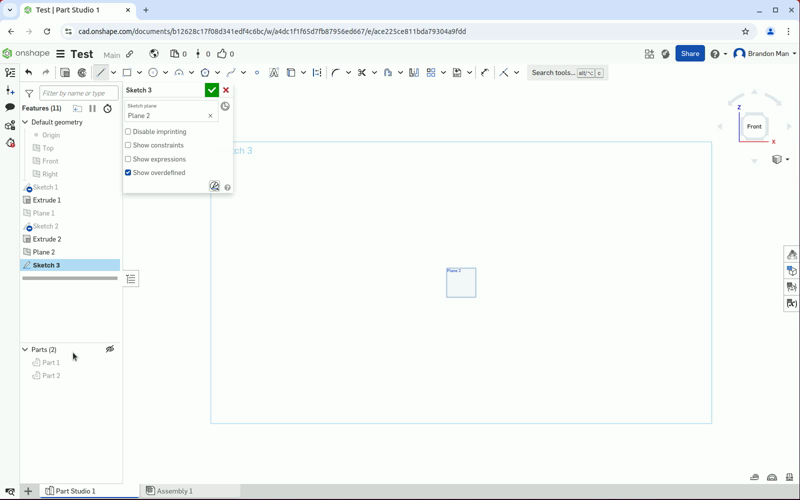
mouse_move(443, 250)
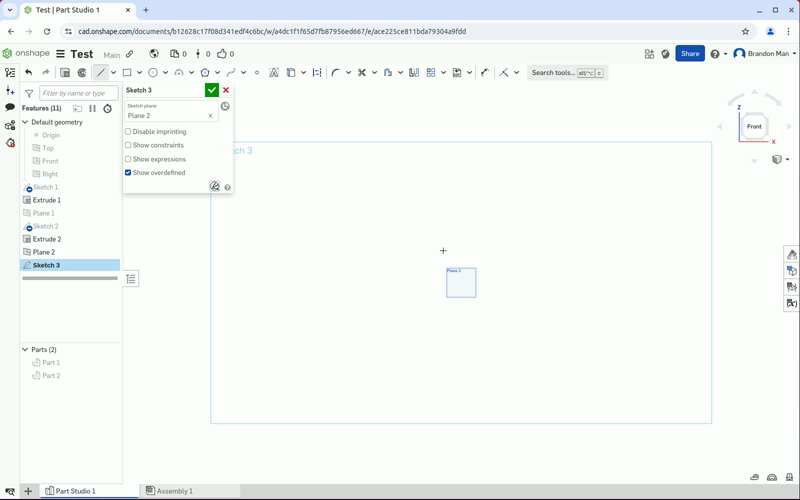
click(443, 250)
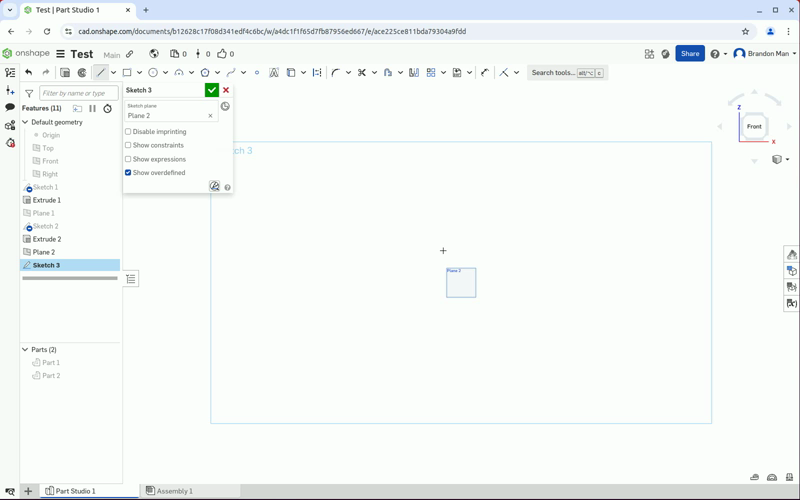
key_up(shift)
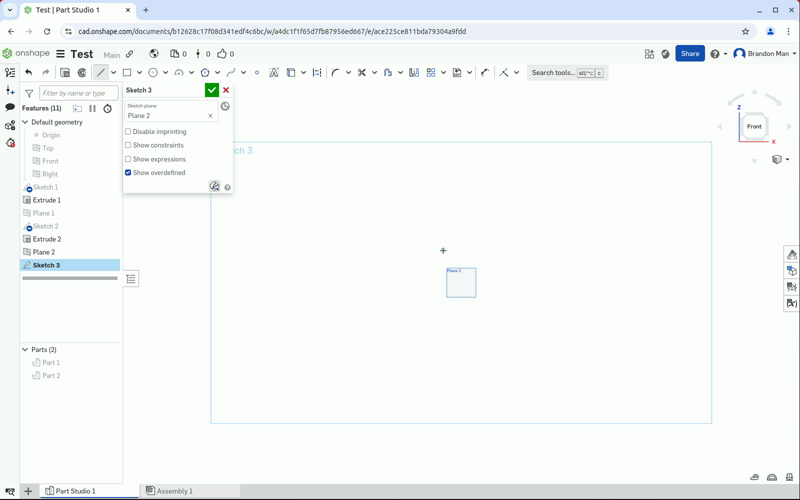
key_down(shift)
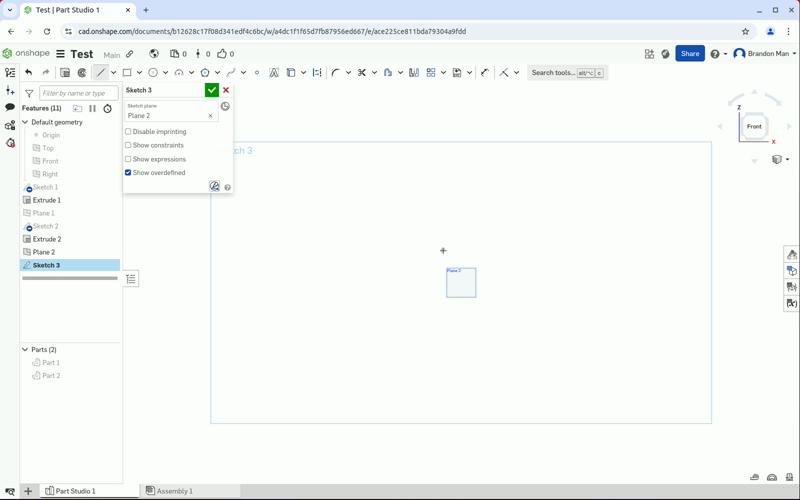
mouse_move(473, 250)
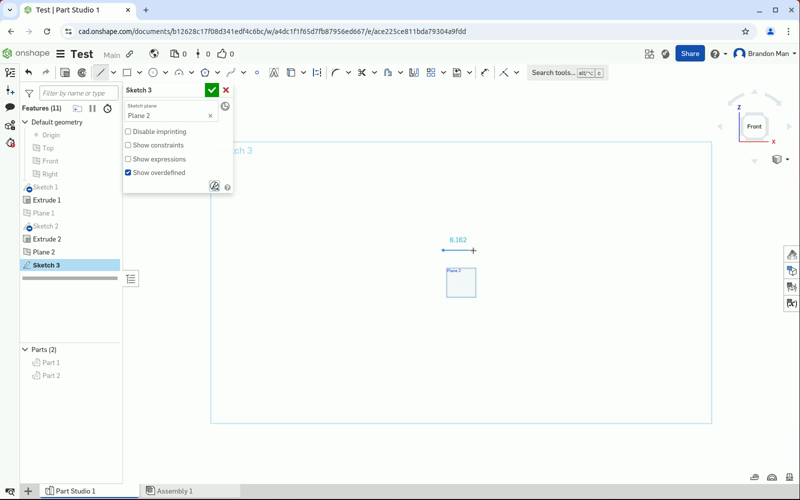
mouse_move(461, 260)
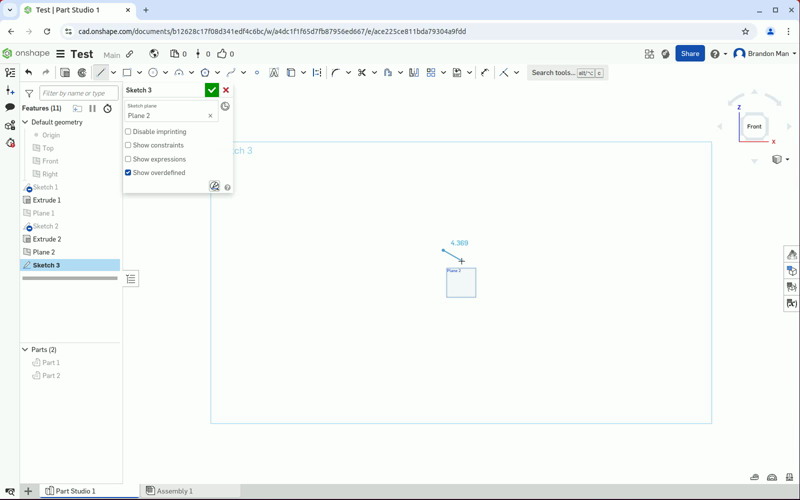
click(461, 260)
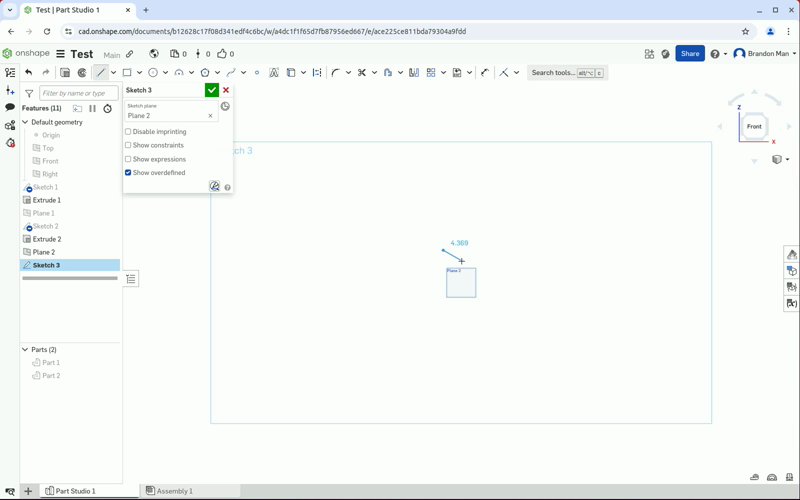
key_up(shift)
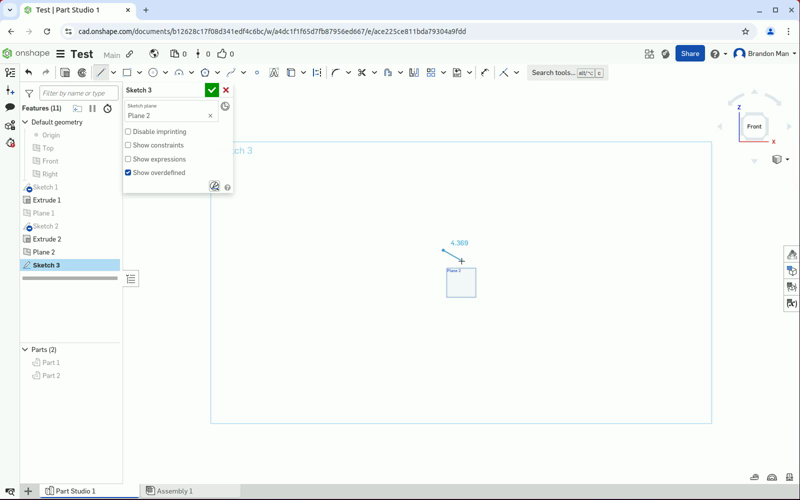
key_down(shift)
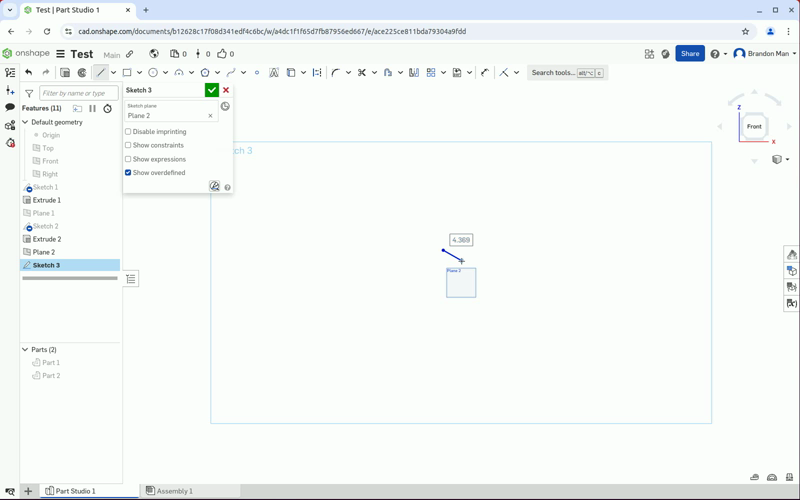
mouse_move(492, 260)
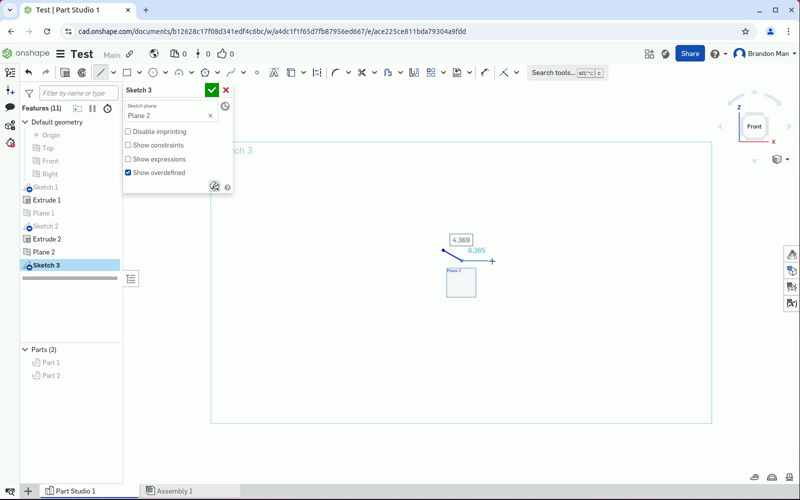
mouse_move(480, 250)
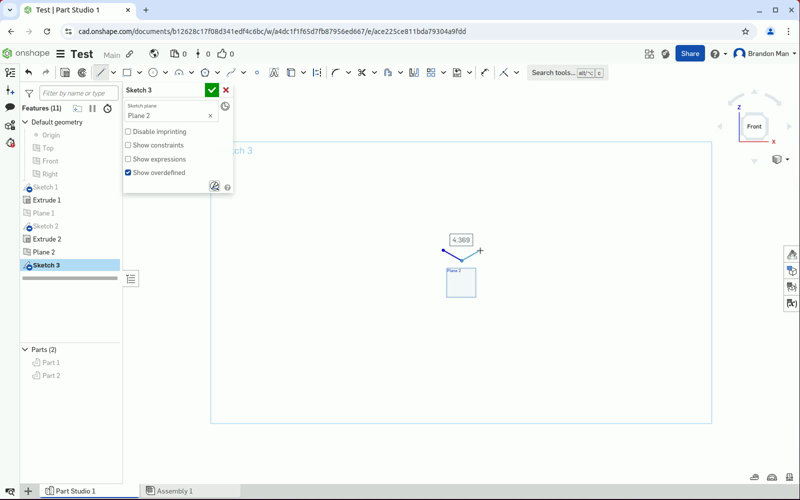
click(480, 250)
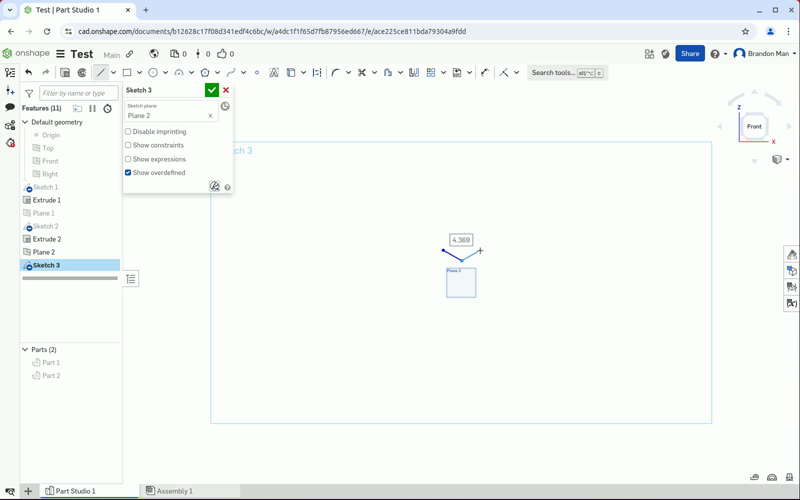
key_up(shift)
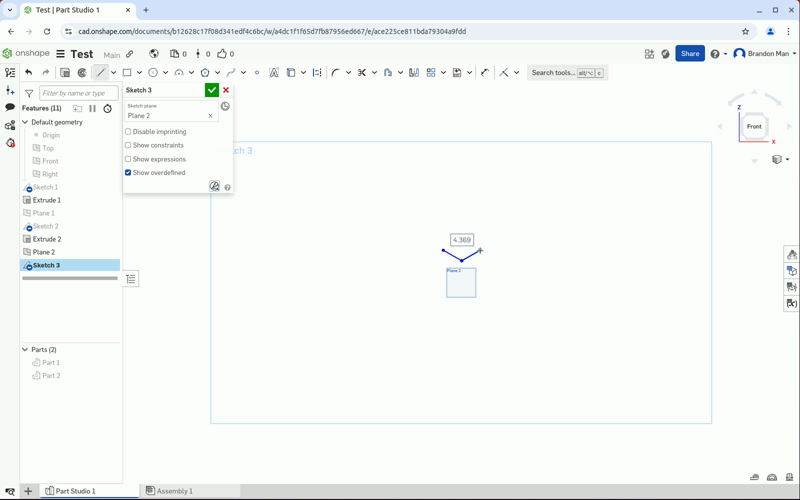
key_down(shift)
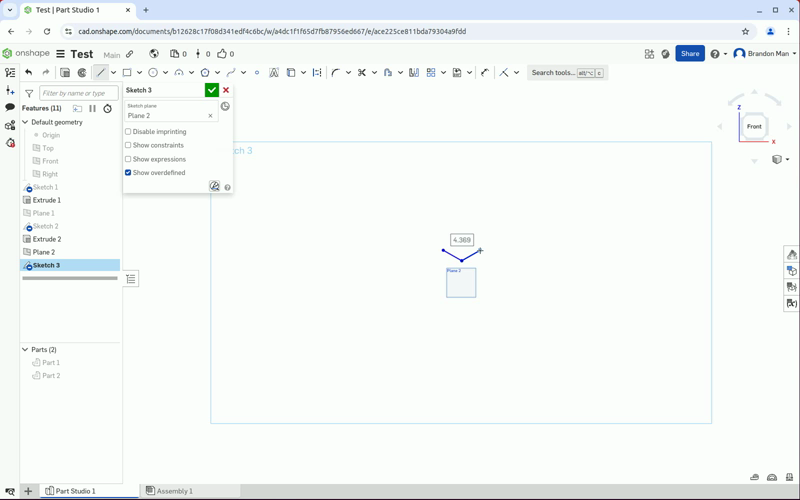
mouse_move(510, 250)
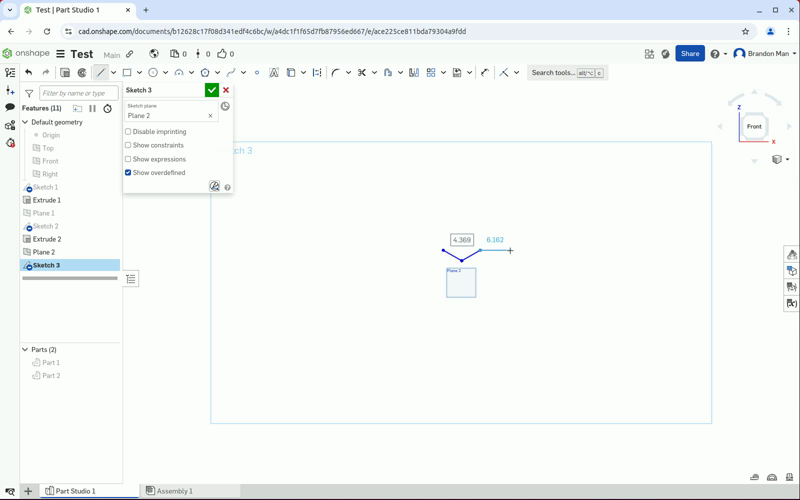
mouse_move(480, 228)
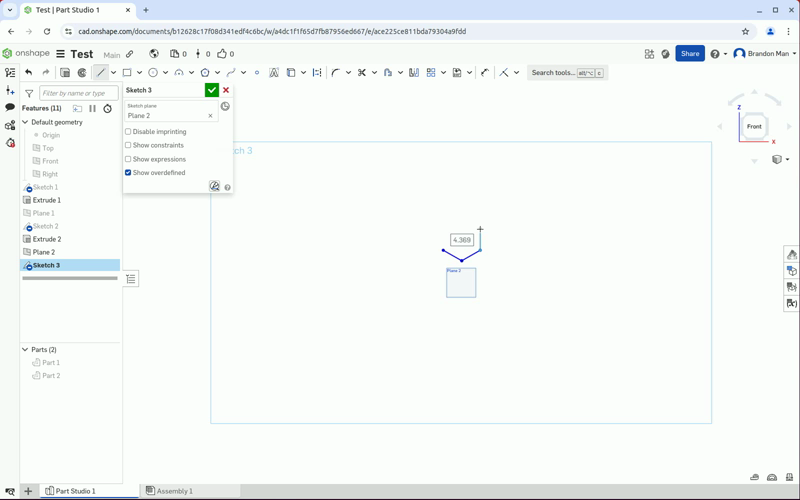
click(480, 228)
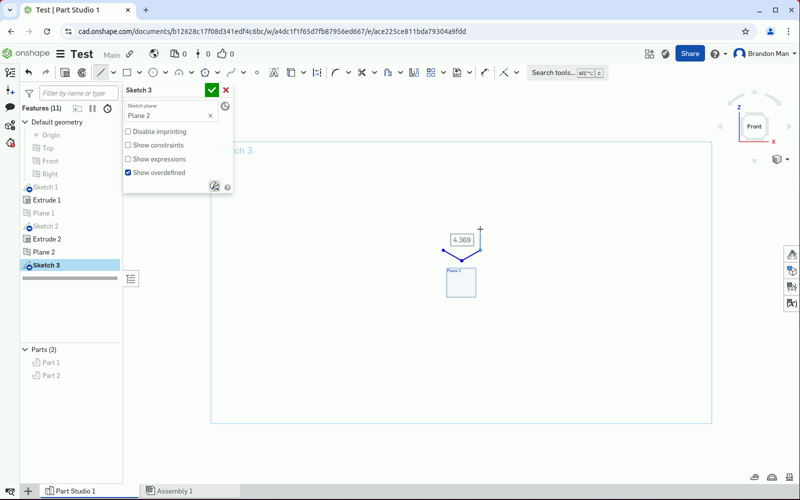
key_up(shift)
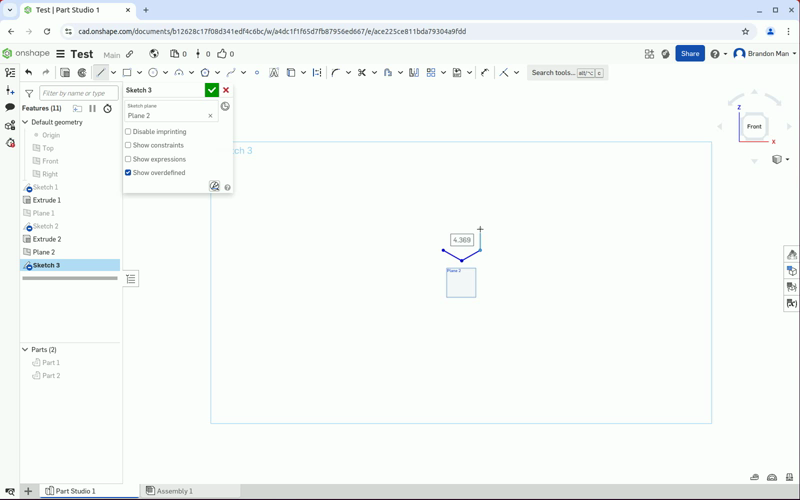
key_down(shift)
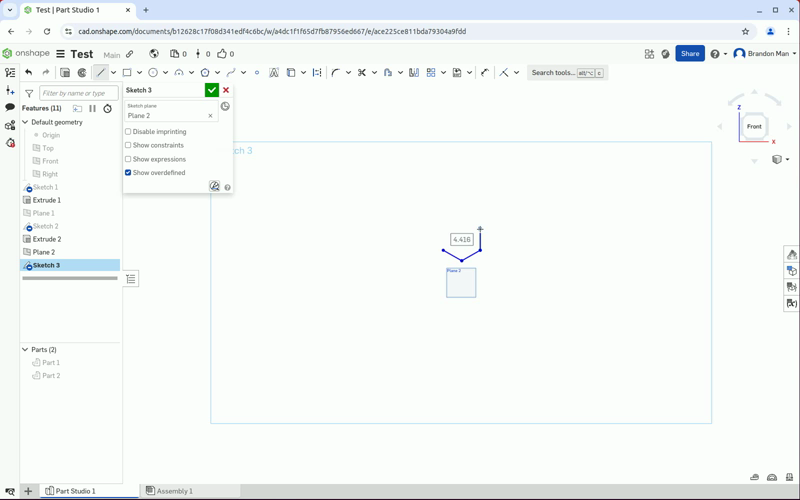
mouse_move(510, 228)
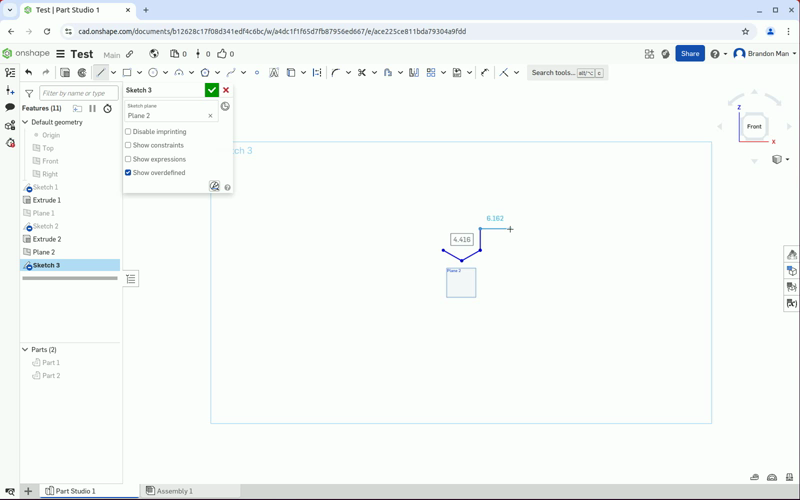
mouse_move(461, 218)
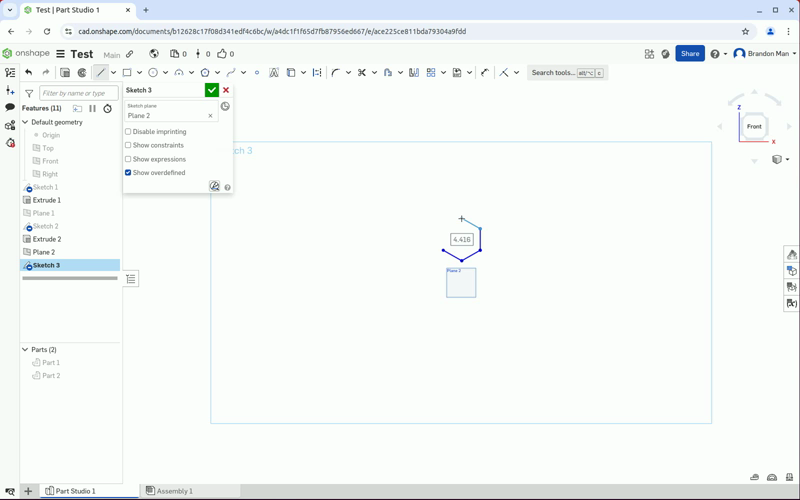
click(461, 218)
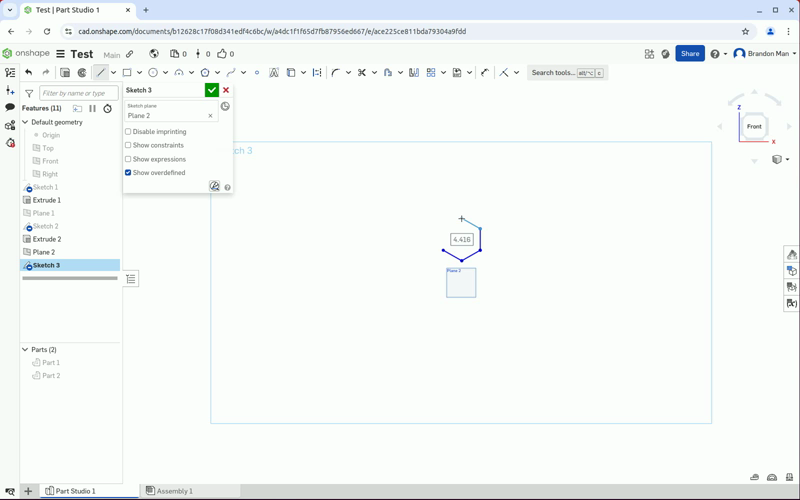
key_up(shift)
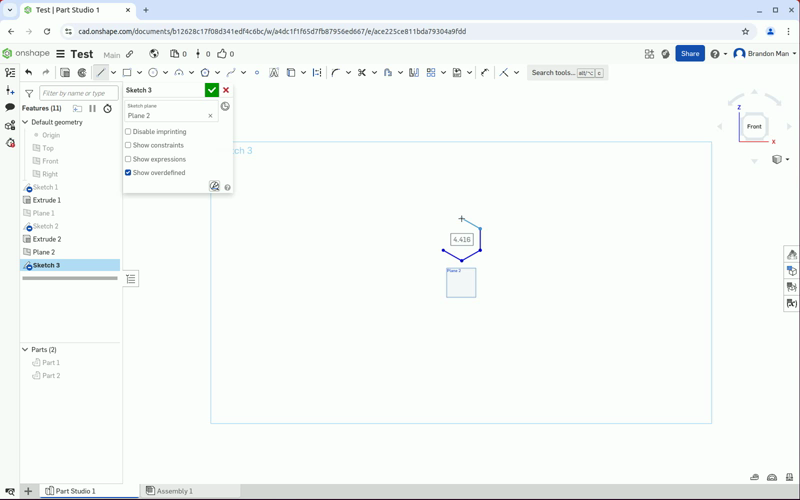
key_down(shift)
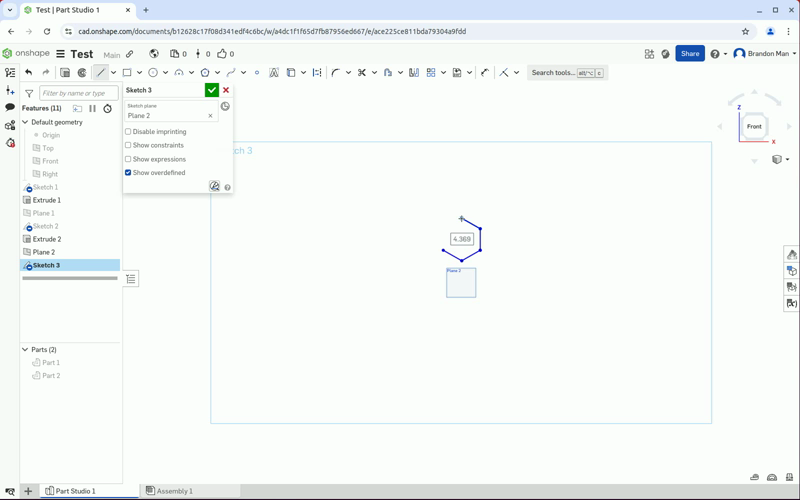
mouse_move(492, 218)
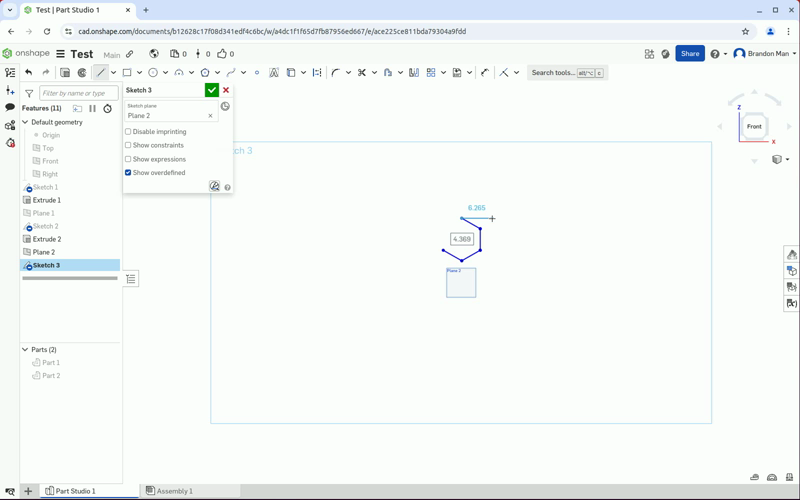
mouse_move(443, 228)
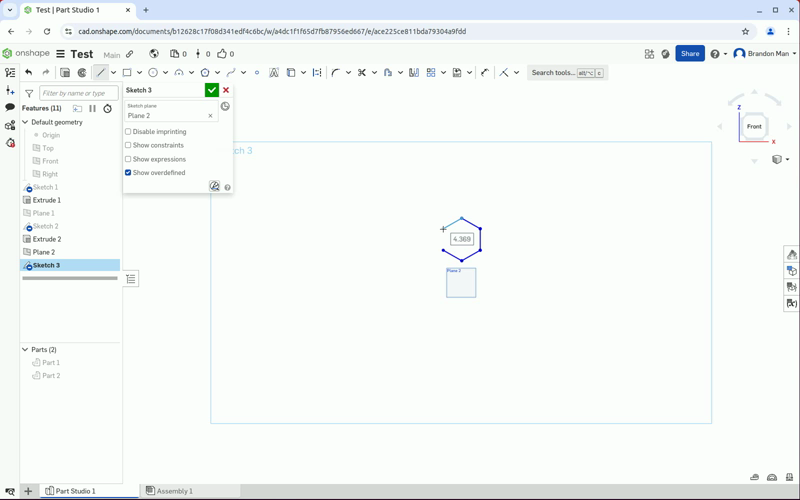
click(443, 228)
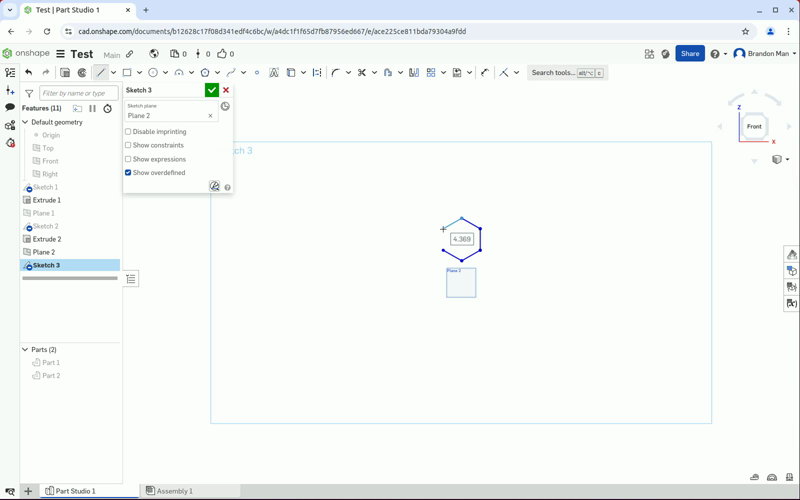
key_up(shift)
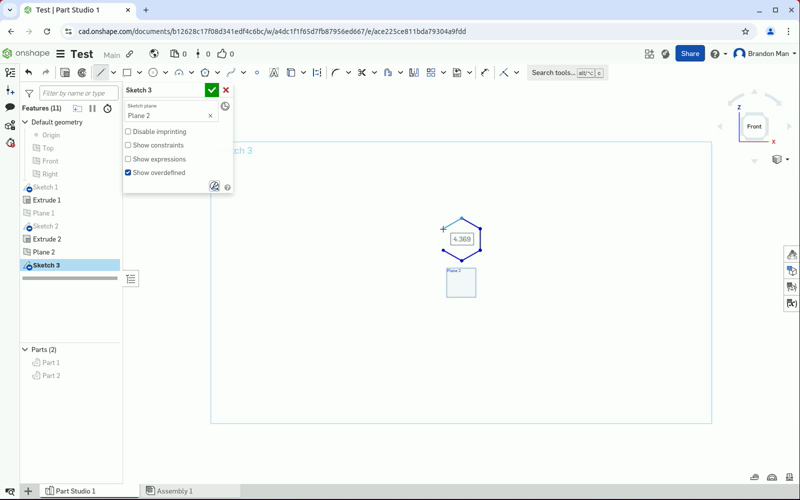
mouse_move(473, 228)
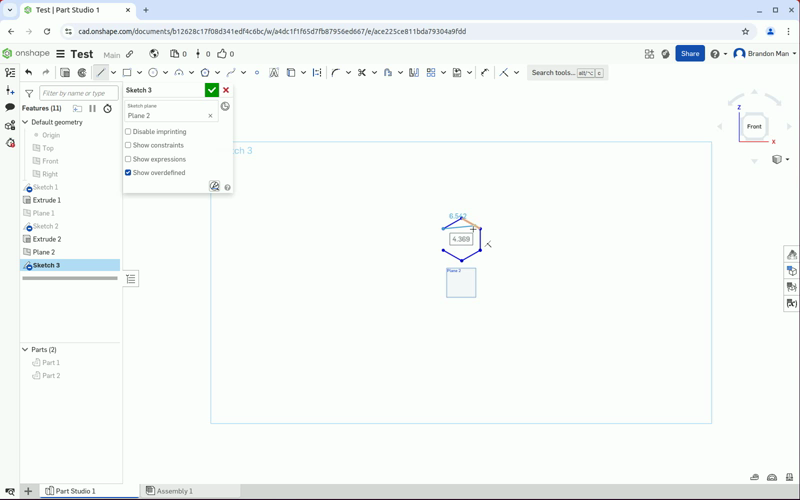
key_down(shift)
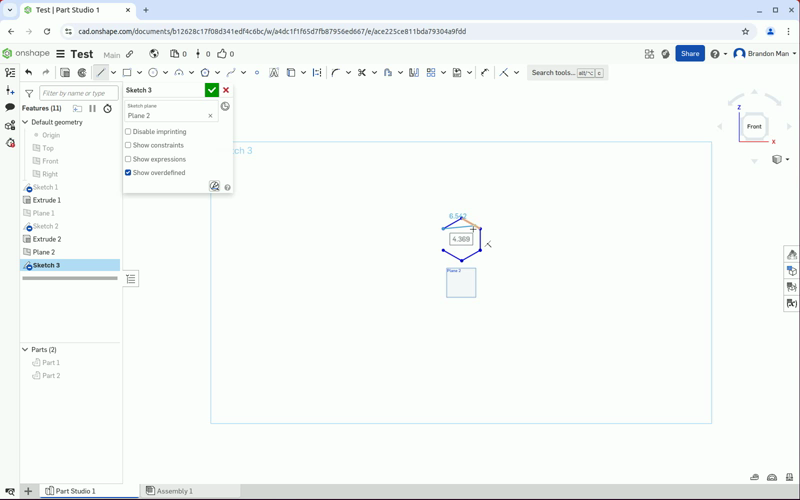
mouse_move(443, 250)
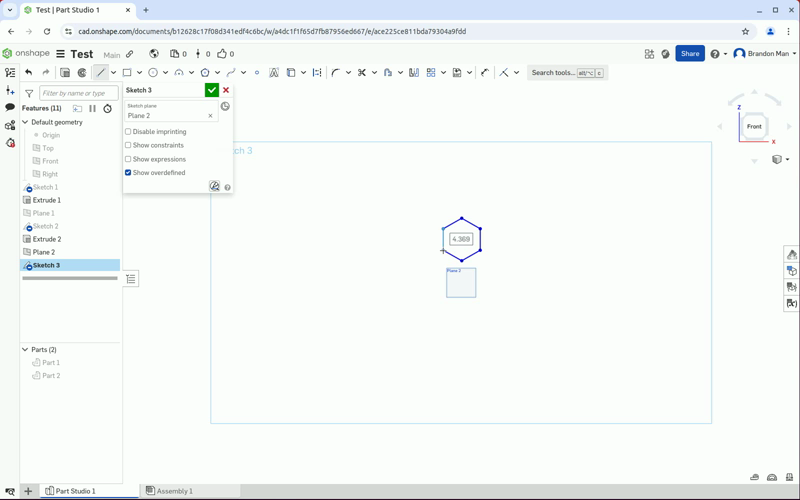
key_up(shift)
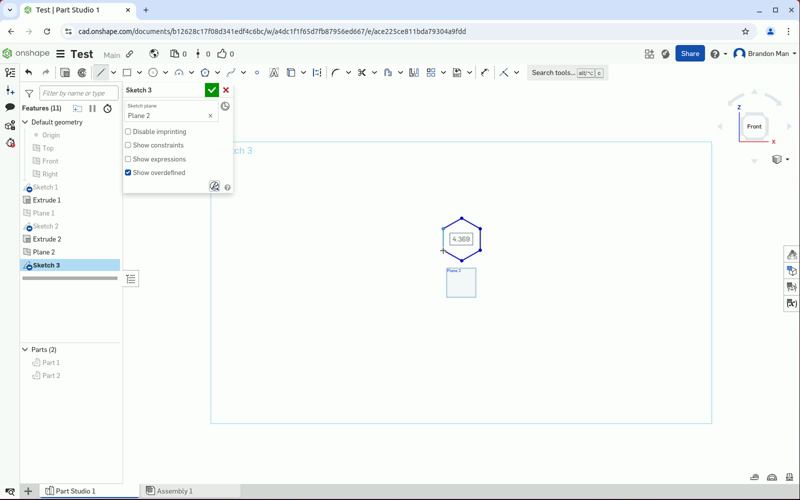
click(443, 250)
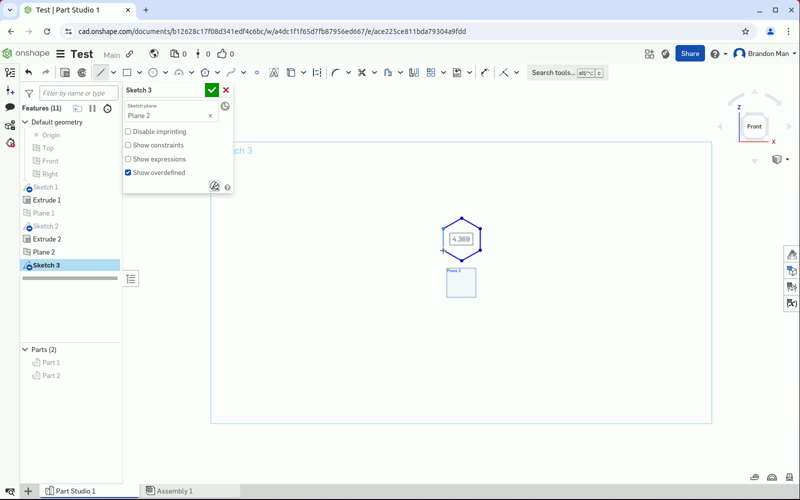
key(esc)
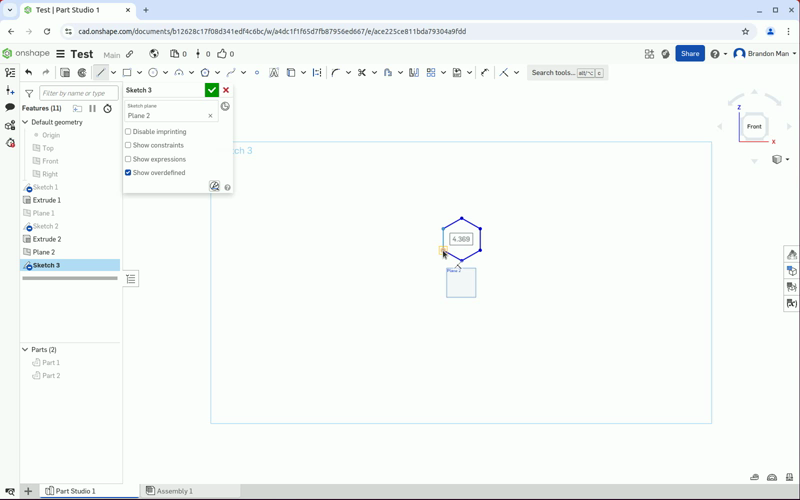
mouse_move(452, 231)
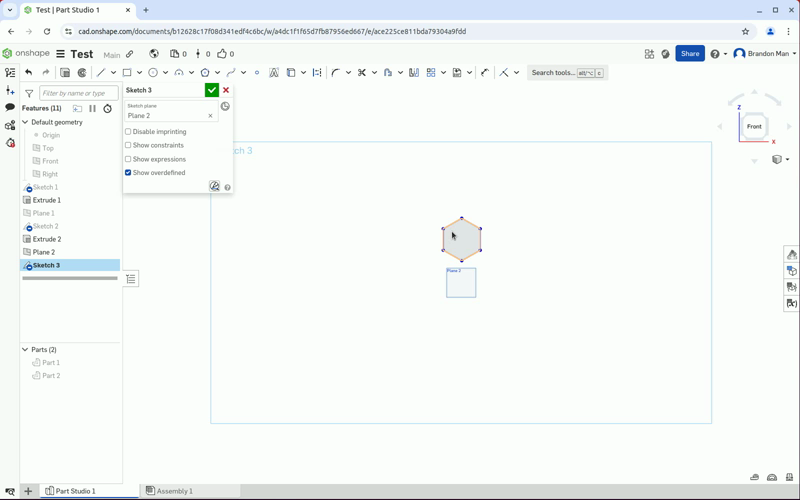
scroll(6)
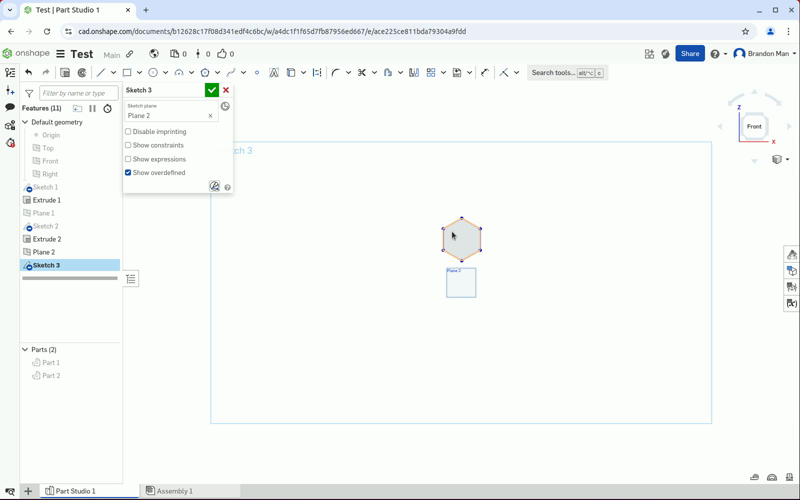
scroll(6)
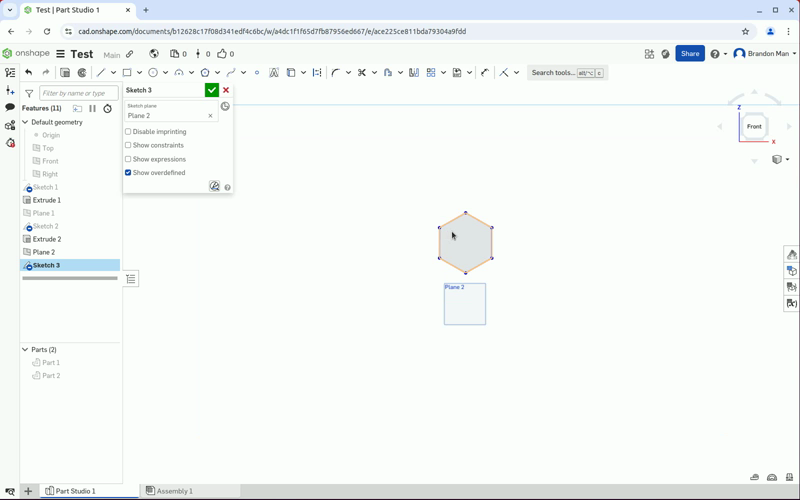
scroll(6)
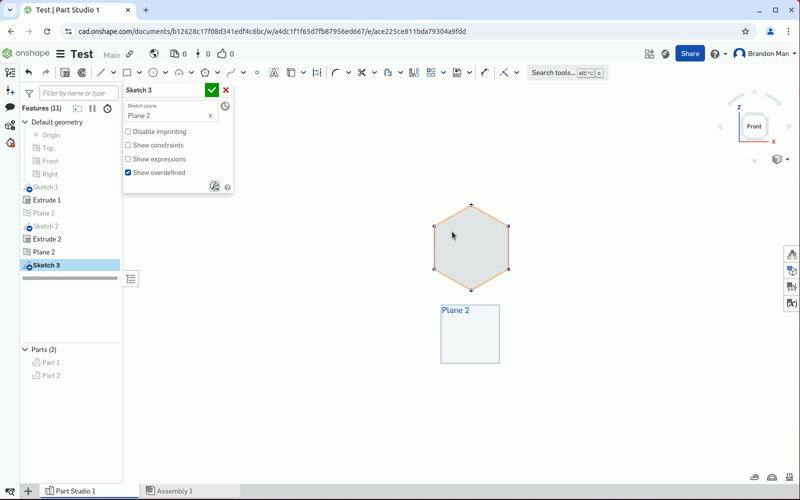
scroll(6)
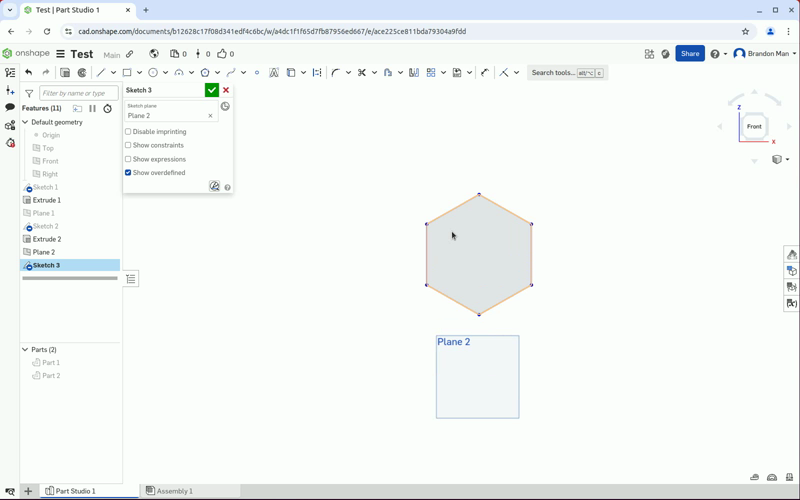
scroll(6)
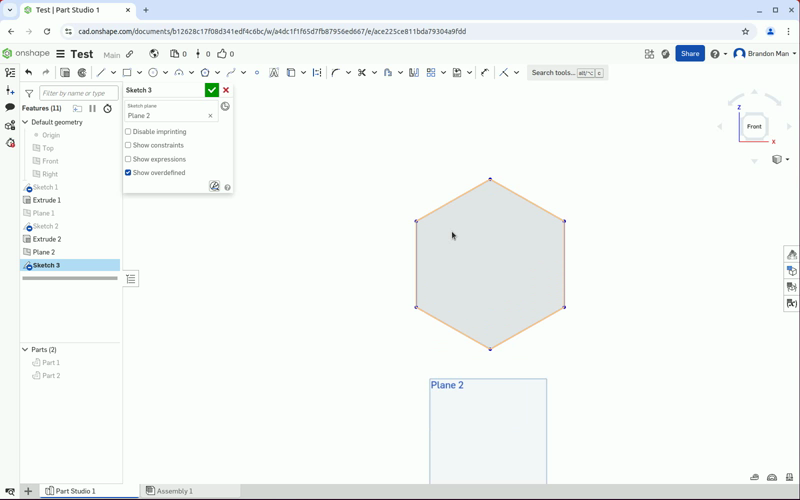
scroll(6)
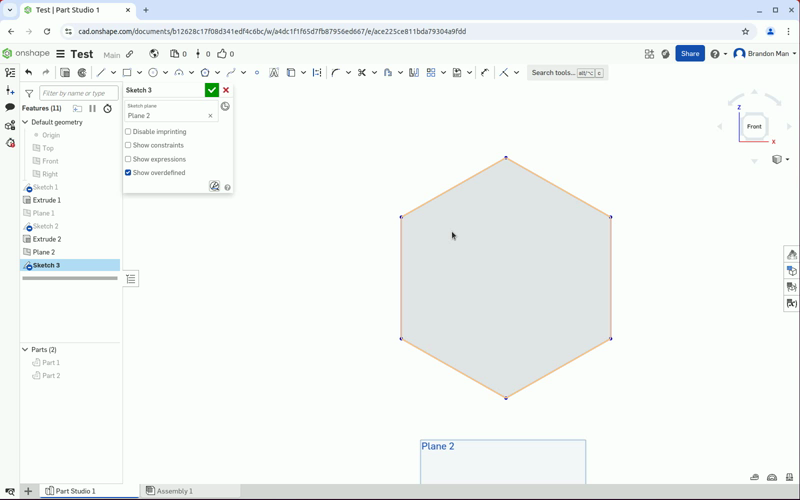
scroll(6)
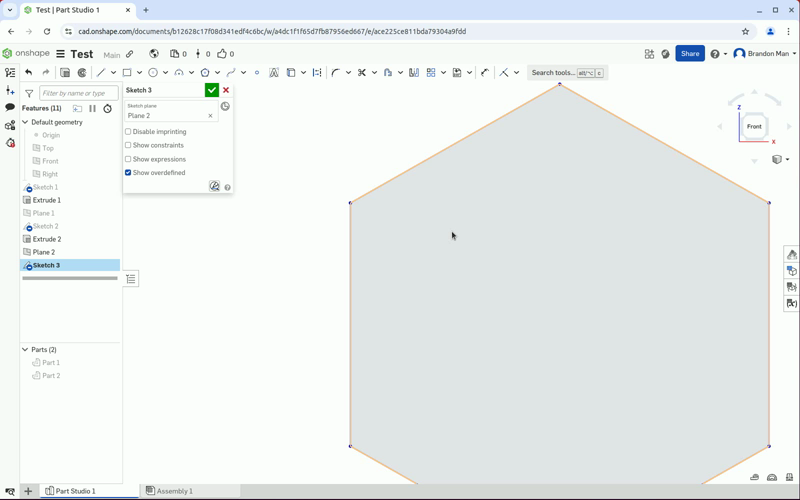
click(452, 231)
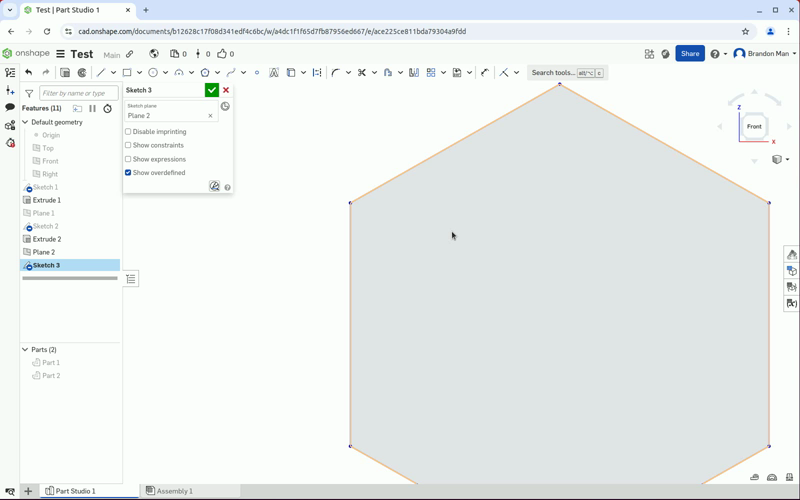
scroll(-6)
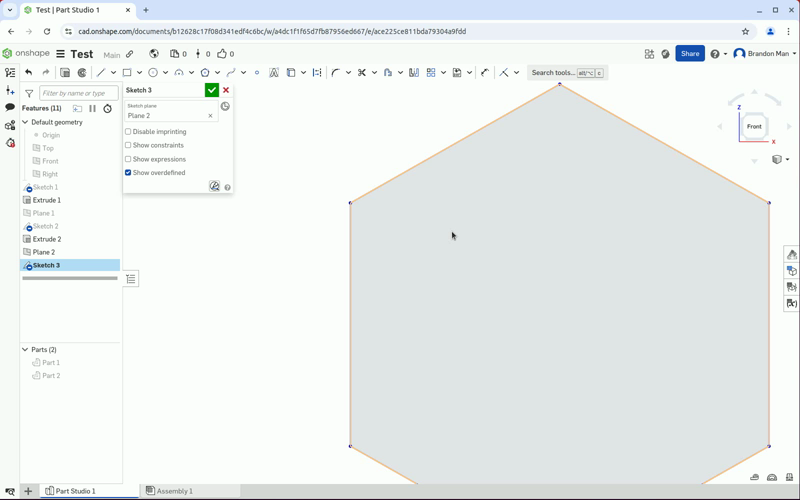
scroll(-6)
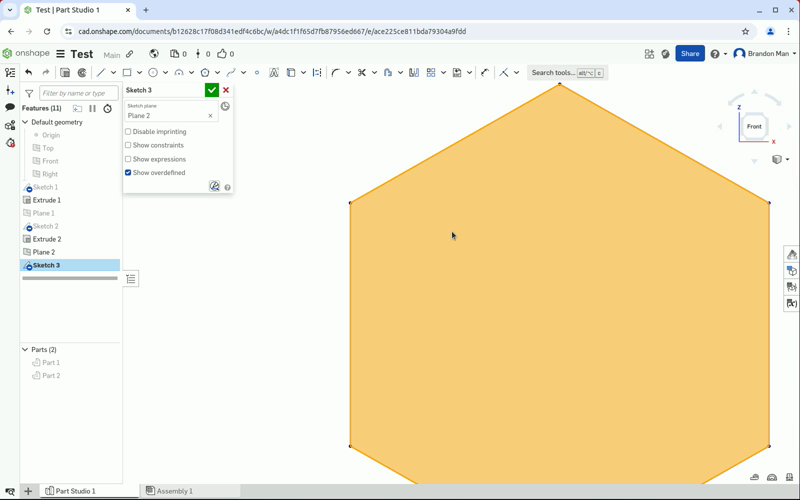
scroll(-6)
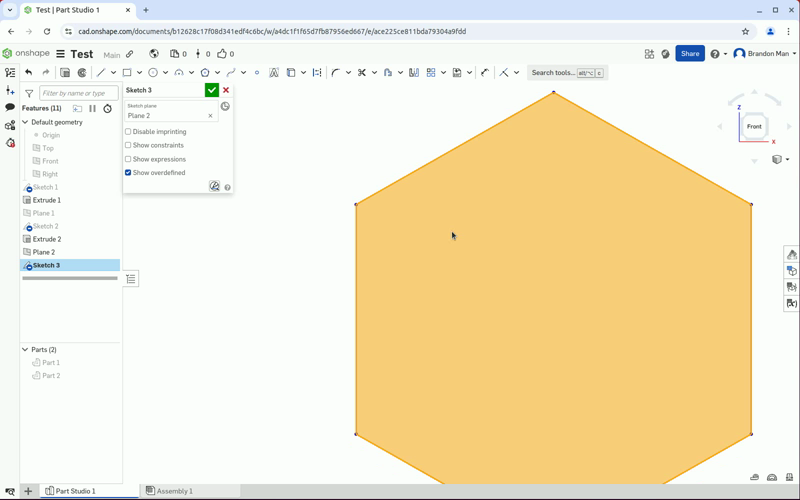
scroll(-6)
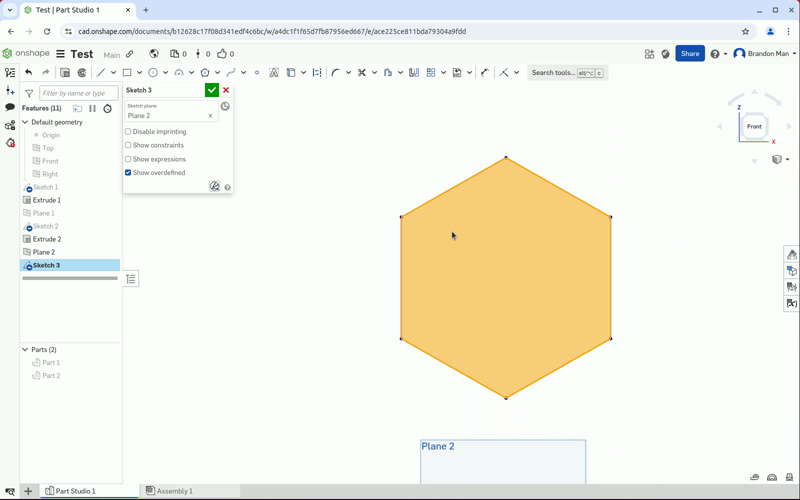
scroll(-6)
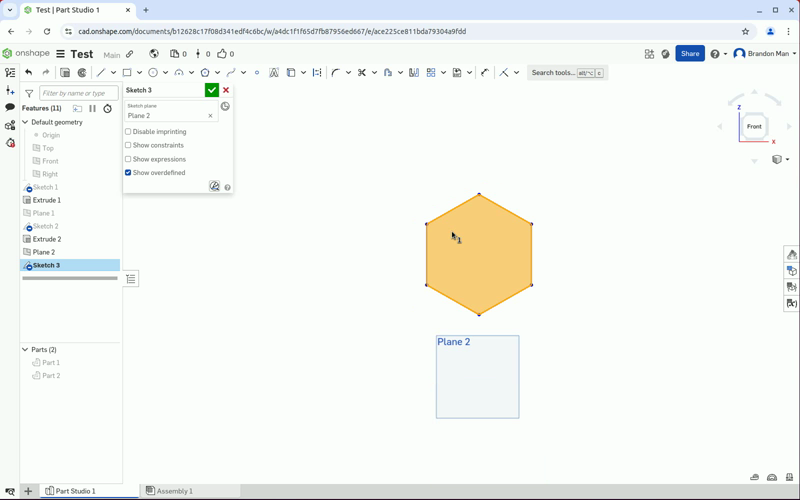
scroll(-6)
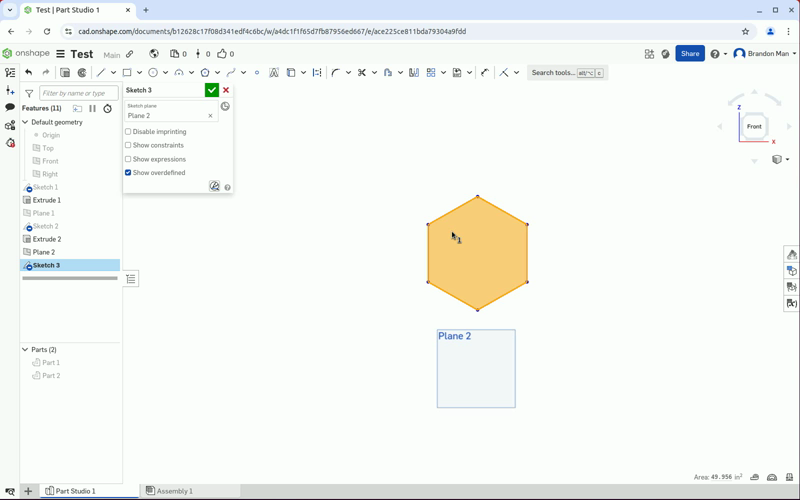
scroll(-6)
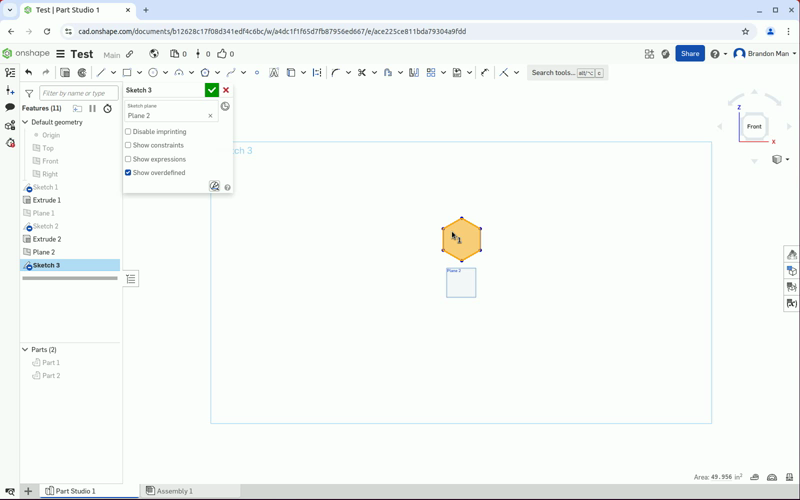
mouse_move(73, 352)
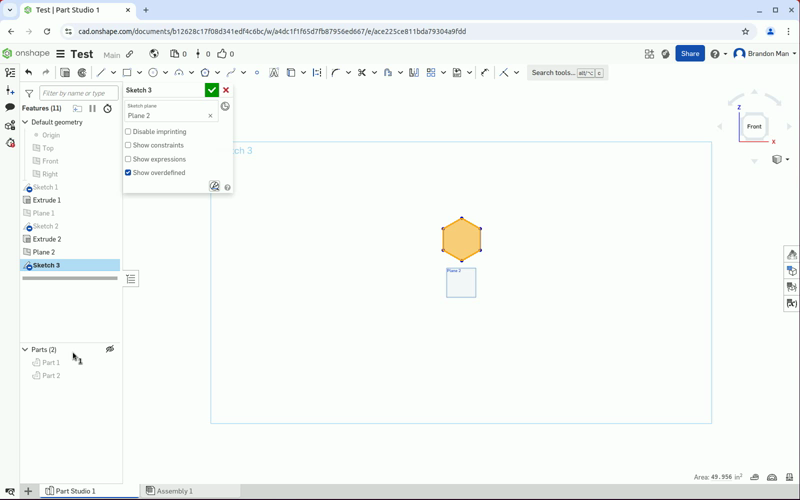
key(shift+y)
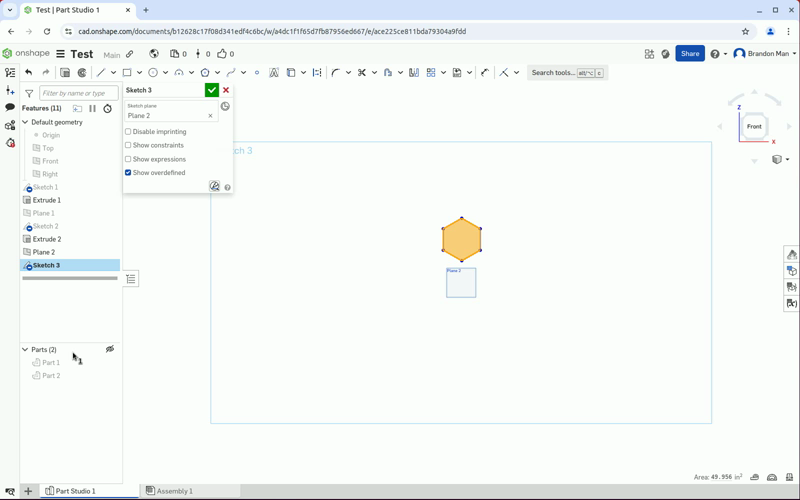
key(shift+e)
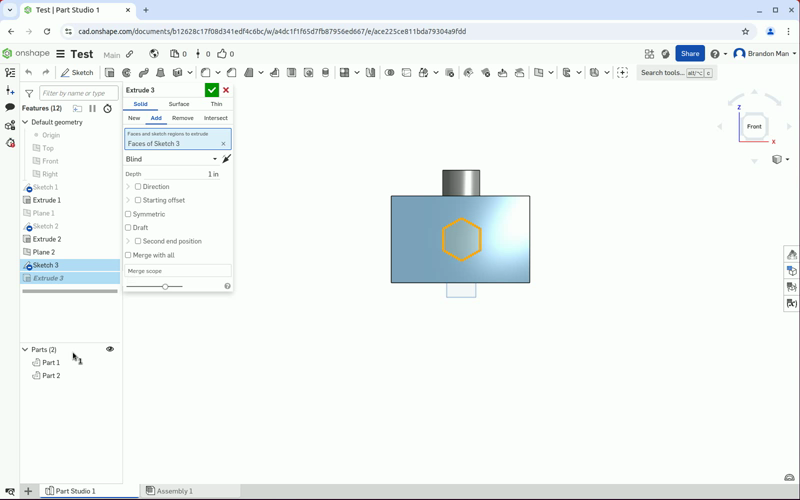
mouse_move(143, 106)
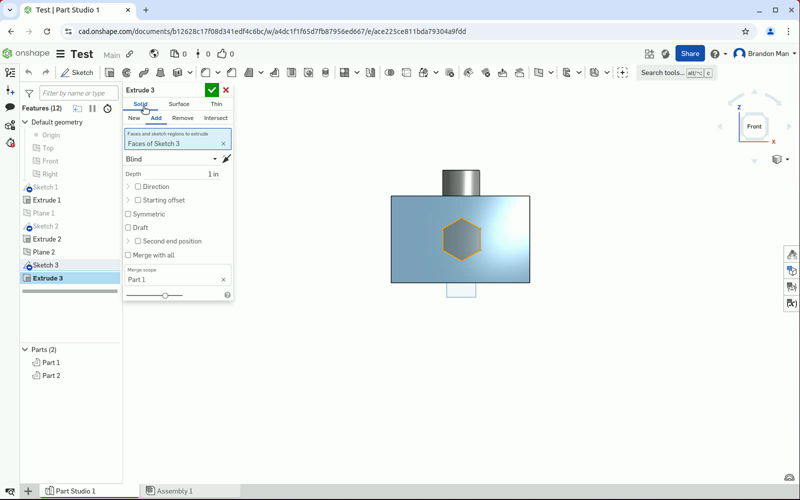
click(143, 106)
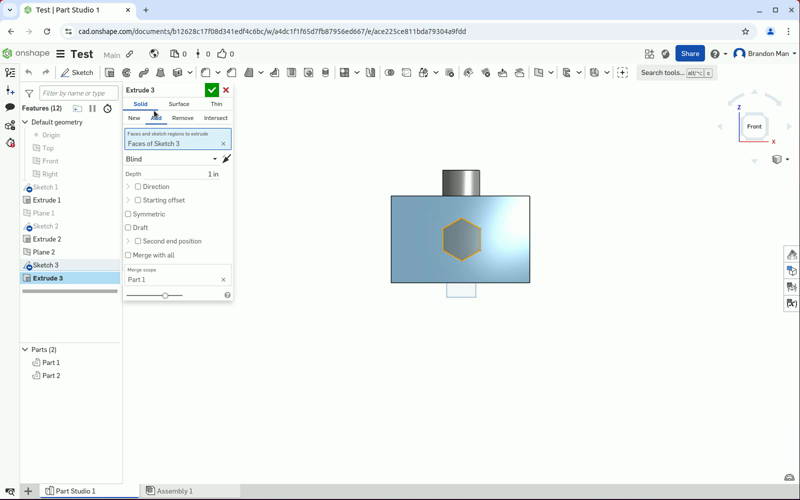
mouse_move(186, 120)
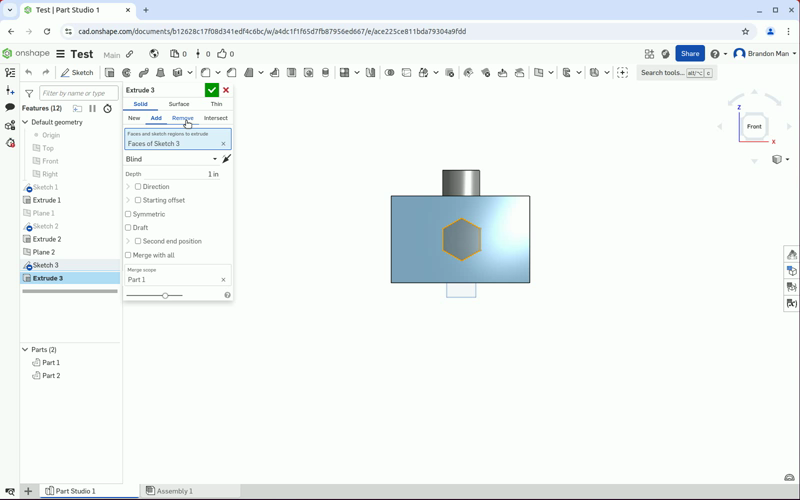
click(186, 120)
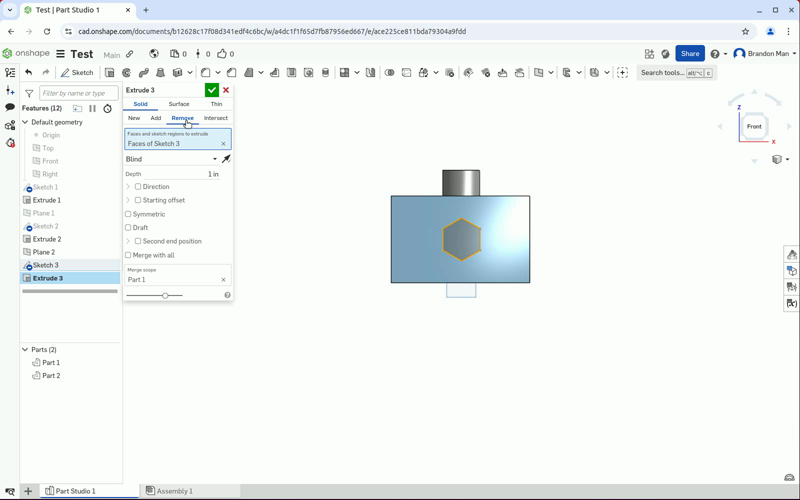
key(tab, 4)
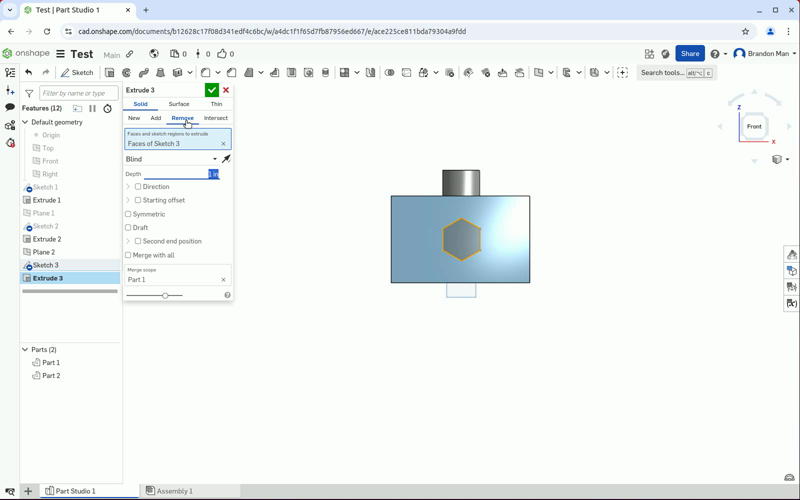
text(1.685)
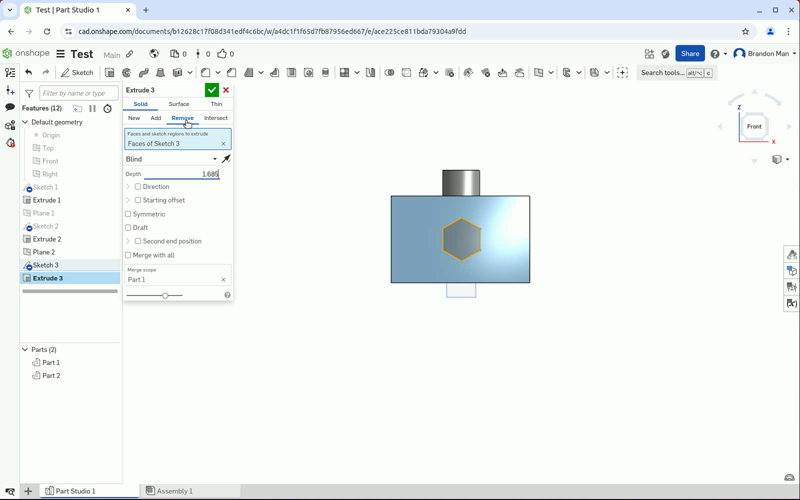
key(tab, 6)
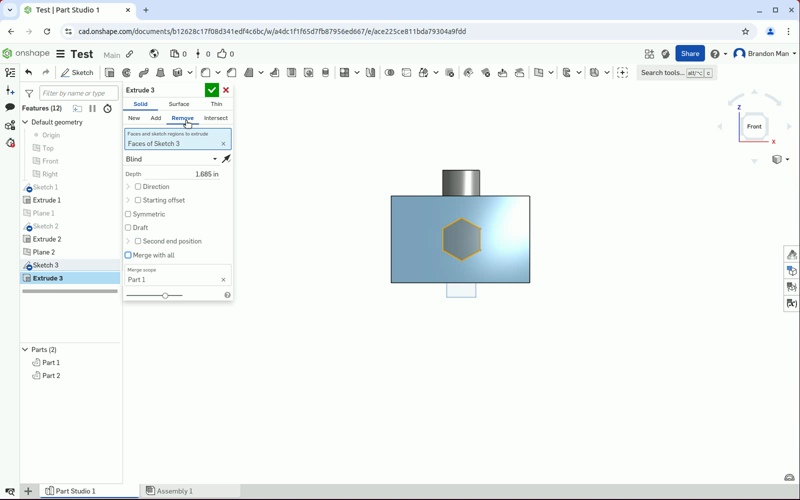
key(space)
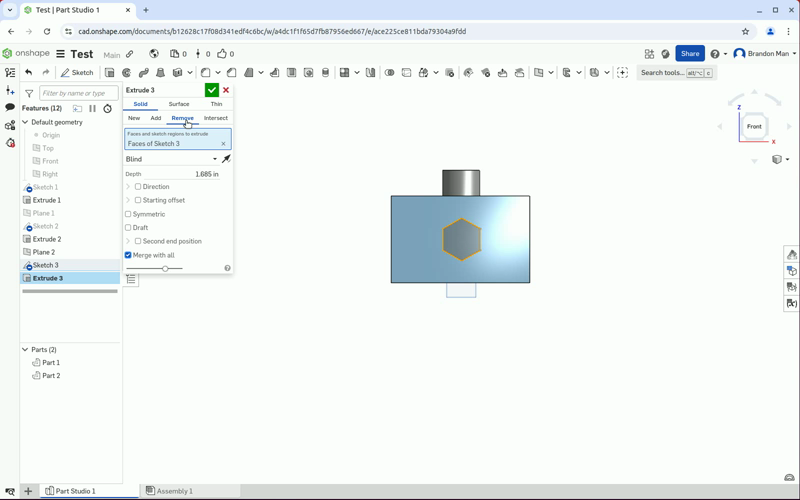
key(enter)
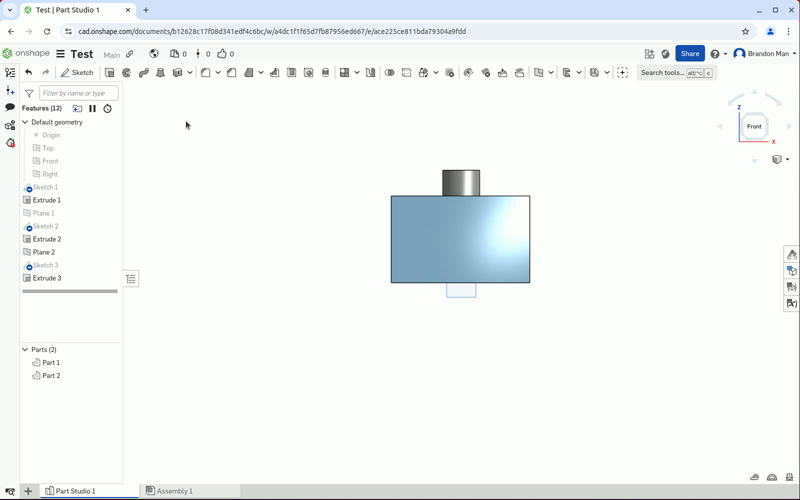
key(shift+h)
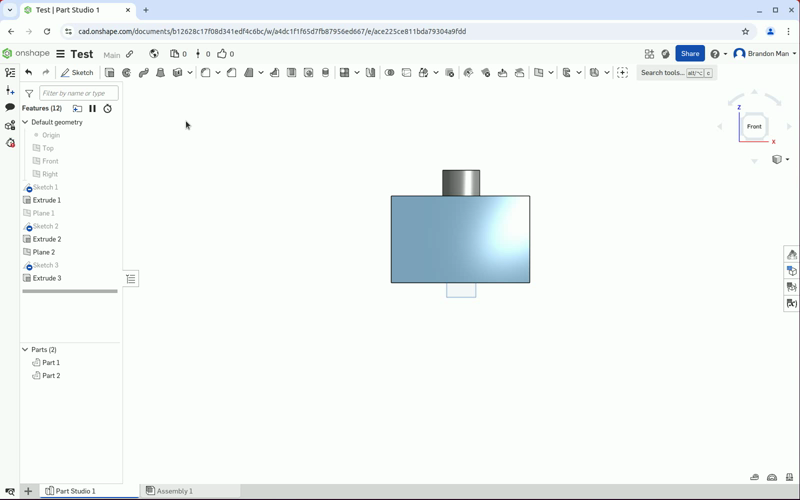
key(shift+h)
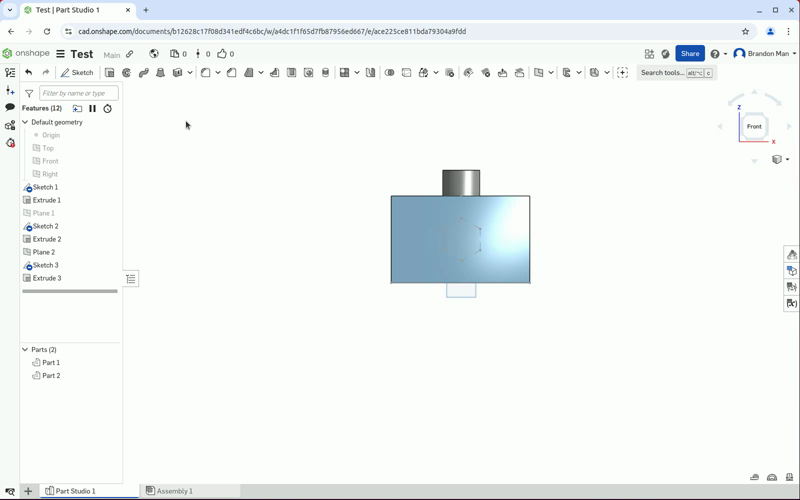
key(shift+7)
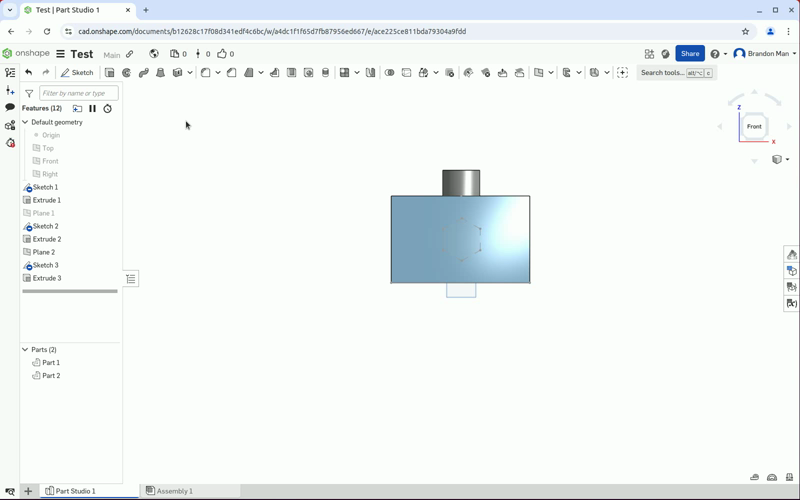
key(left, 2)
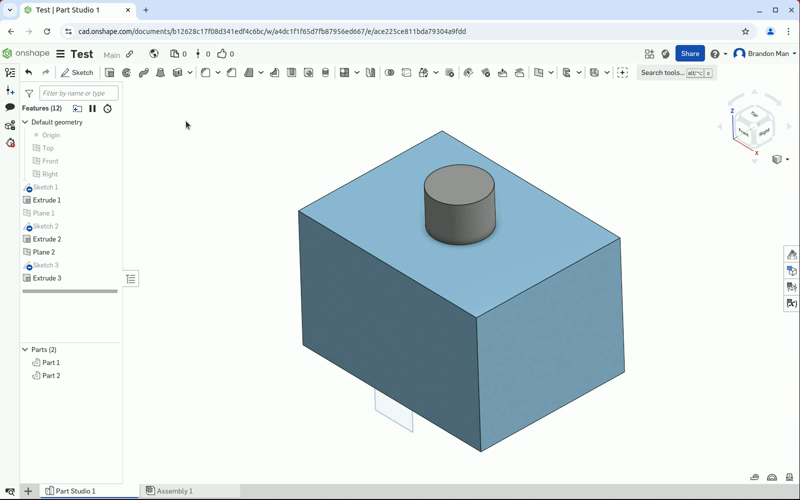
key(down, 2)
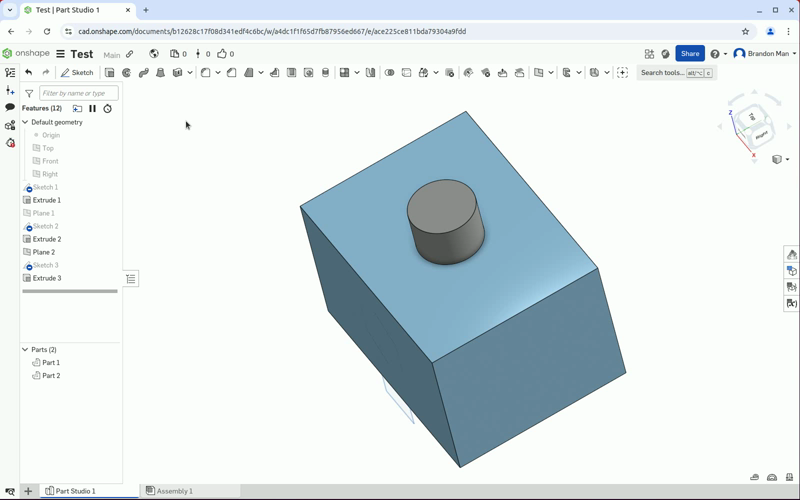
key(up, 2)
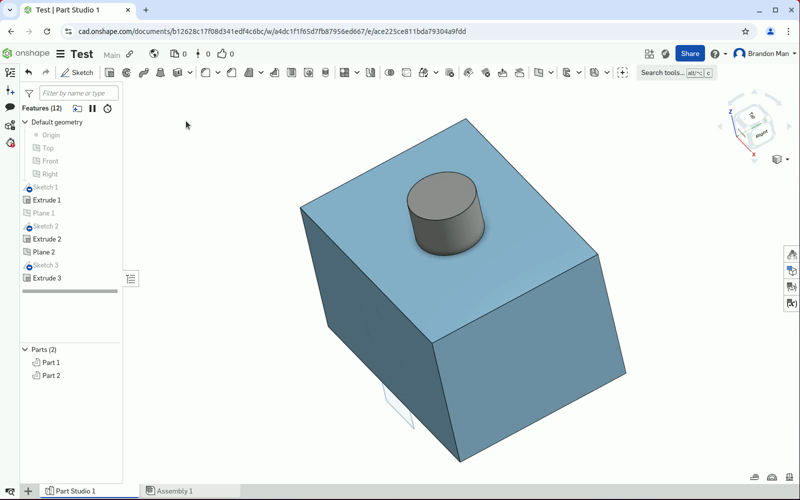
key(right, 2)
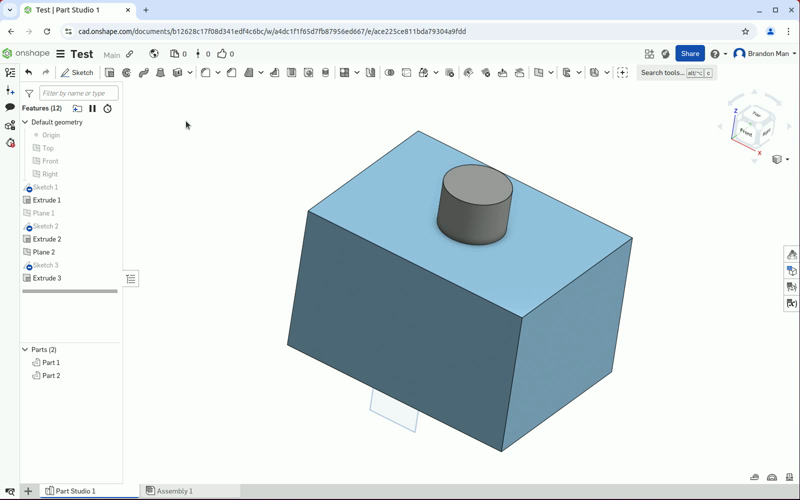
mouse_move(73, 189)
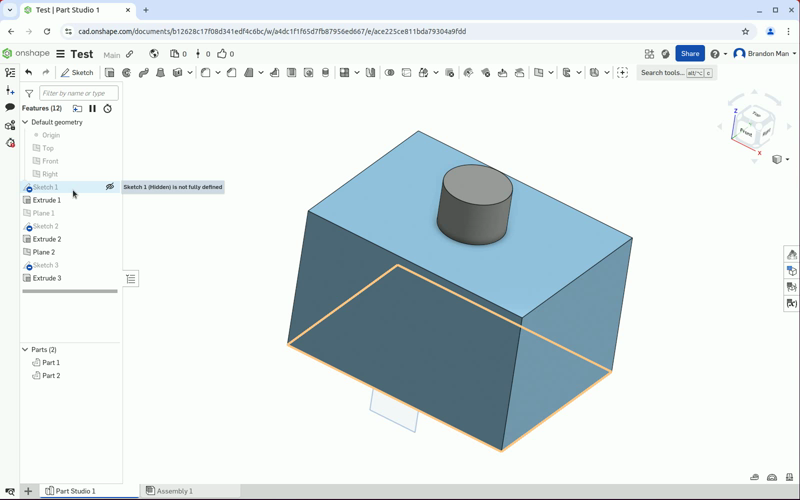
click(73, 189)